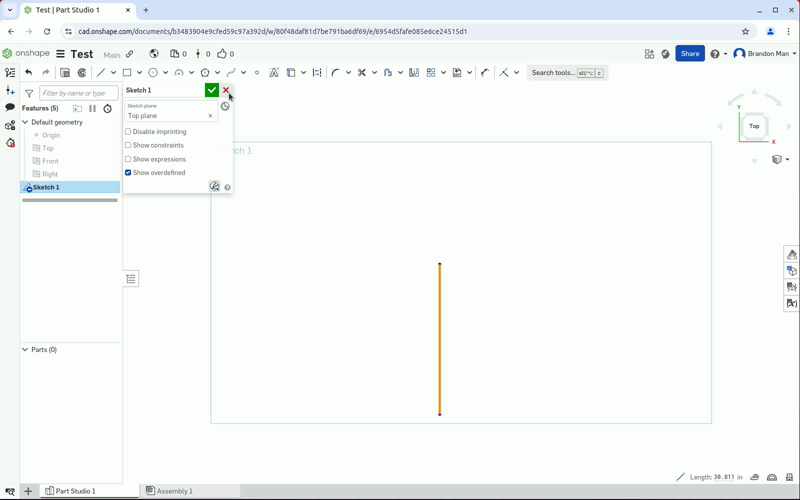
key(shift+h)
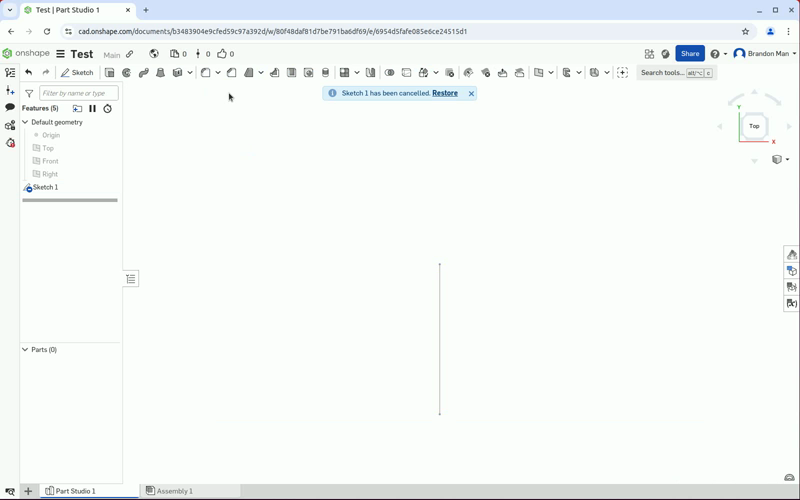
key(shift+s)
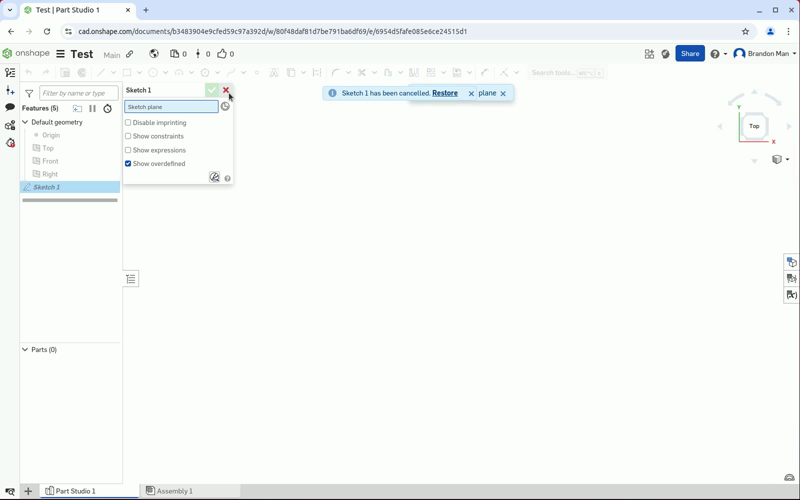
mouse_move(73, 150)
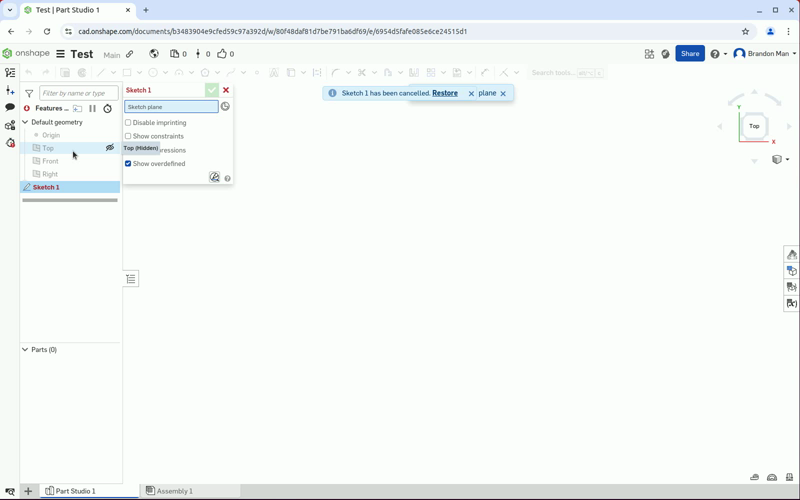
click(73, 150)
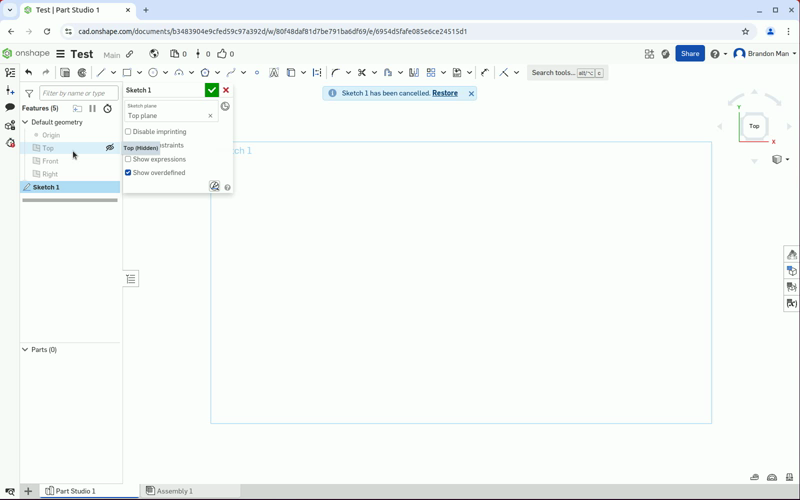
mouse_move(73, 352)
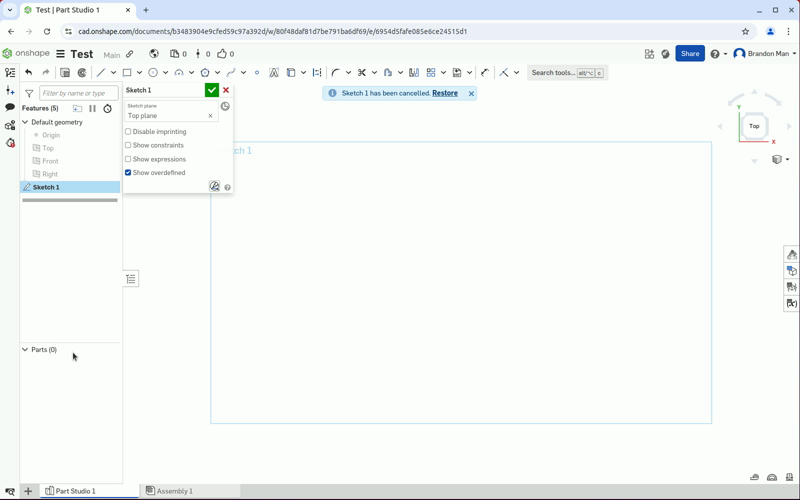
key(y)
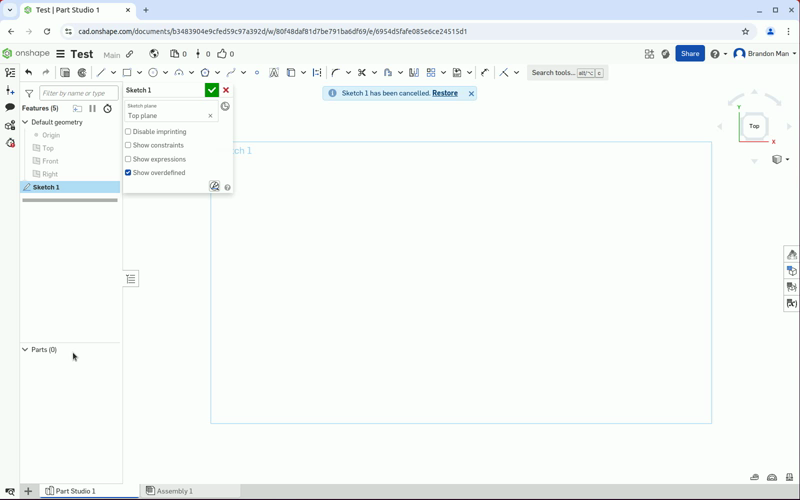
key(l)
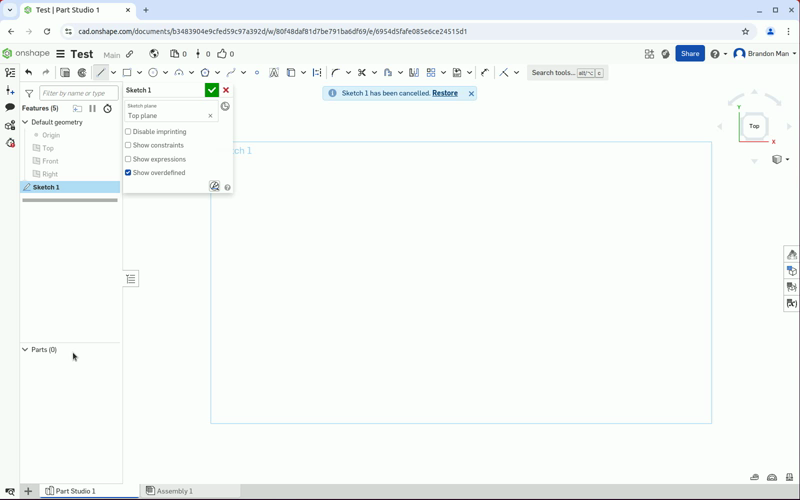
key_down(shift)
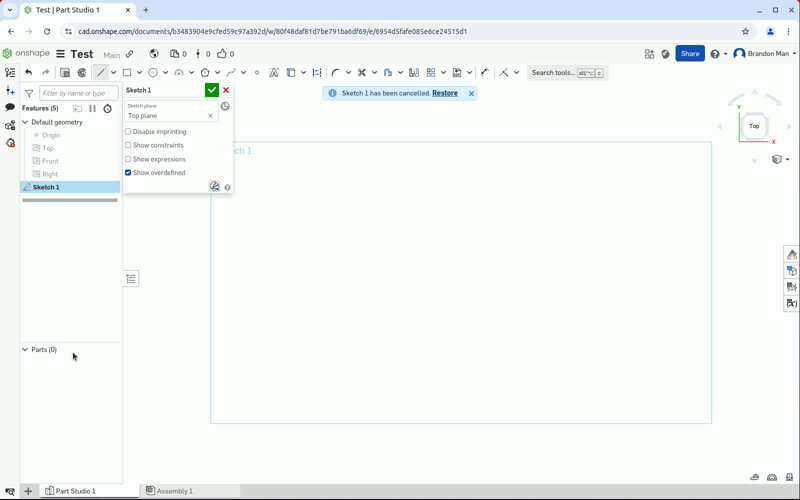
mouse_move(368, 339)
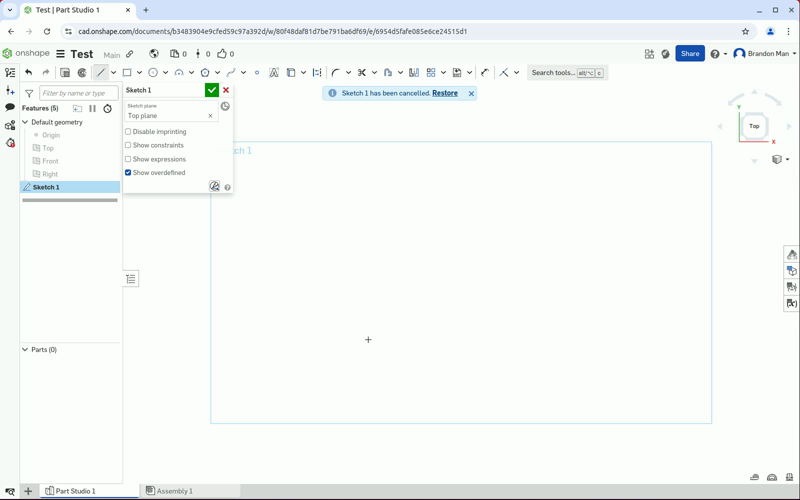
click(368, 339)
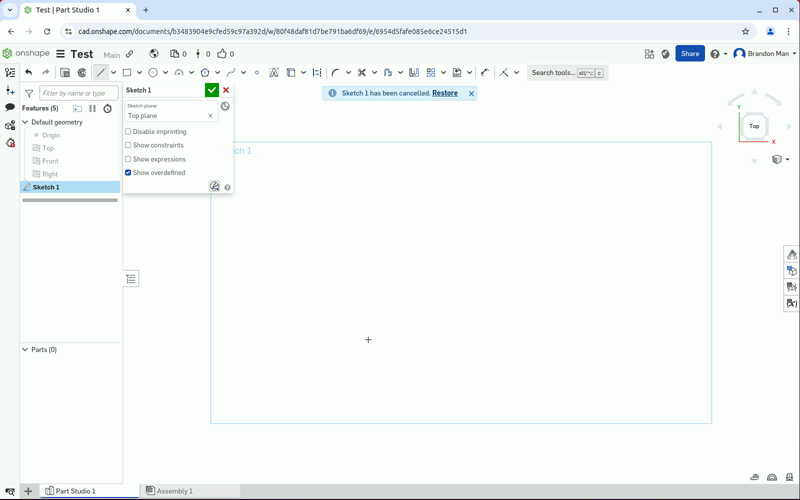
key_up(shift)
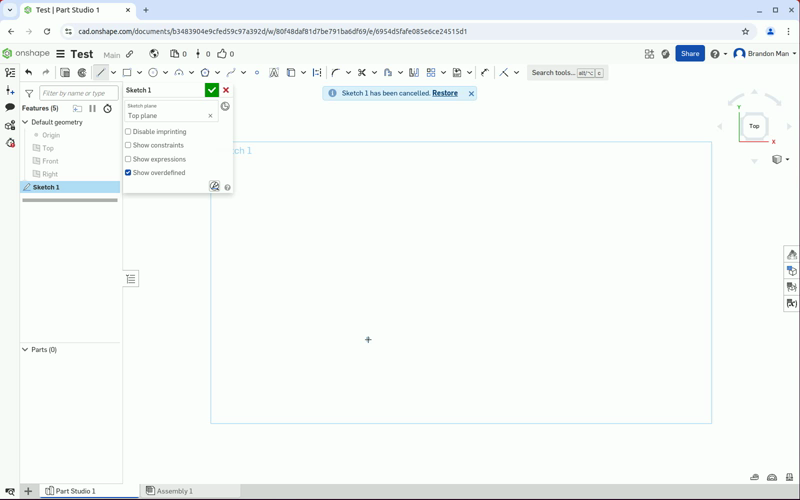
key_down(shift)
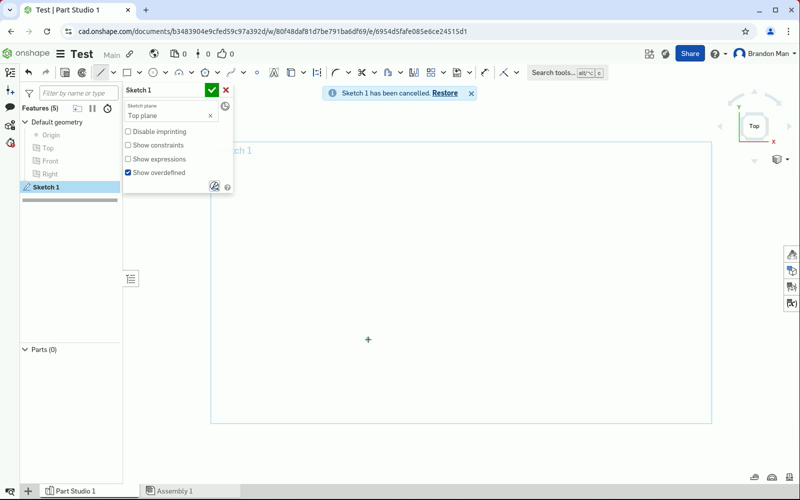
mouse_move(552, 339)
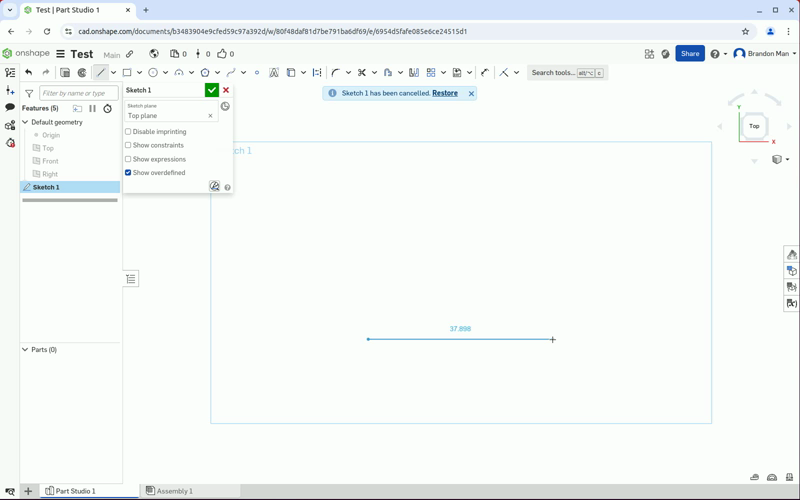
click(552, 339)
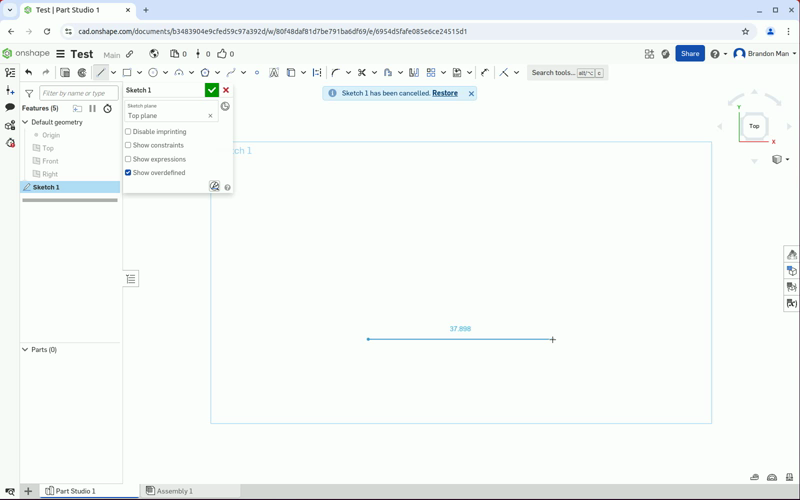
key_up(shift)
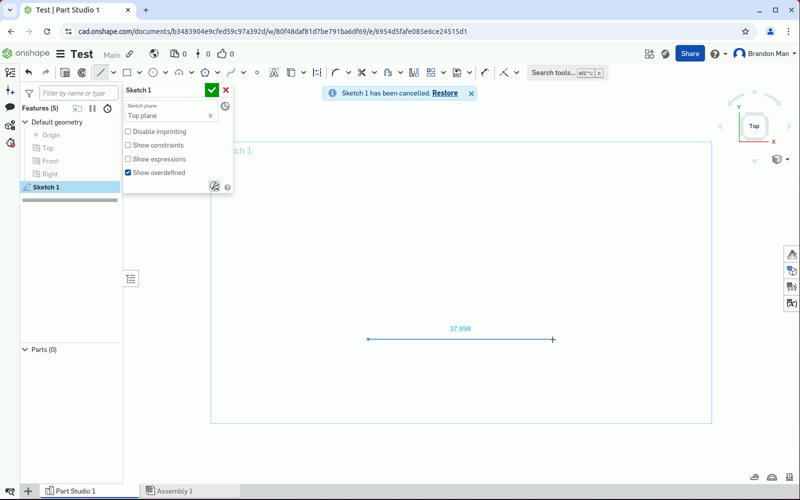
key_down(shift)
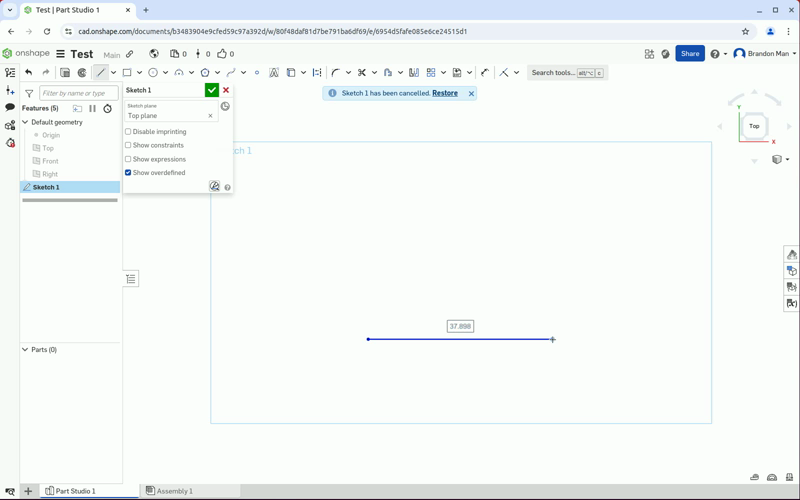
mouse_move(552, 228)
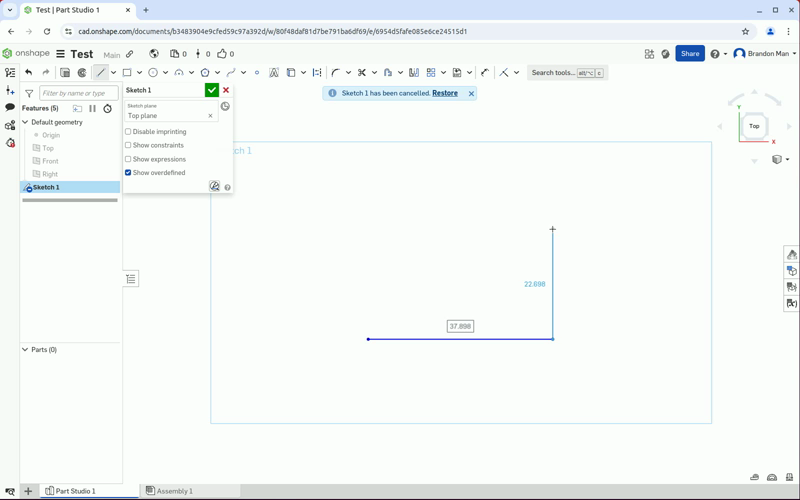
click(552, 228)
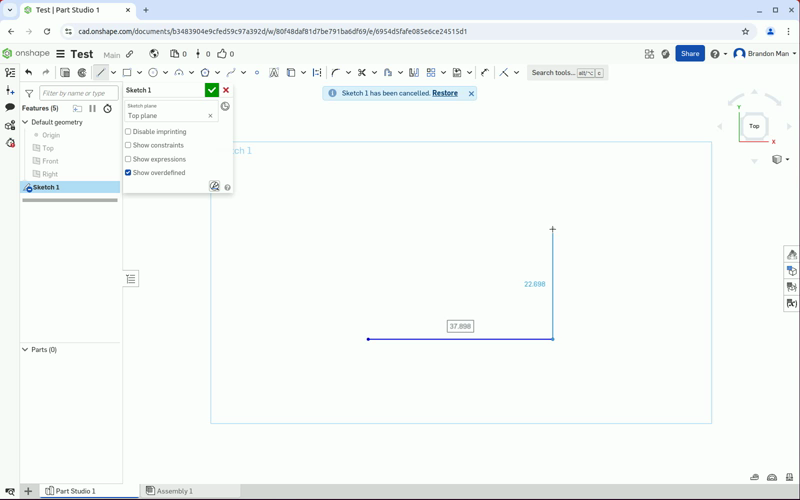
key_up(shift)
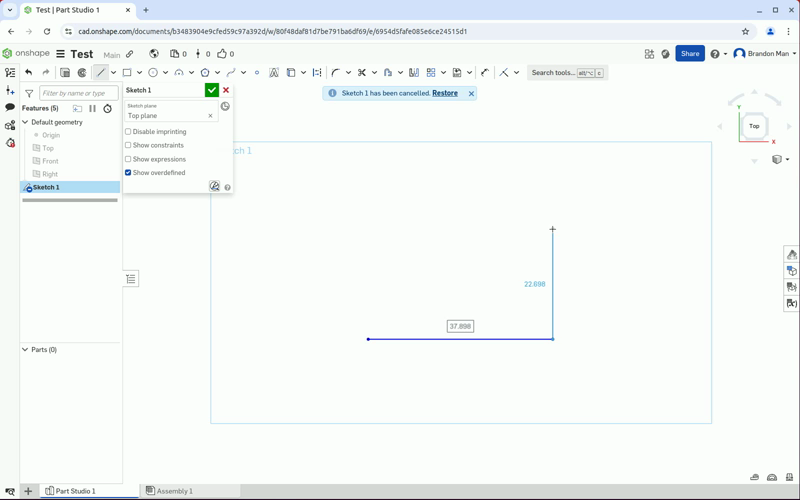
key_down(shift)
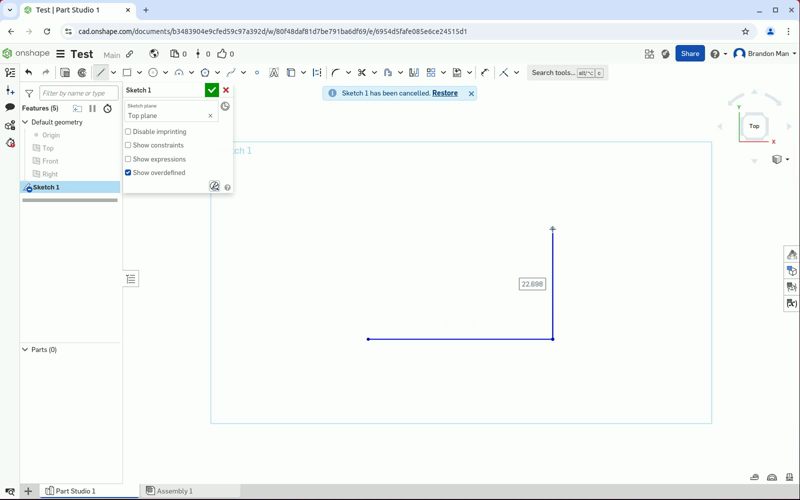
mouse_move(368, 228)
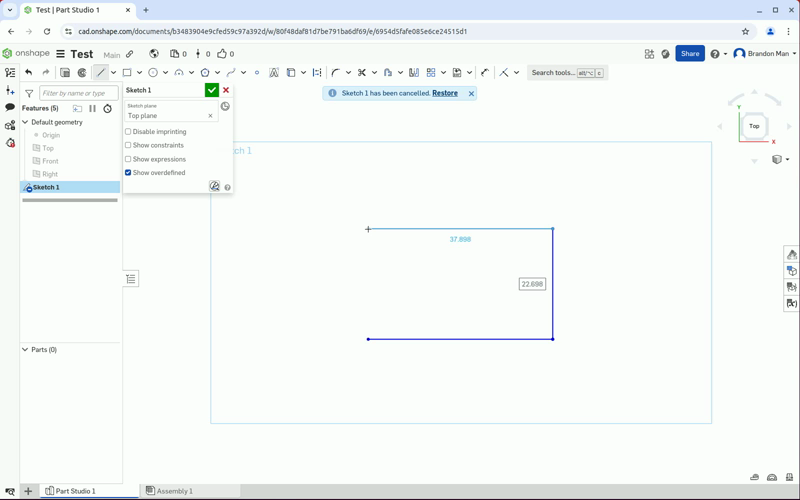
click(368, 228)
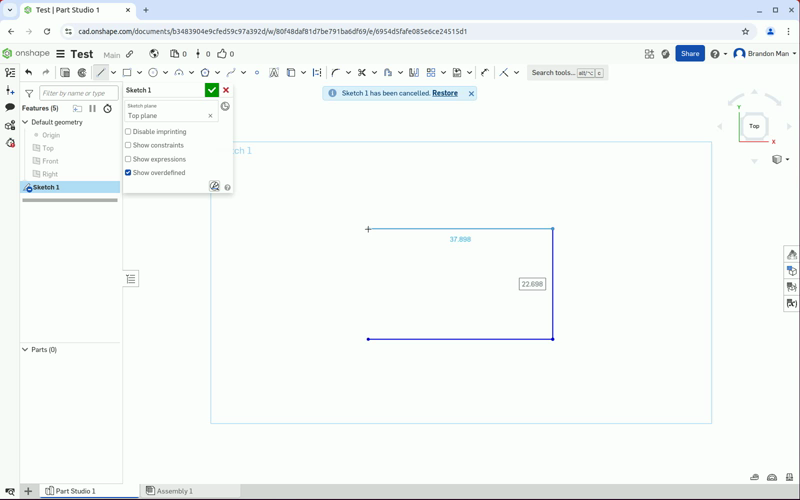
key_up(shift)
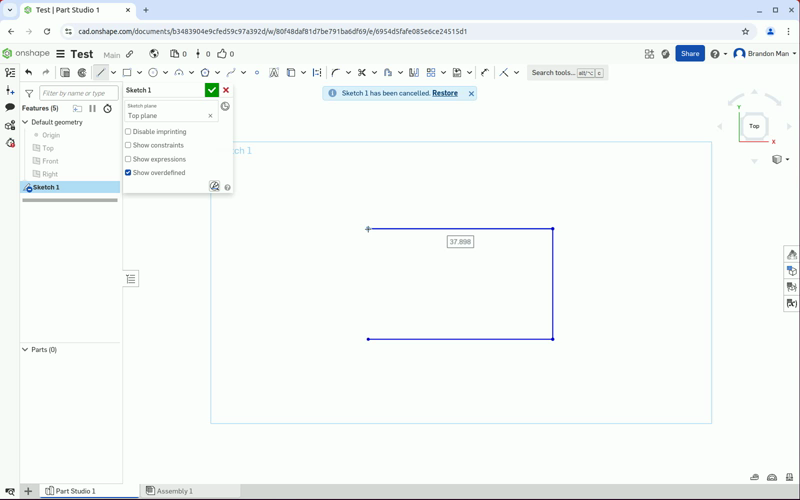
key_down(shift)
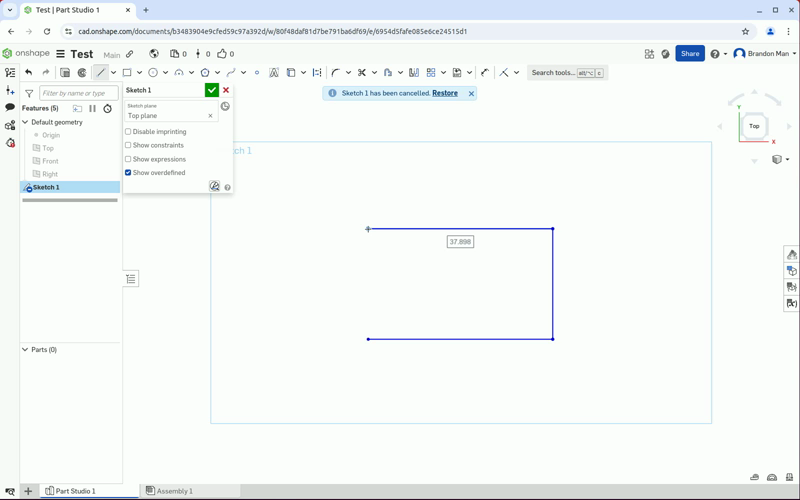
mouse_move(368, 339)
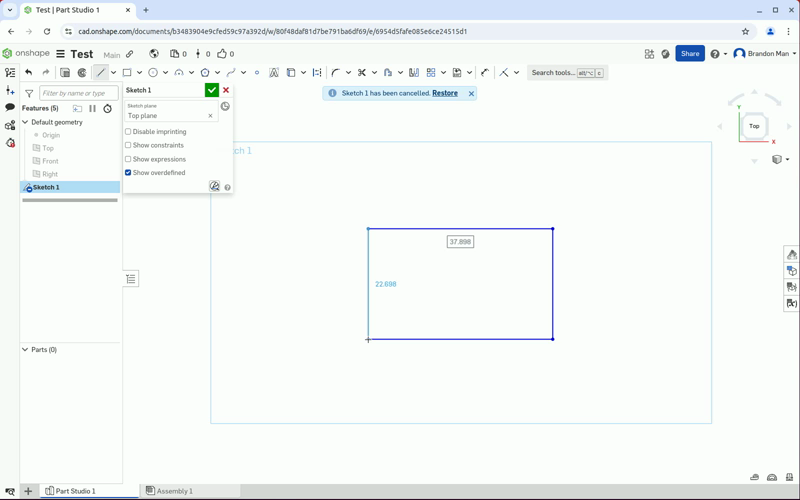
key_up(shift)
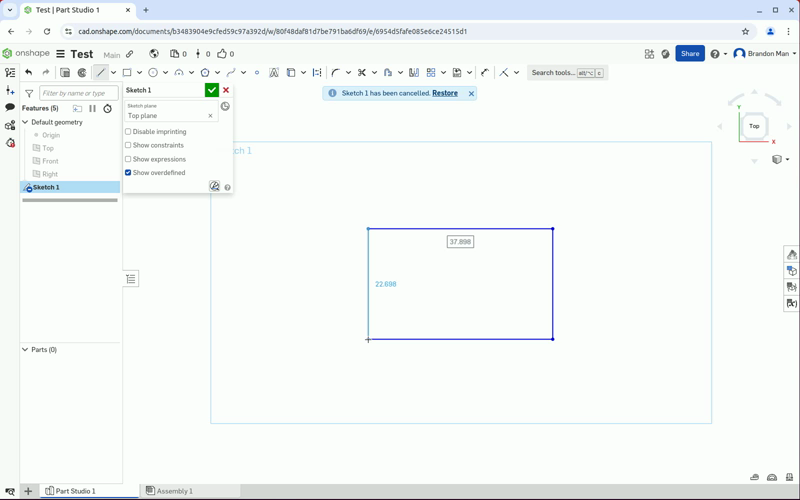
click(368, 339)
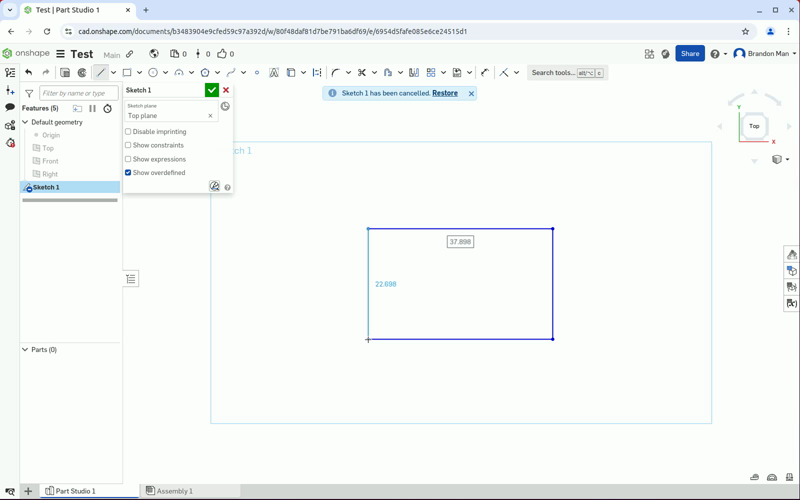
key(esc)
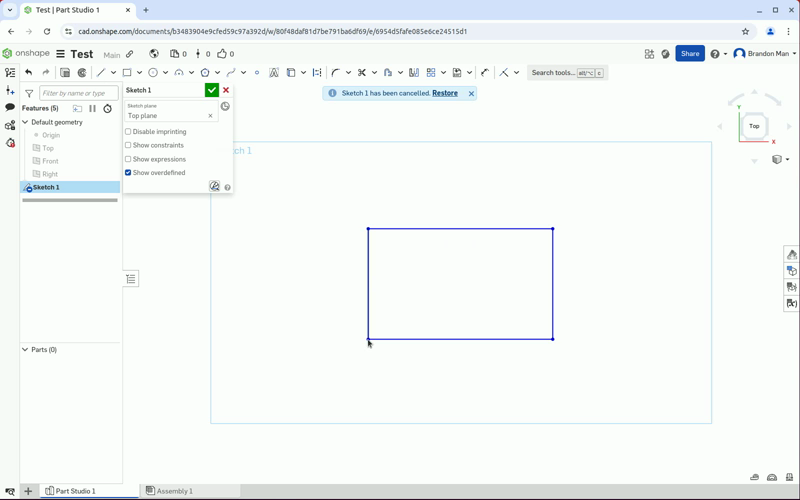
mouse_move(511, 272)
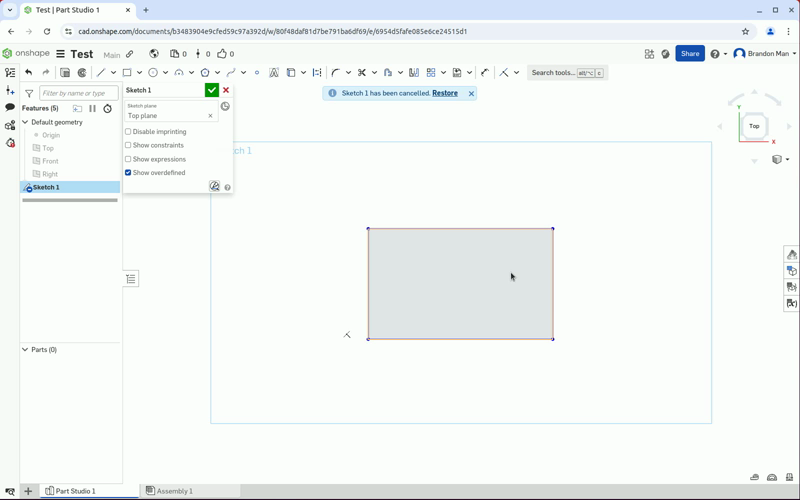
click(511, 272)
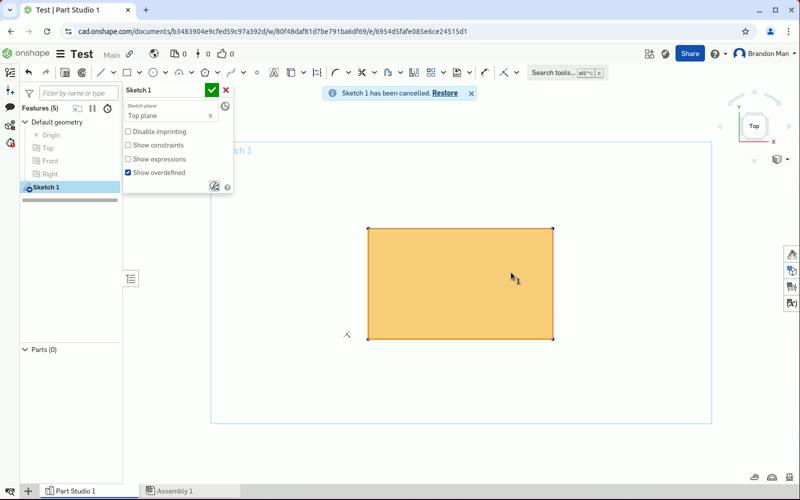
mouse_move(73, 352)
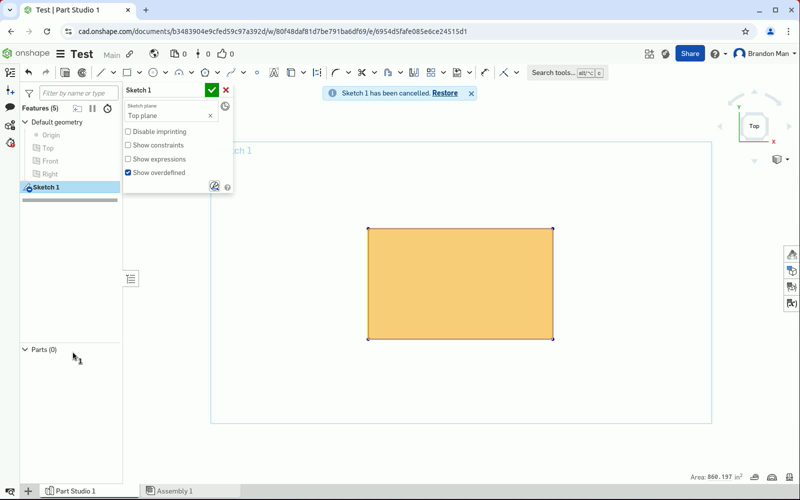
key(shift+y)
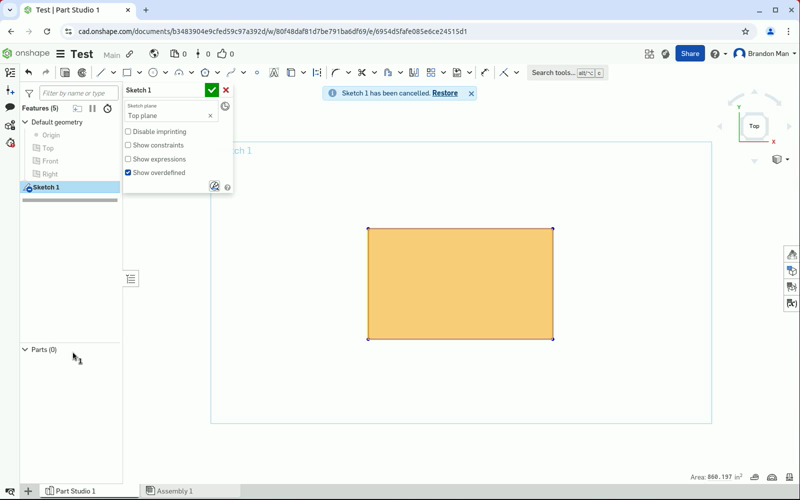
key(shift+e)
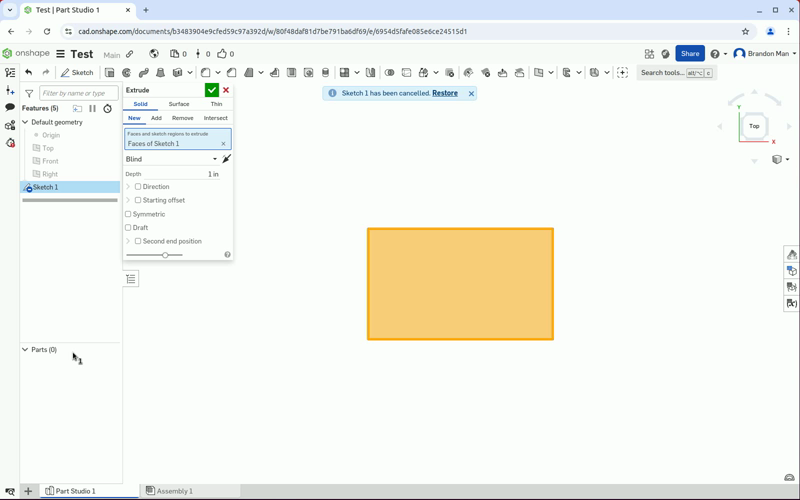
mouse_move(143, 106)
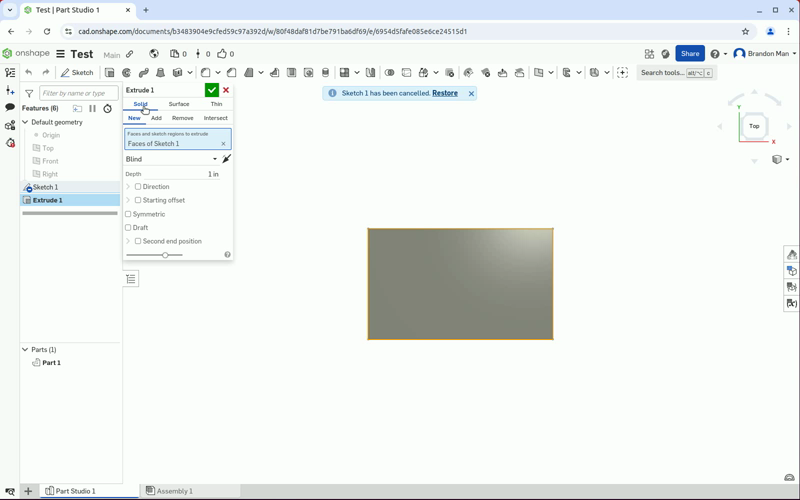
click(143, 106)
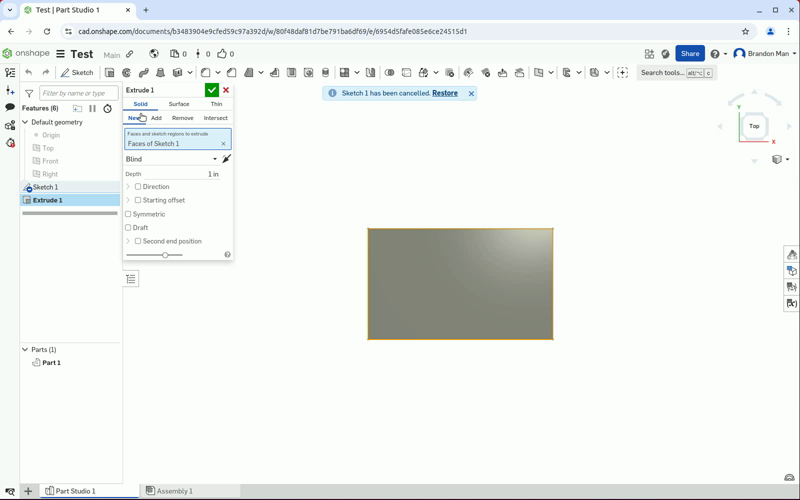
mouse_move(137, 120)
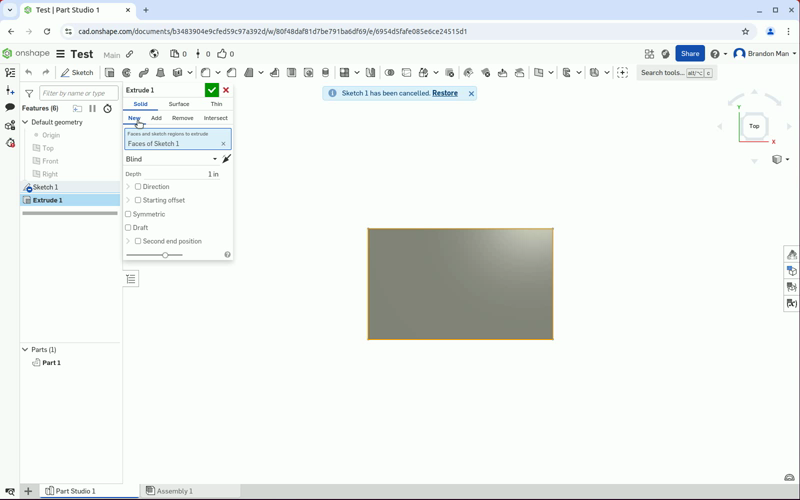
click(137, 120)
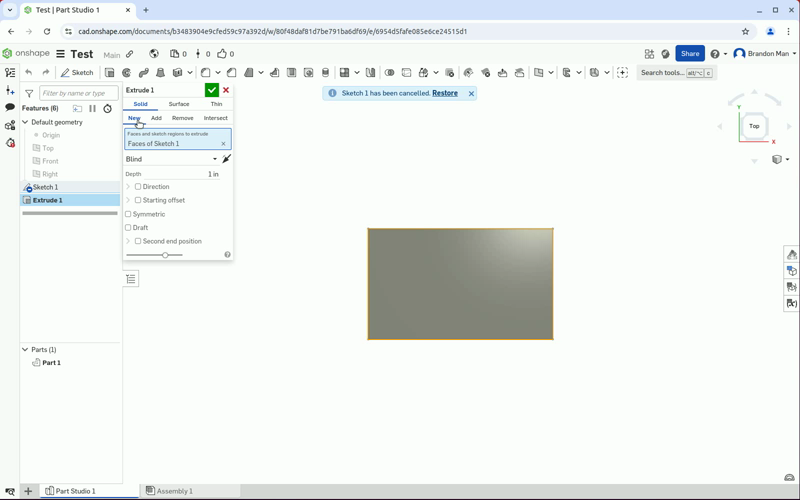
key(tab, 4)
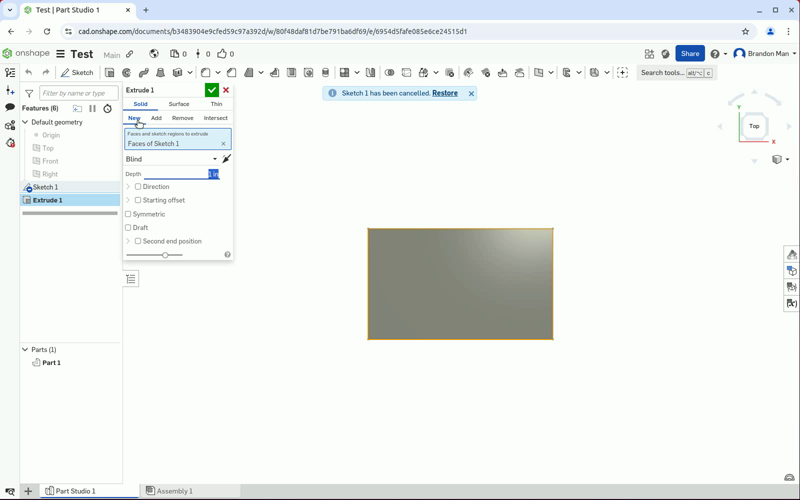
text(4.574)
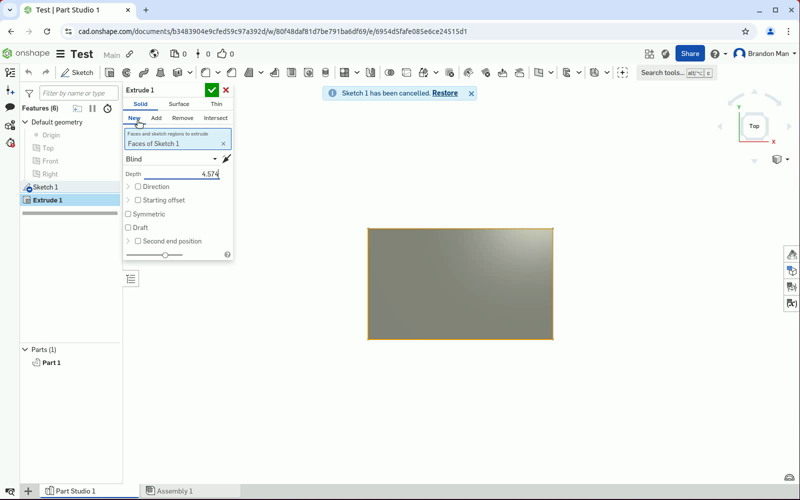
key(enter)
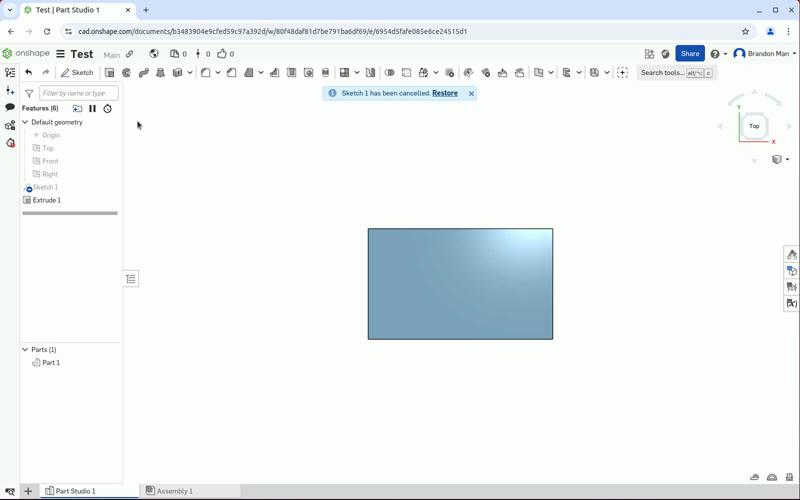
key(shift+h)
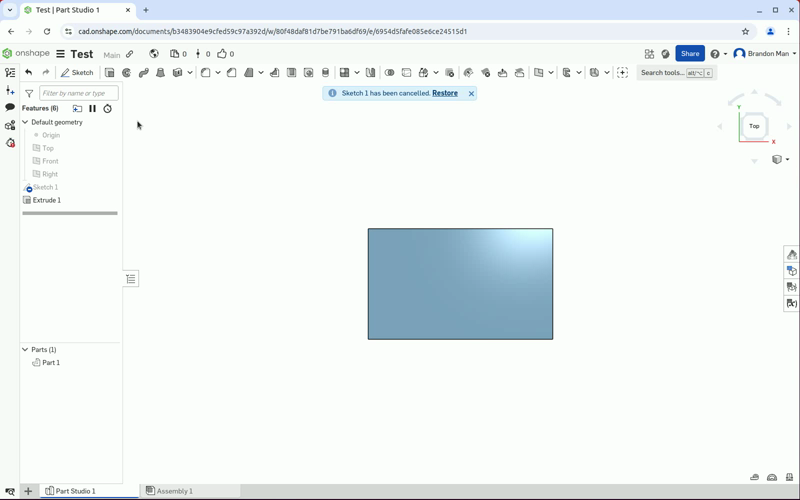
key(shift+h)
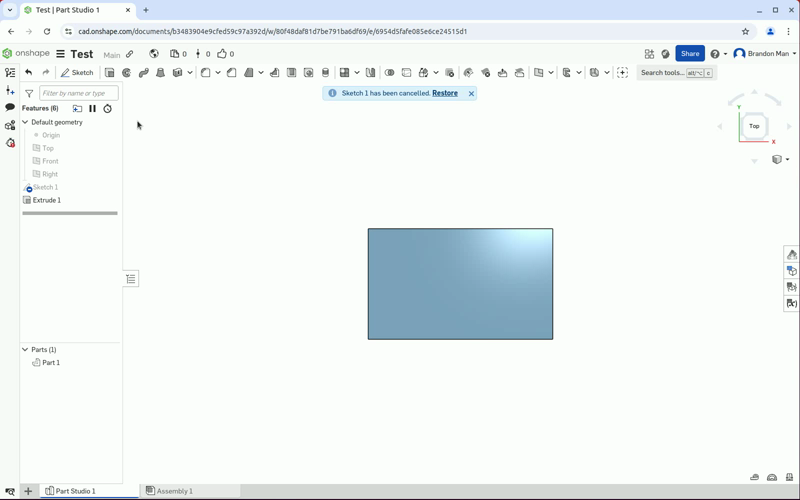
mouse_move(73, 189)
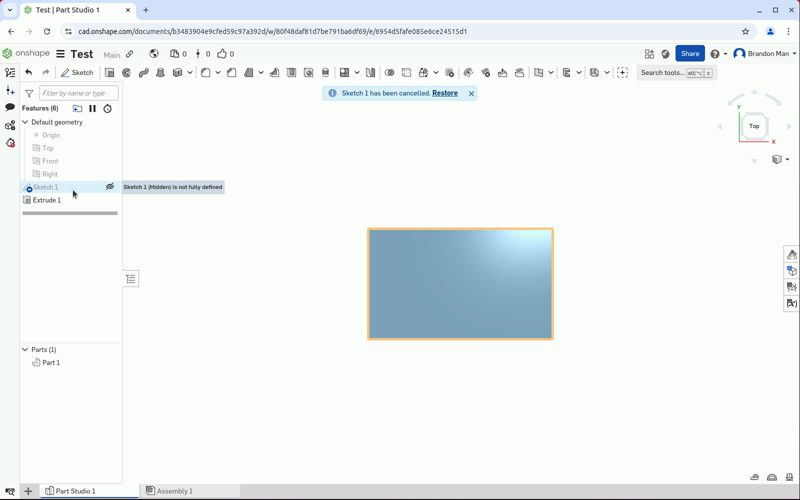
click(73, 189)
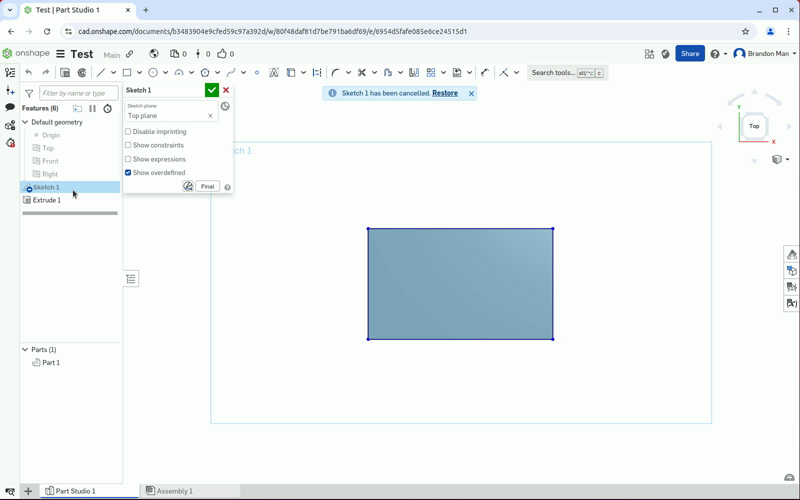
mouse_move(229, 92)
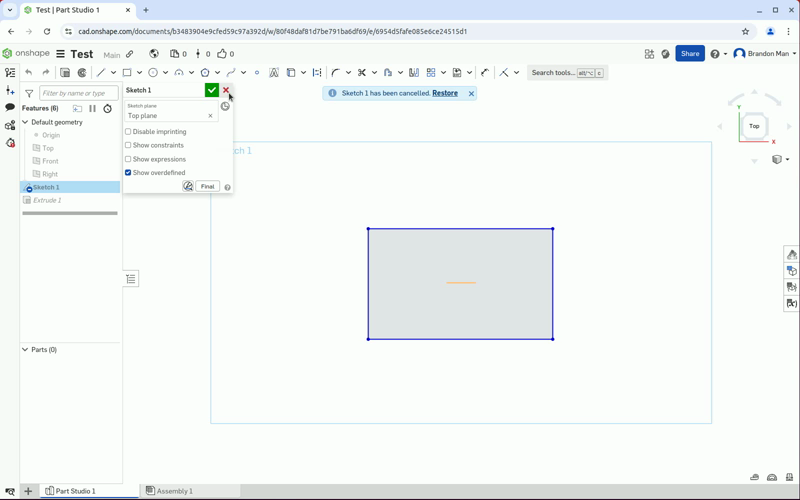
click(229, 92)
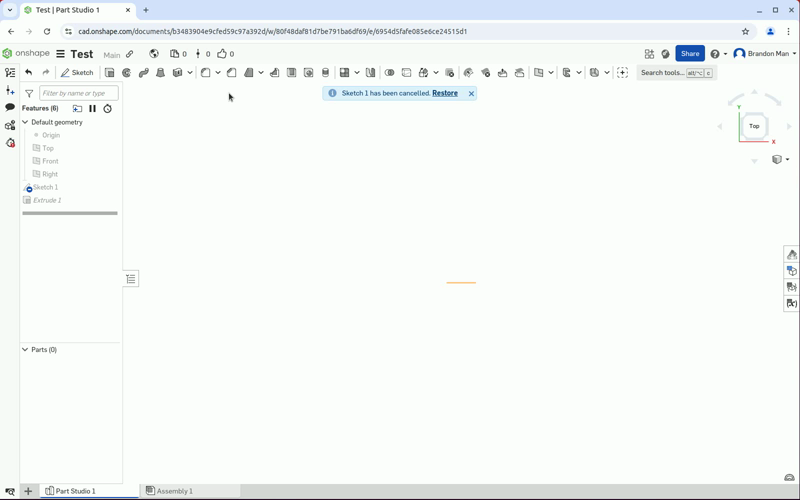
mouse_move(73, 352)
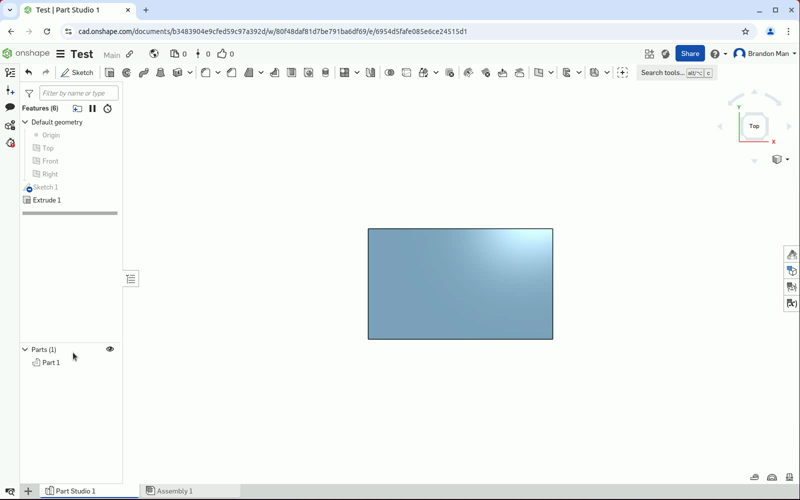
key(y)
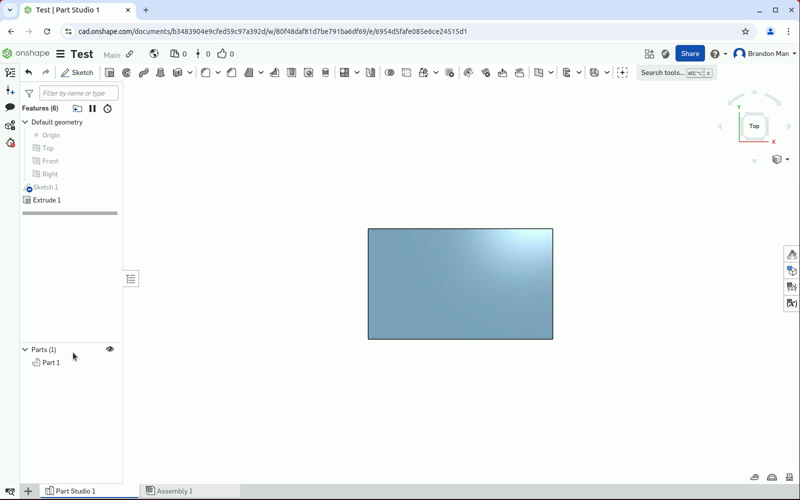
key(shift+p)
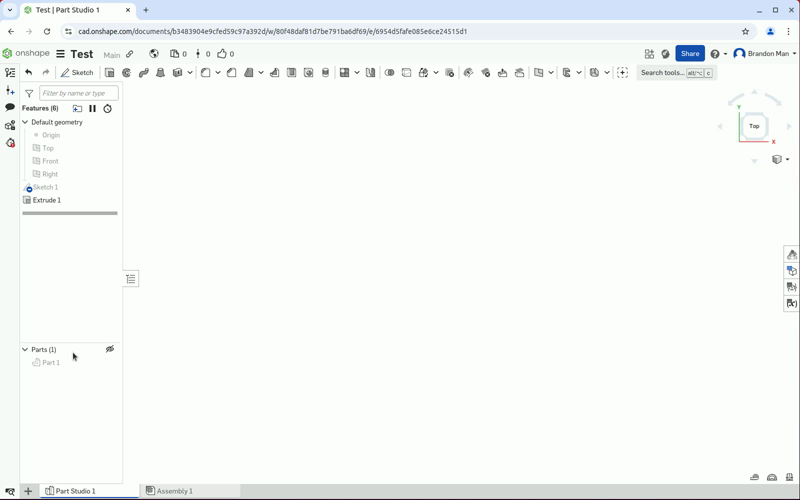
key(space)
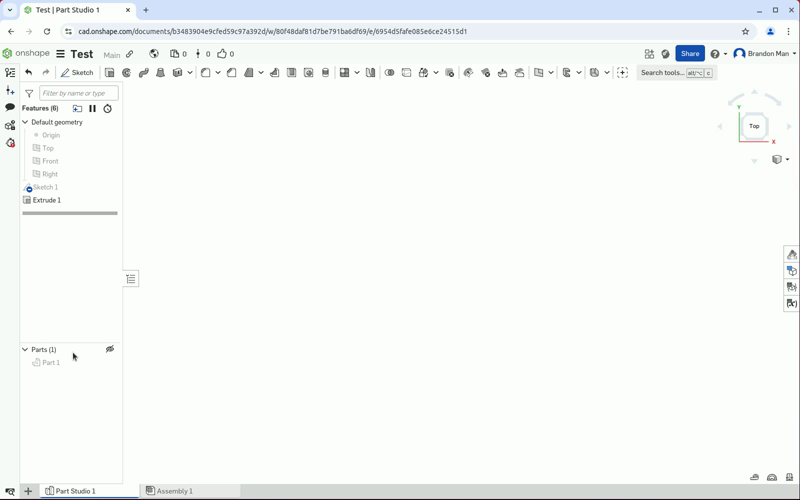
key_down(shift)
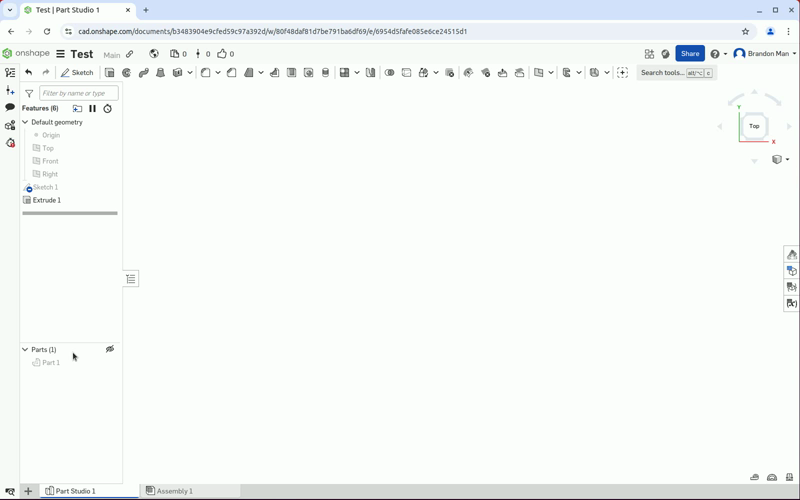
key(up)
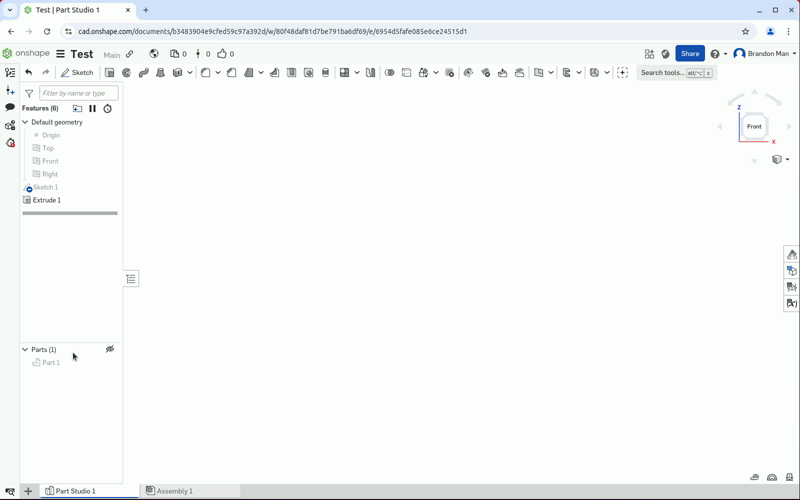
key_up(shift)
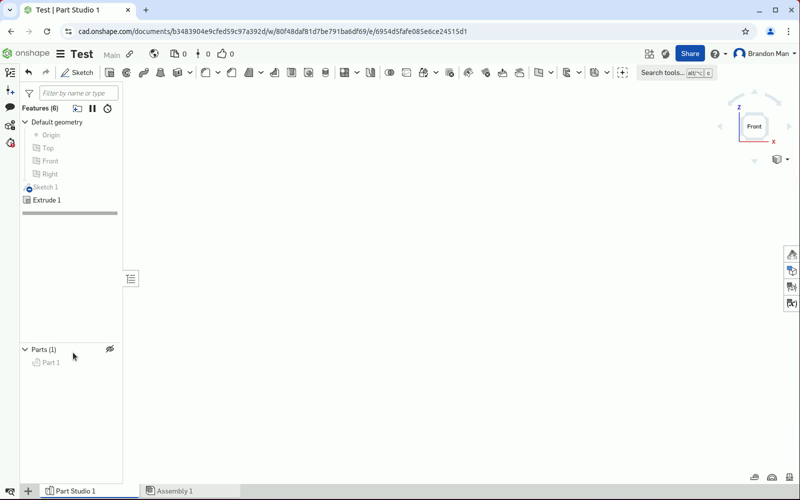
mouse_move(73, 352)
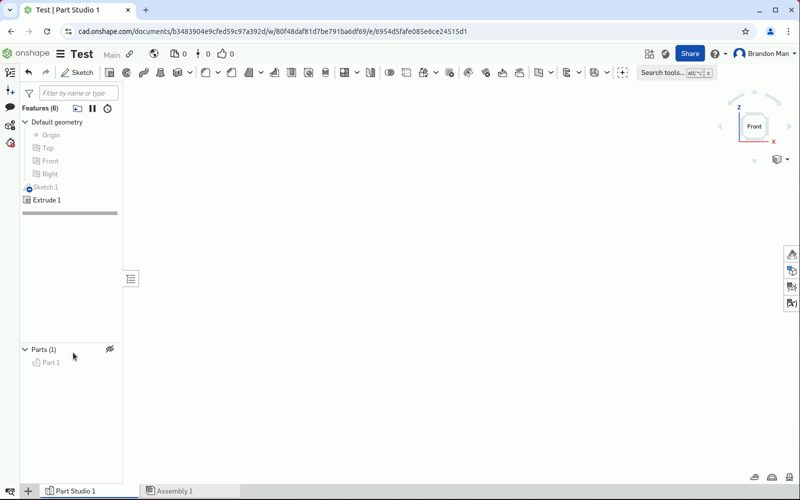
key(shift+y)
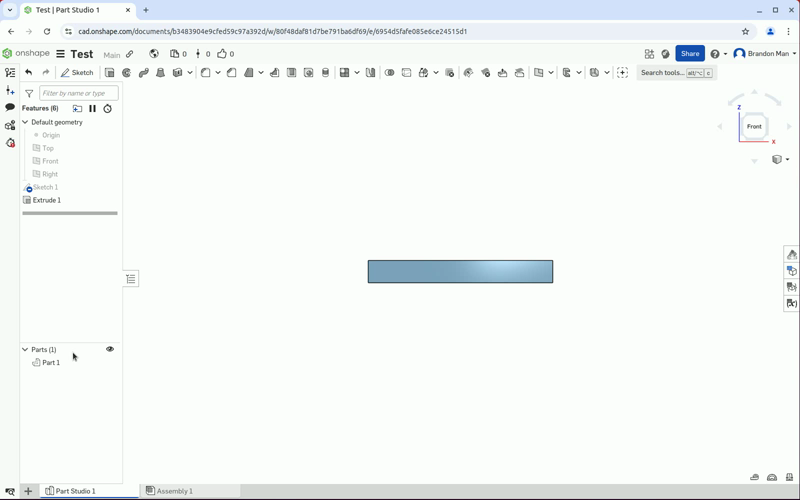
mouse_move(541, 75)
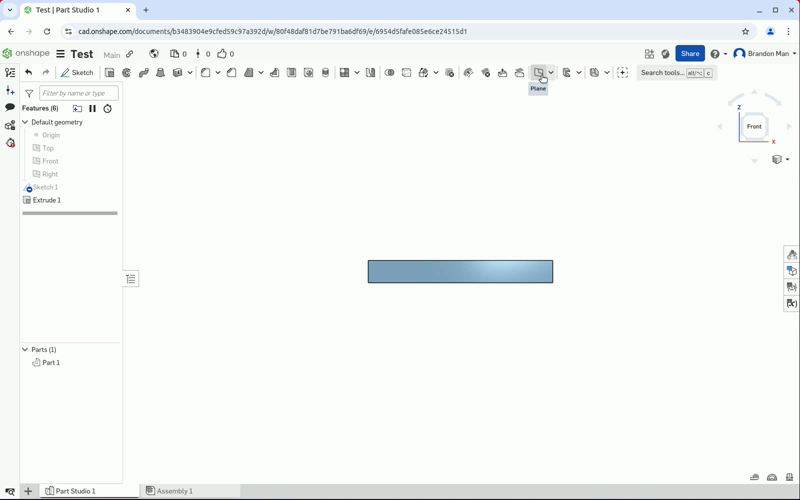
click(541, 75)
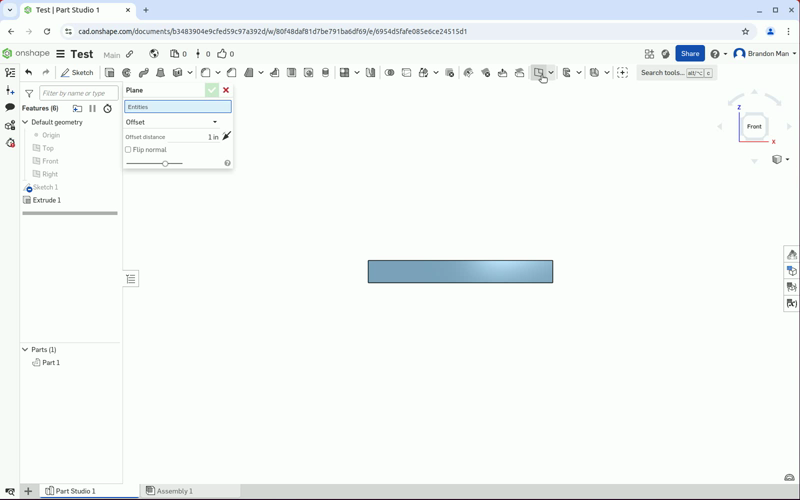
mouse_move(73, 163)
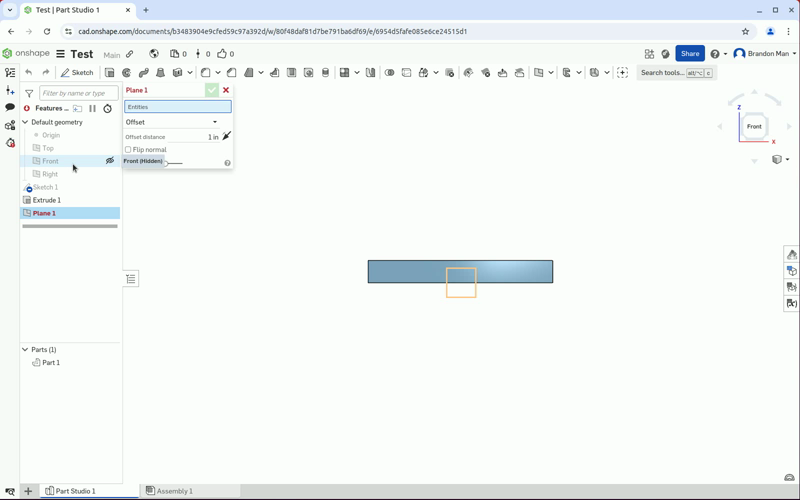
click(73, 163)
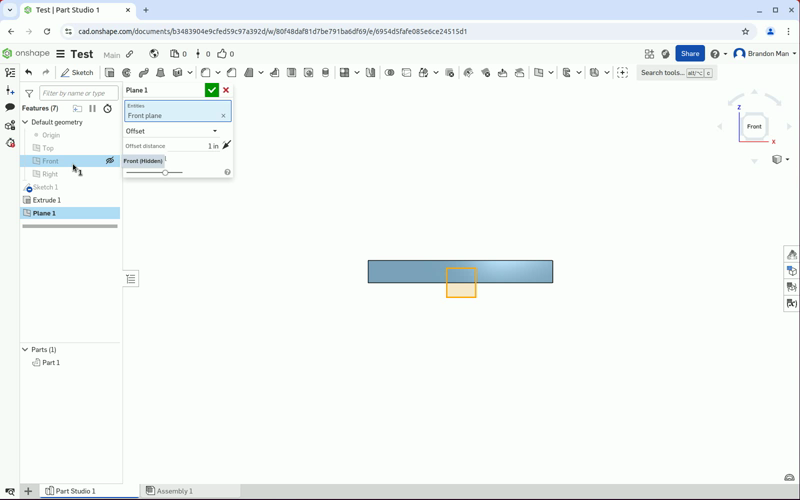
key(tab, 2)
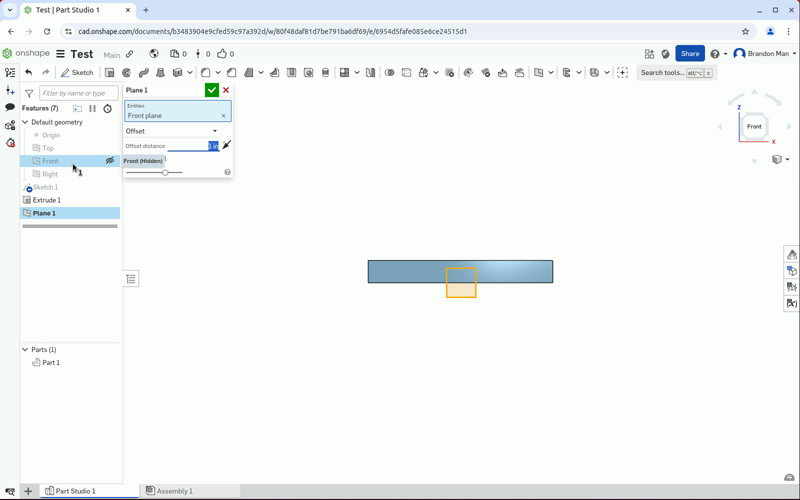
text(11.554)
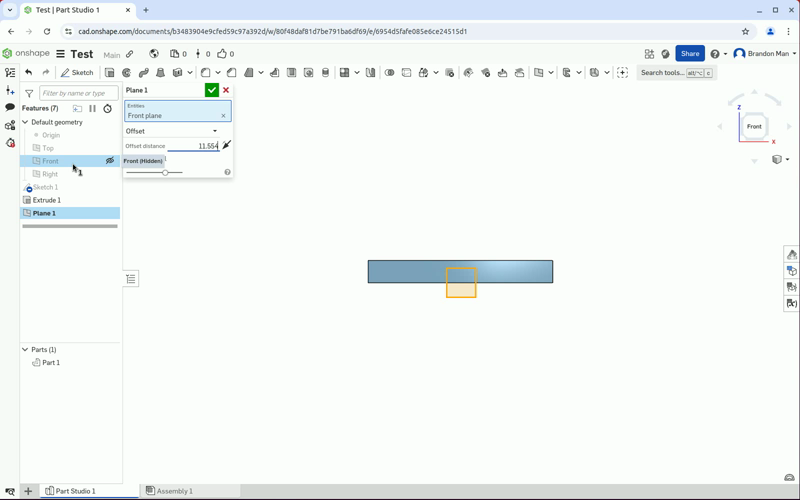
key(enter, 2)
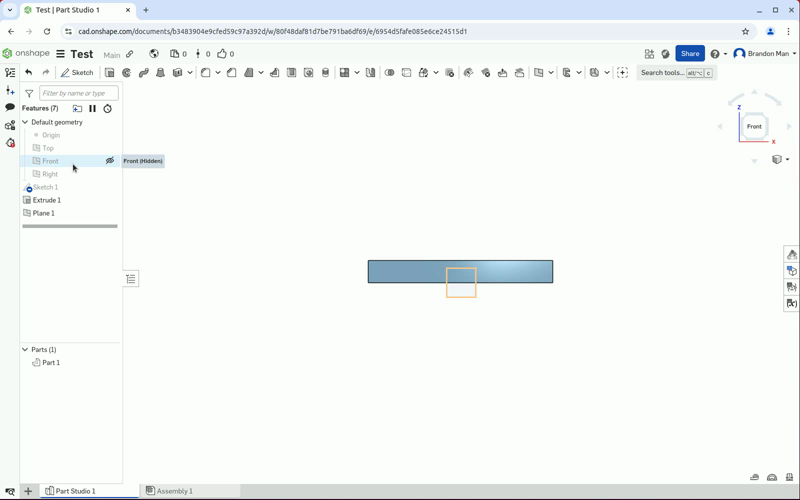
key(shift+s)
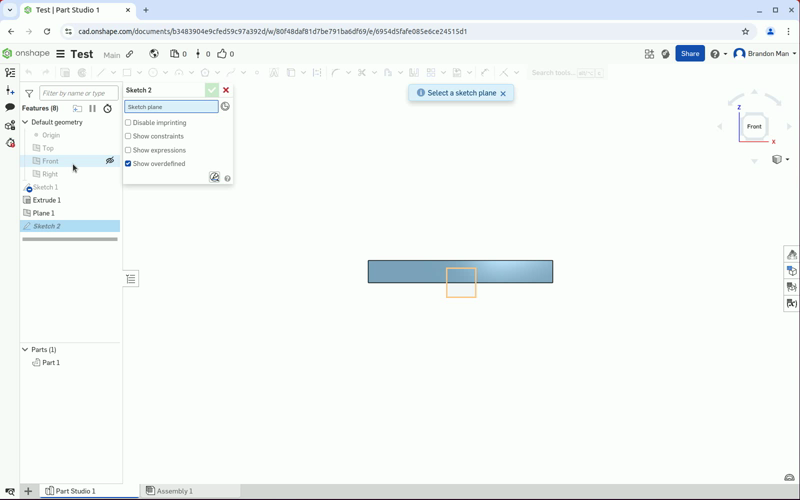
mouse_move(73, 215)
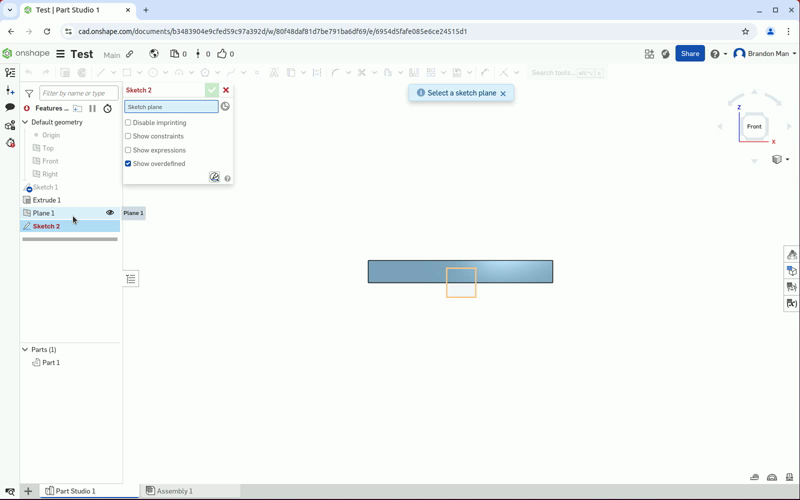
click(73, 215)
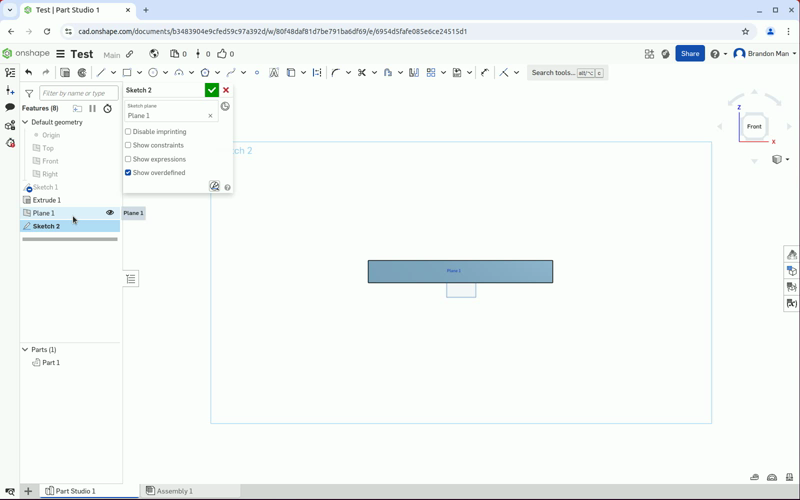
mouse_move(73, 352)
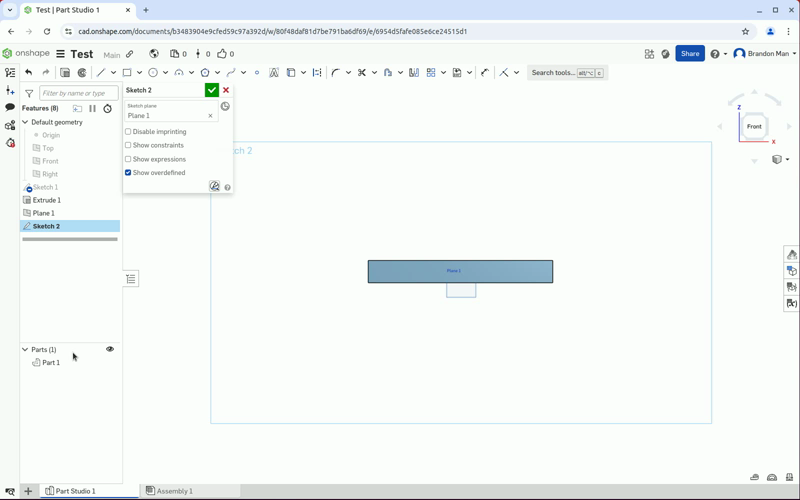
key(y)
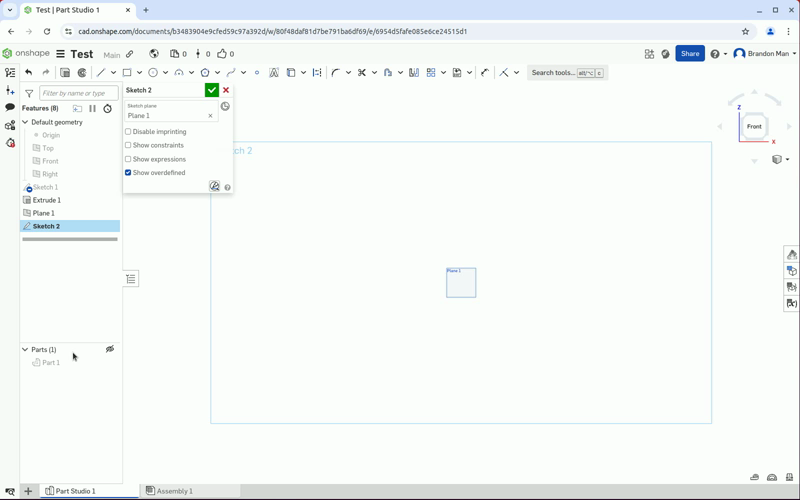
key(l)
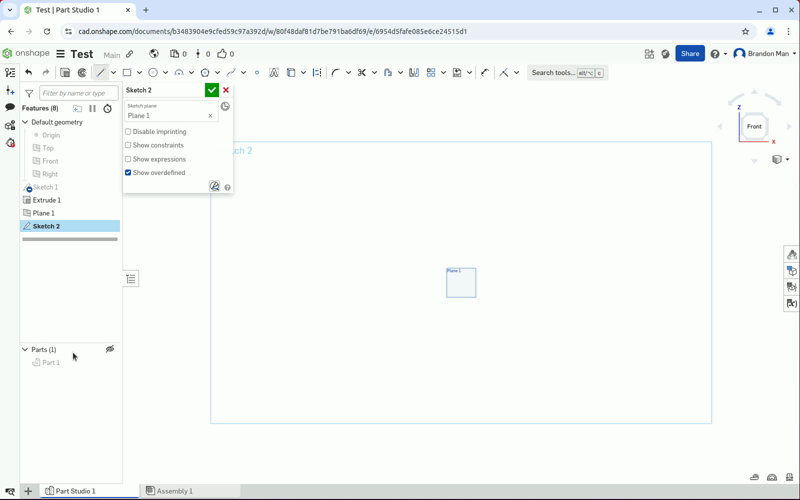
key_down(shift)
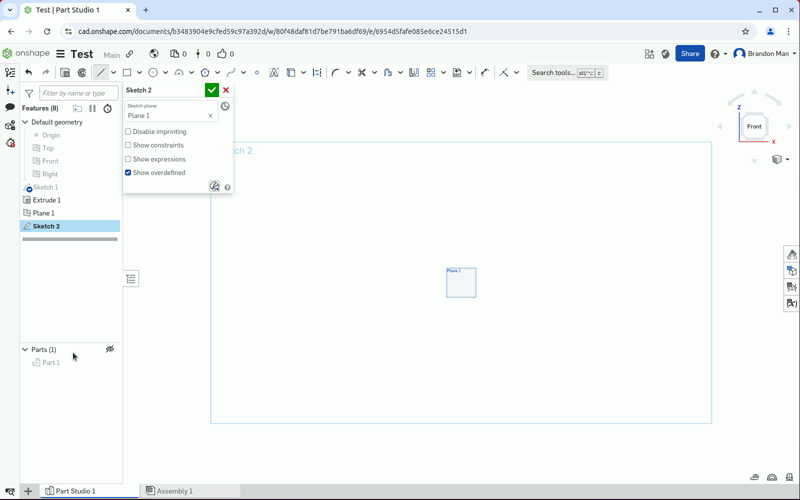
mouse_move(423, 209)
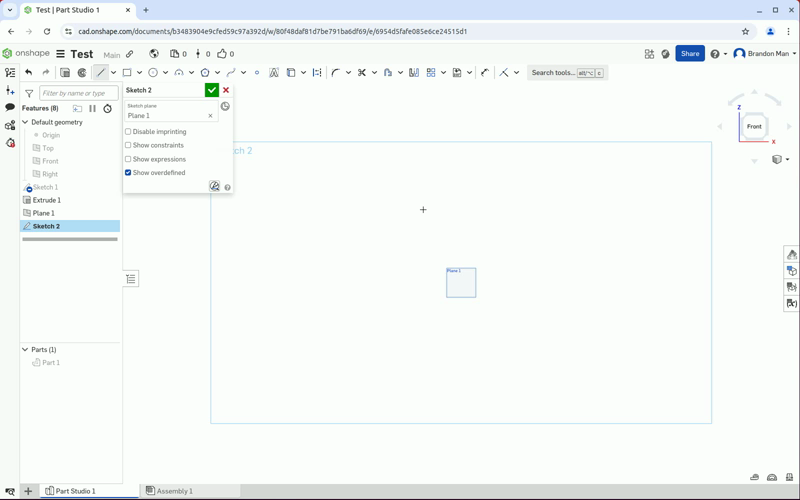
click(423, 209)
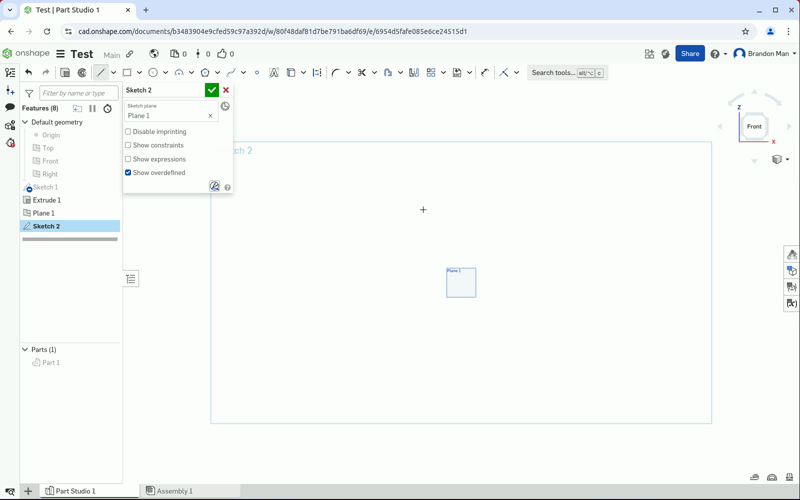
key_up(shift)
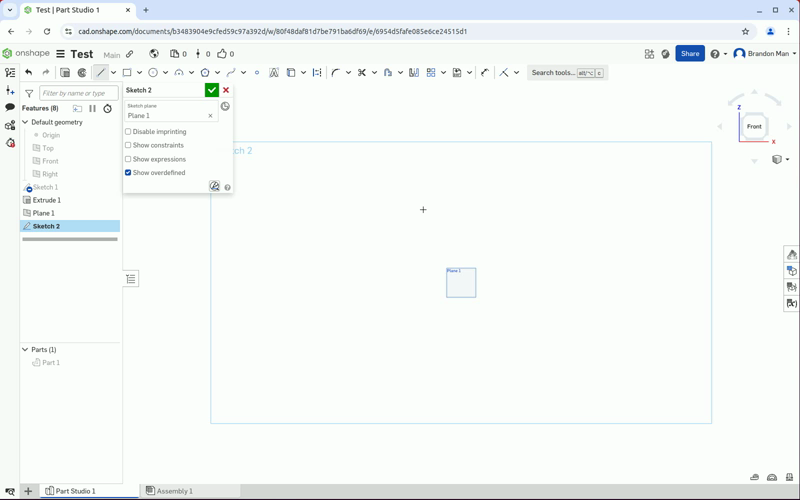
key_down(shift)
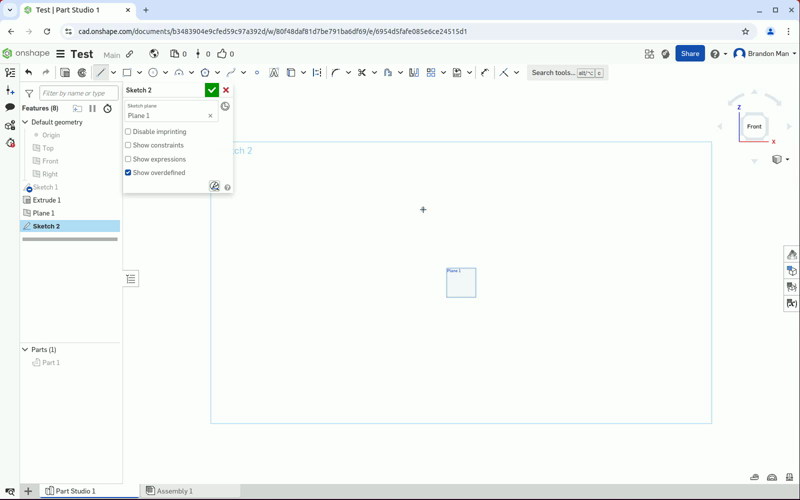
mouse_move(453, 209)
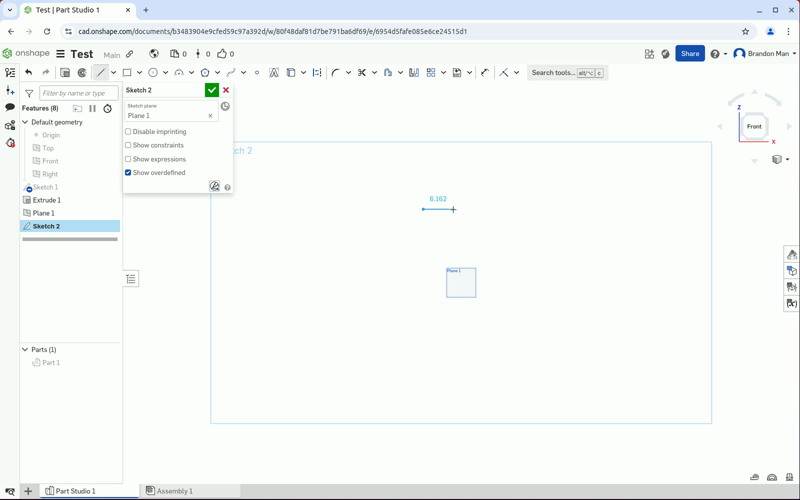
mouse_move(449, 209)
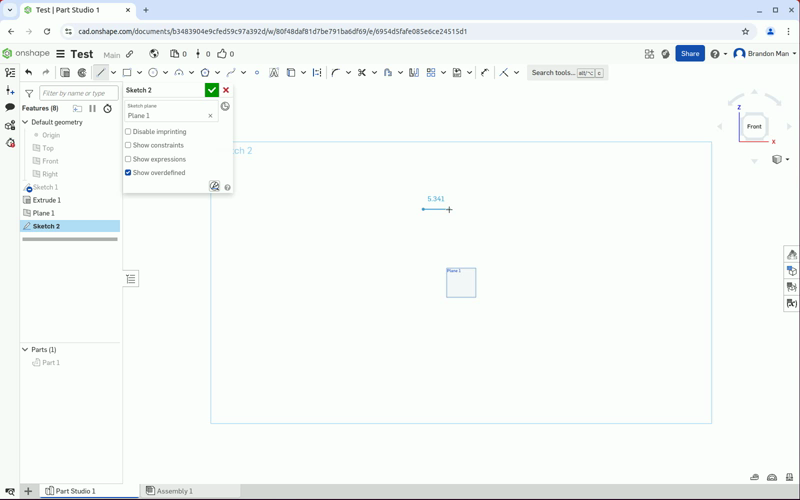
click(449, 209)
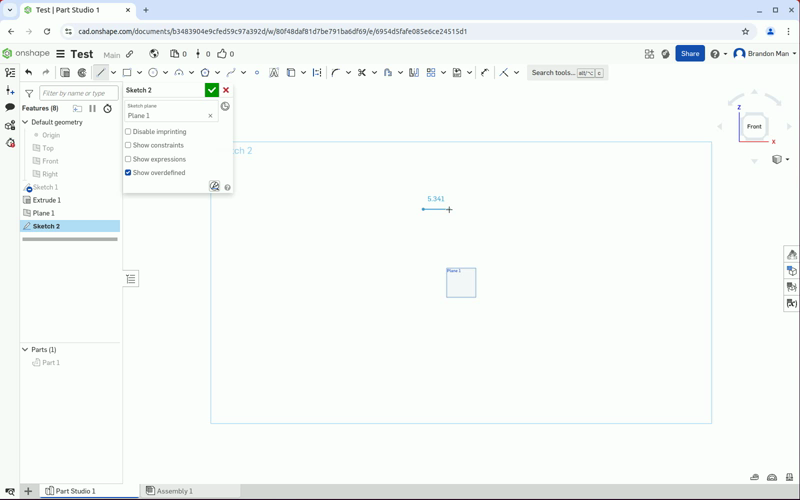
key_up(shift)
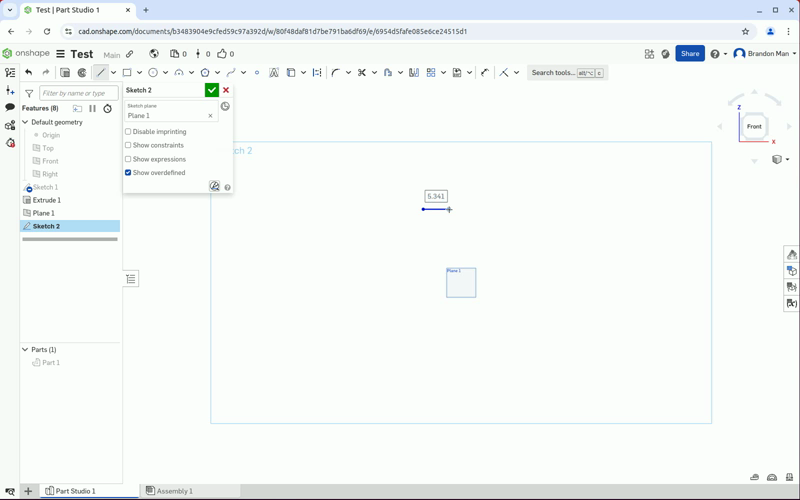
key(esc)
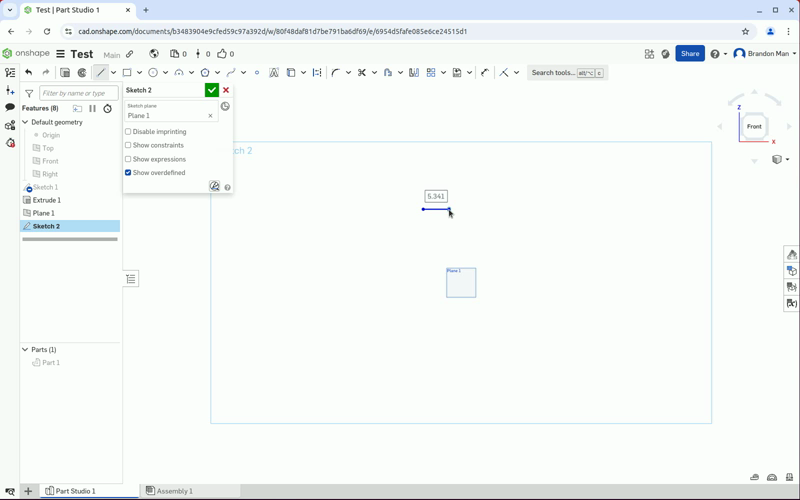
key(a)
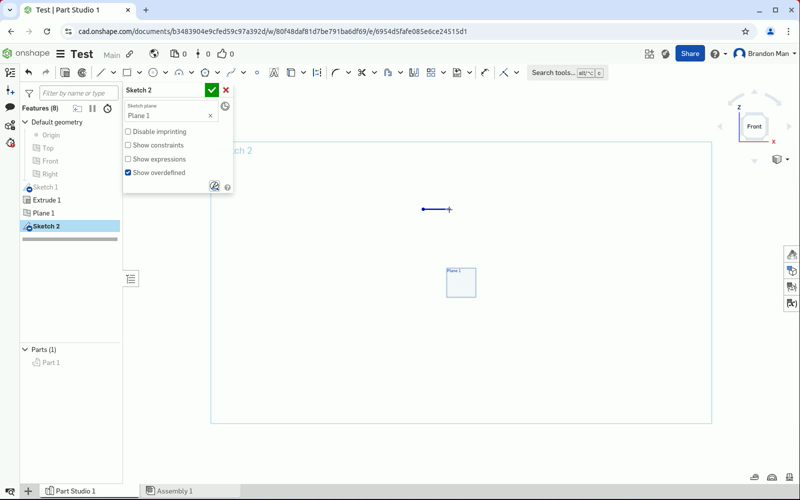
mouse_move(449, 209)
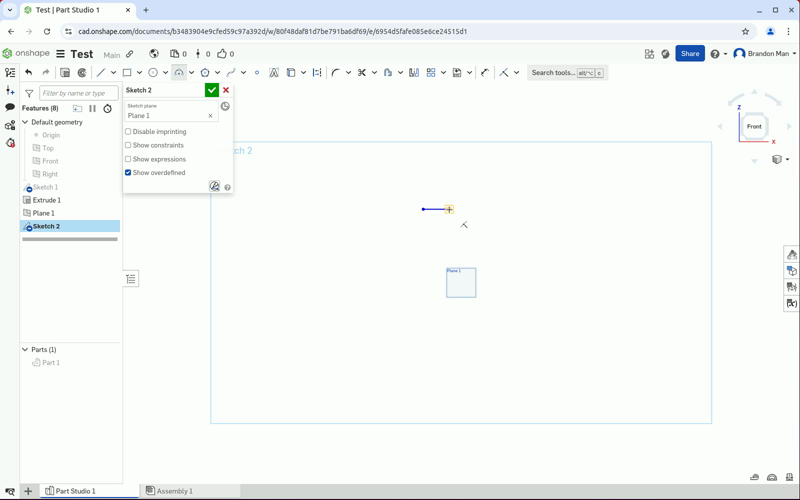
click(449, 209)
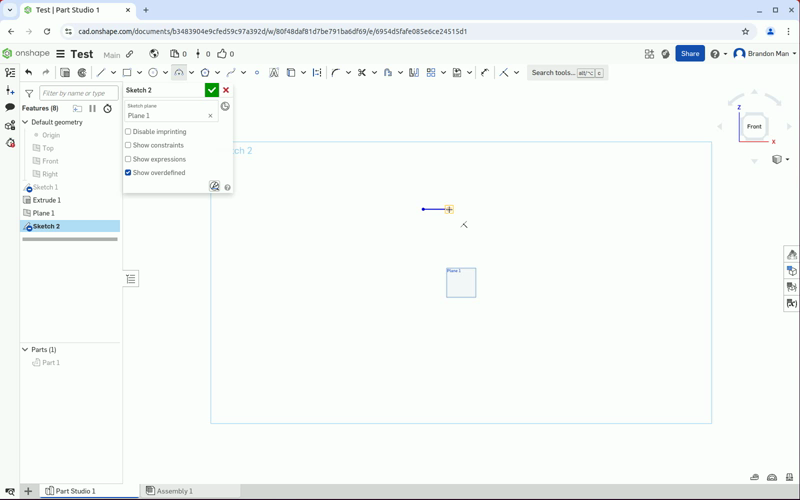
key_down(shift)
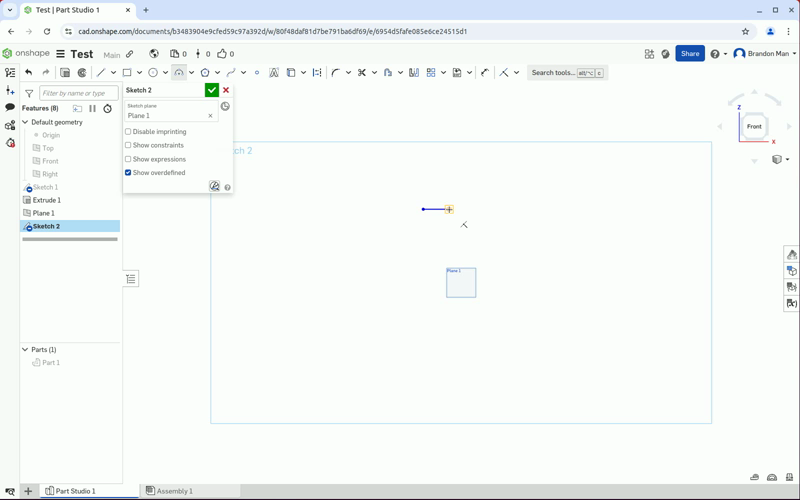
mouse_move(471, 209)
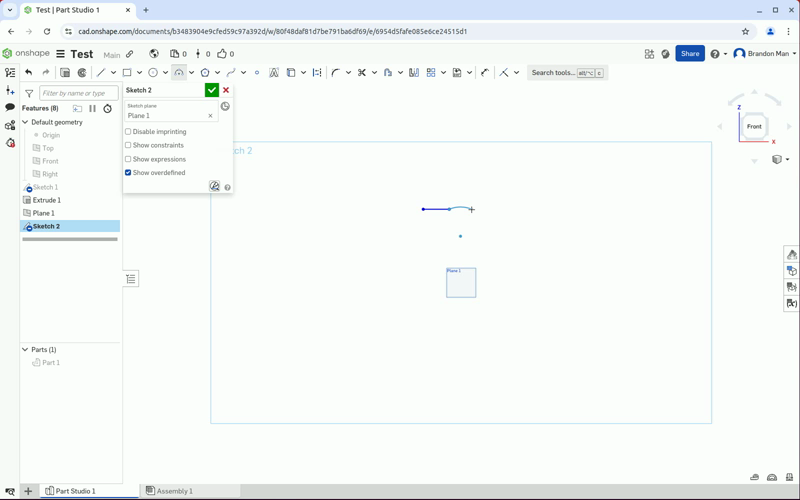
click(471, 209)
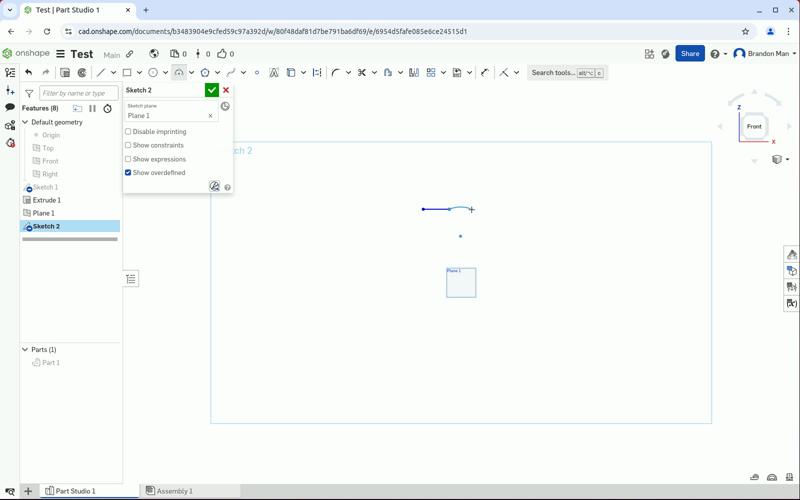
mouse_move(460, 197)
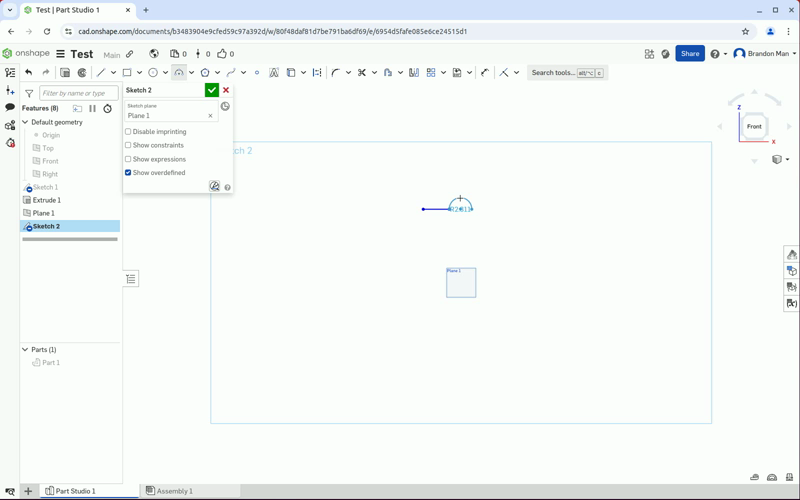
click(460, 197)
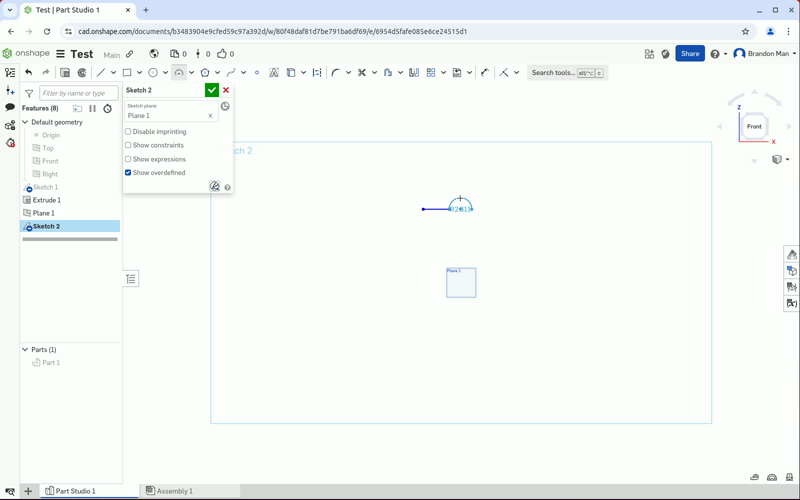
key_up(shift)
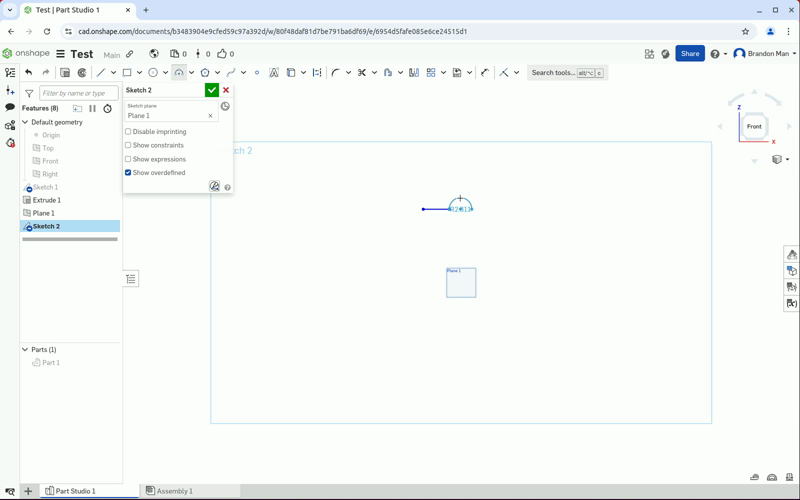
key(esc)
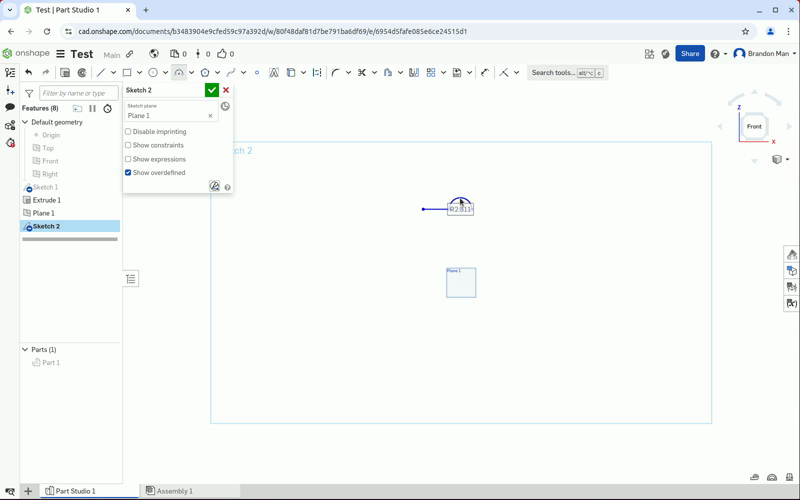
key(l)
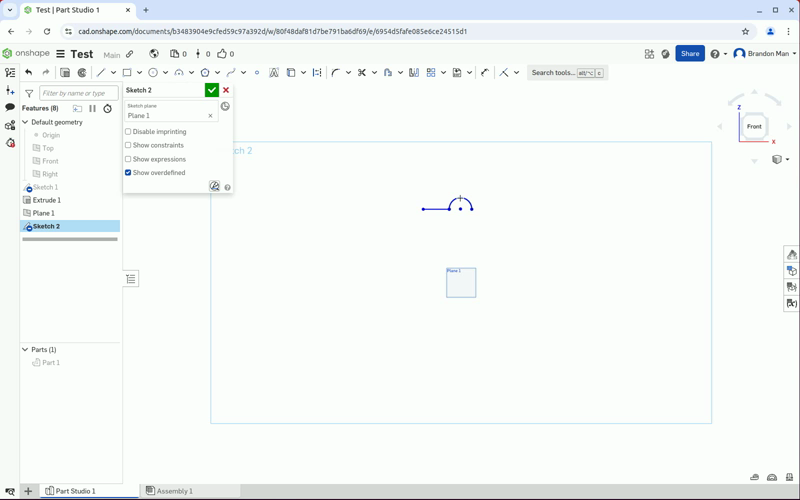
mouse_move(471, 209)
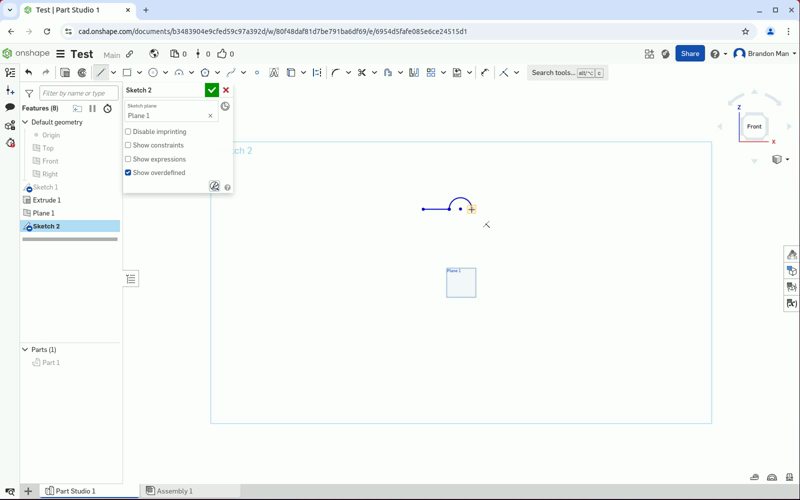
click(471, 209)
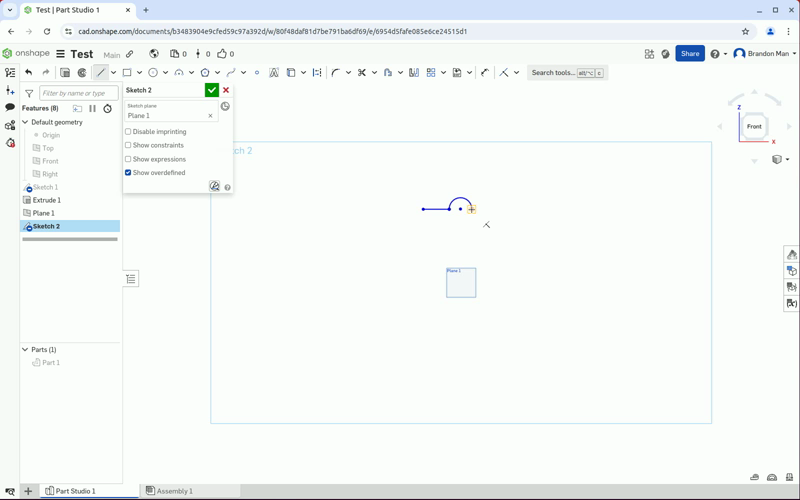
key_down(shift)
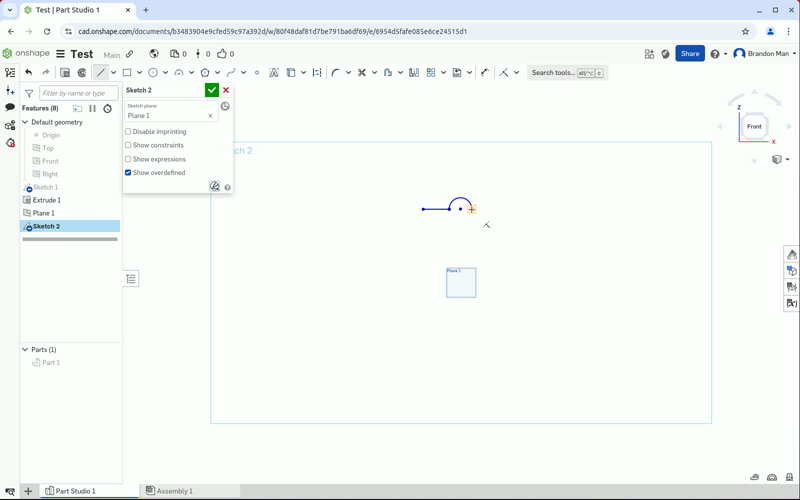
mouse_move(501, 209)
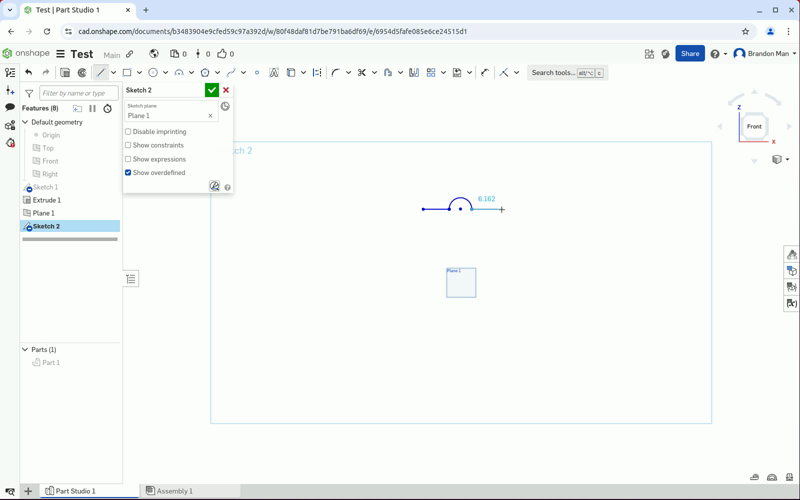
mouse_move(497, 209)
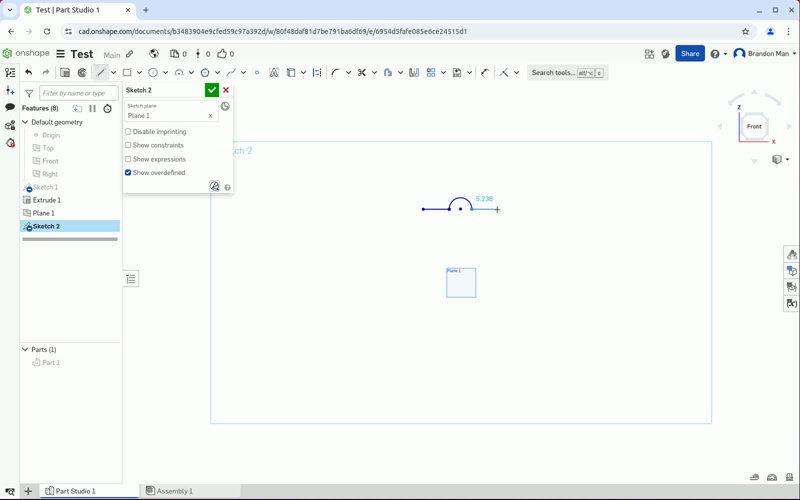
click(497, 209)
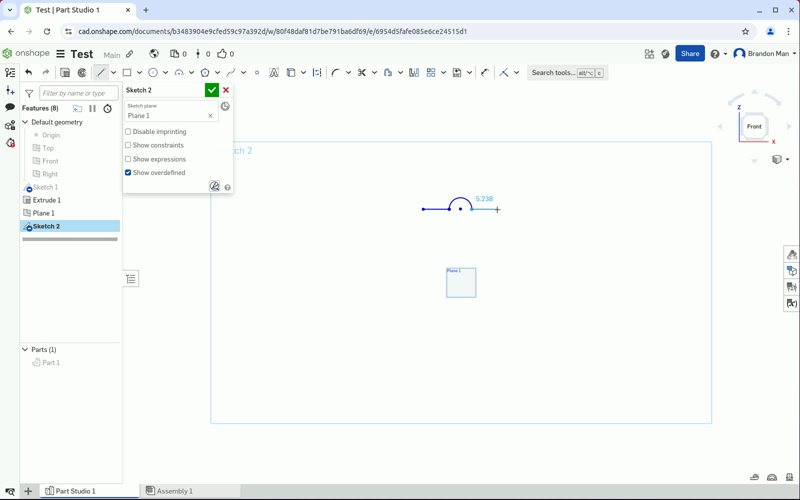
key_up(shift)
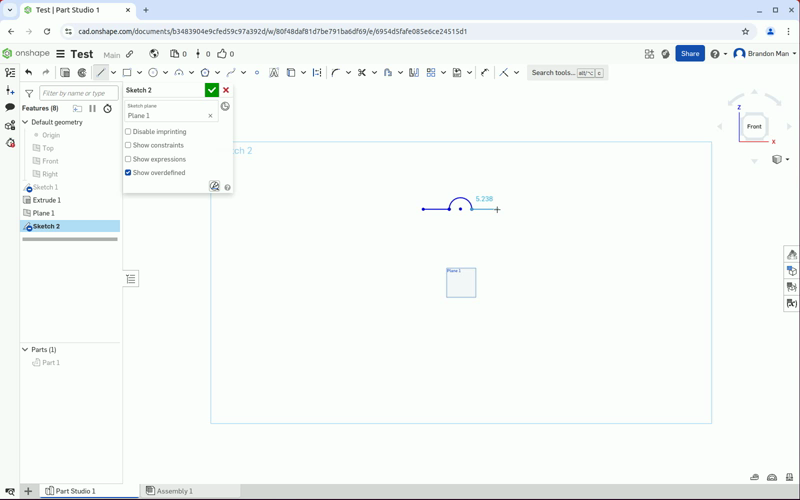
key(esc)
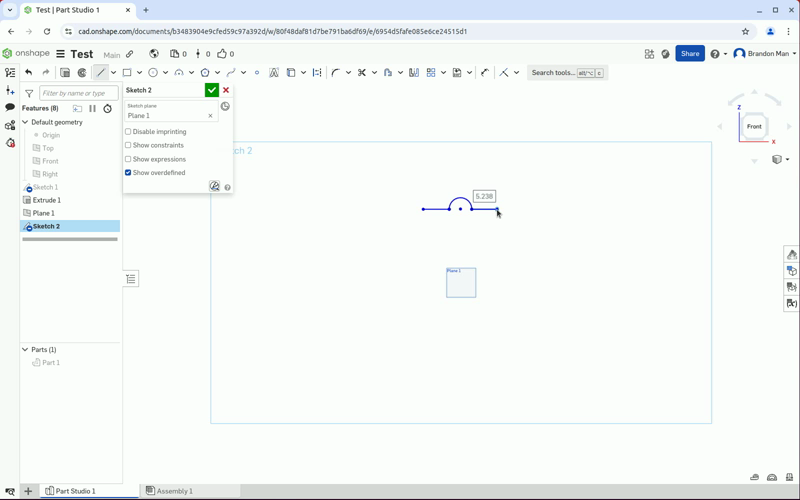
key(a)
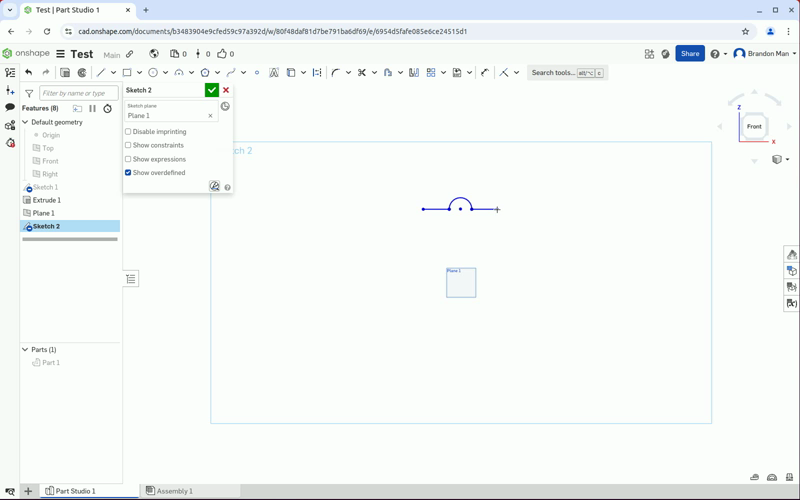
mouse_move(497, 209)
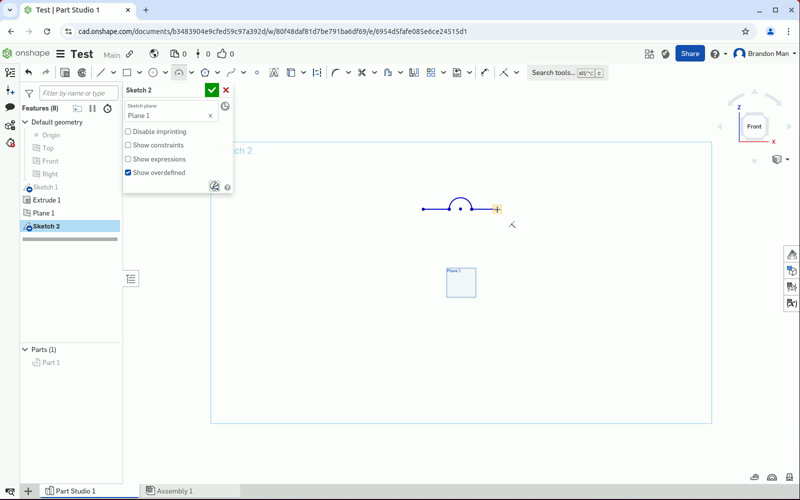
click(497, 209)
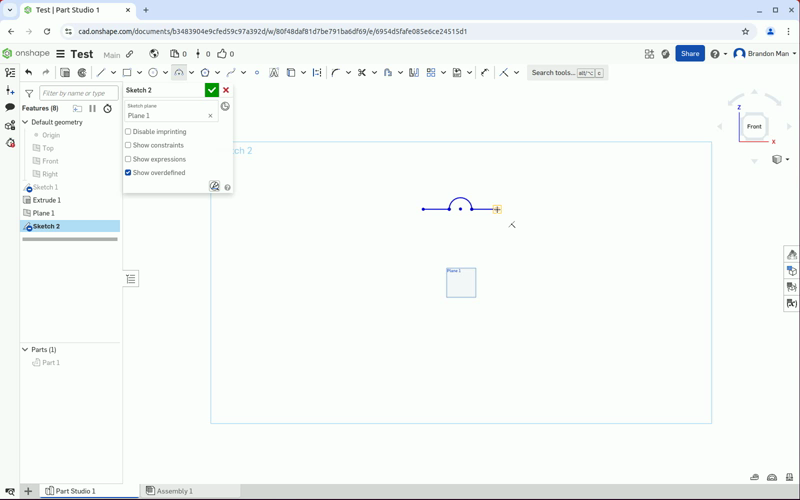
mouse_move(423, 209)
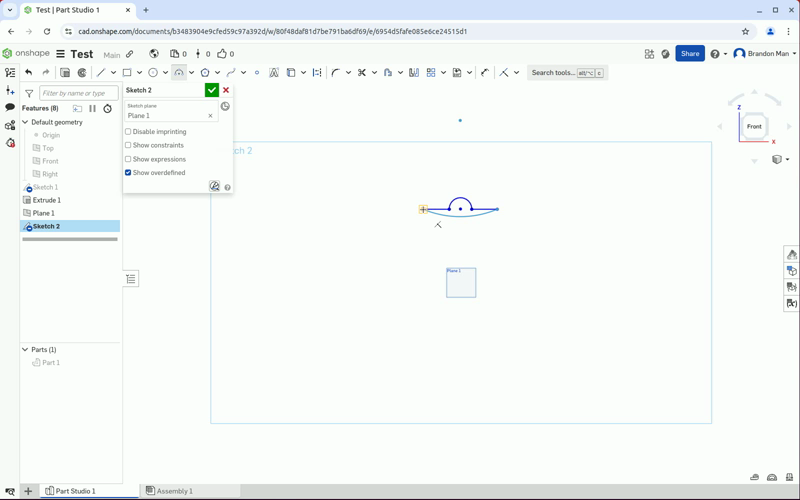
click(423, 209)
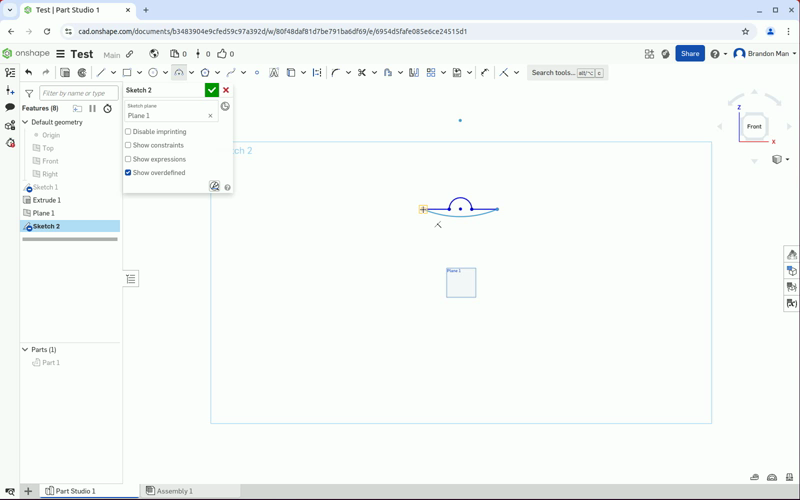
key_down(shift)
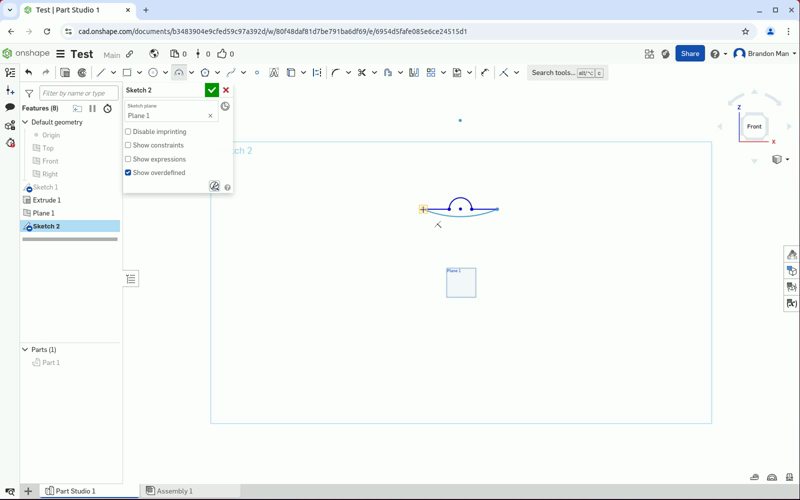
mouse_move(460, 171)
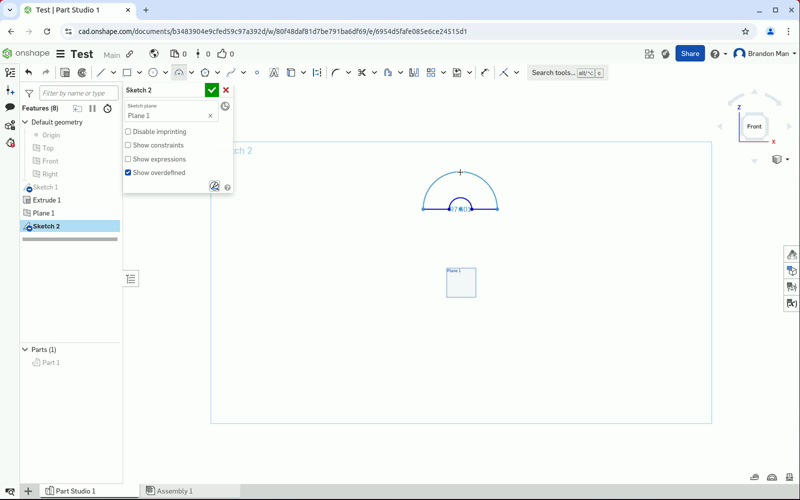
click(460, 171)
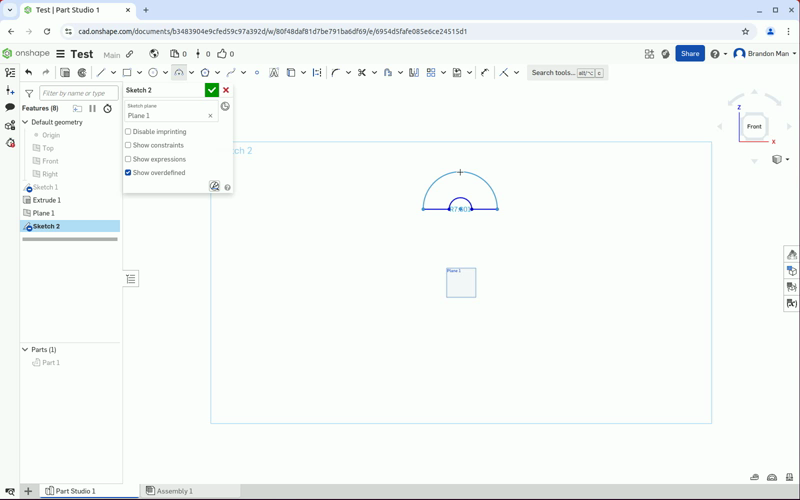
key_up(shift)
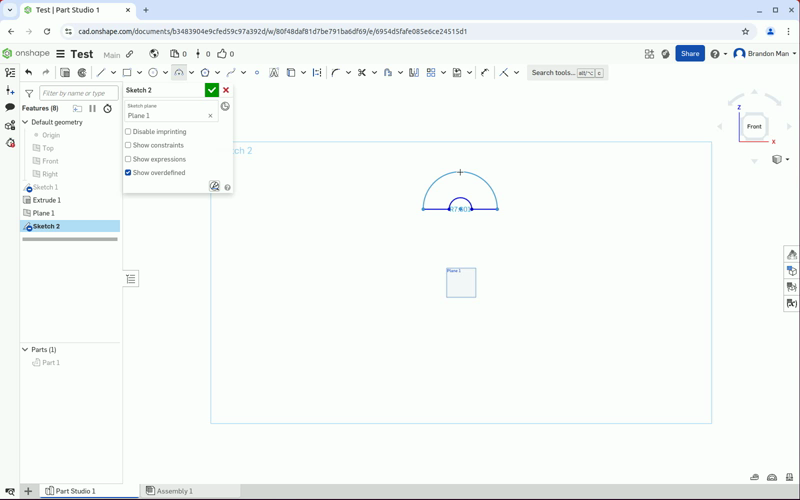
key(esc)
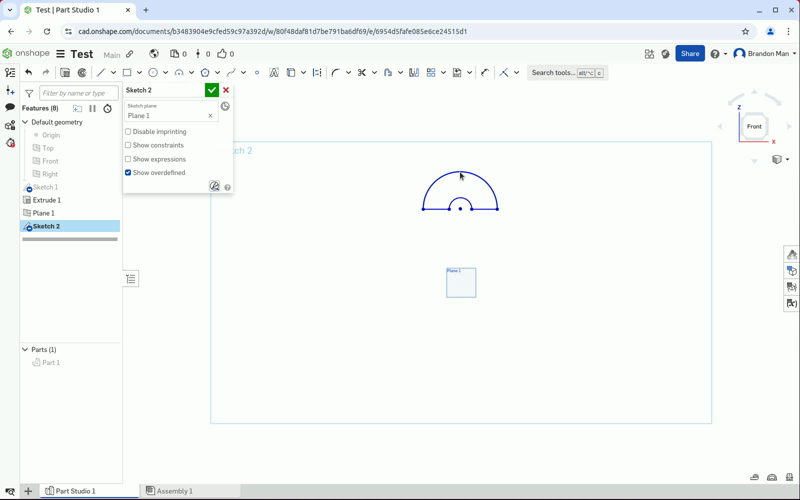
mouse_move(456, 175)
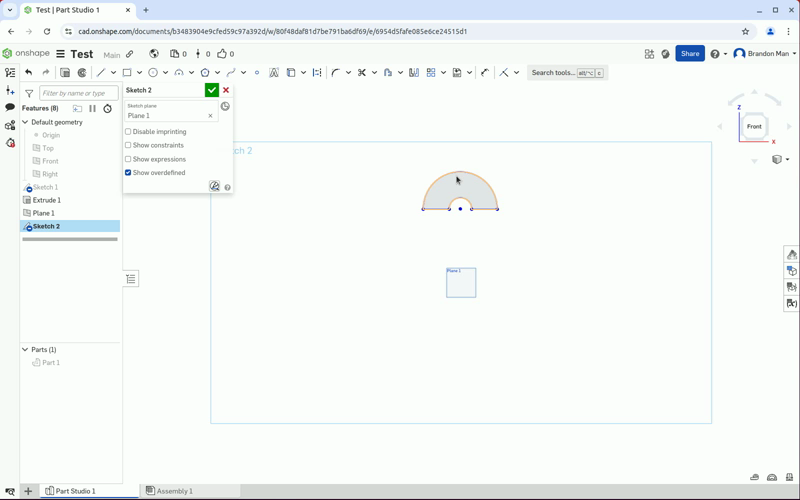
scroll(6)
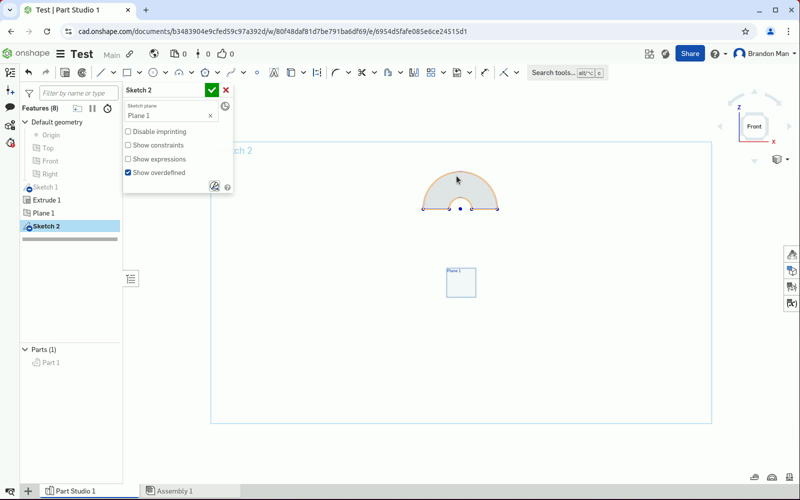
scroll(6)
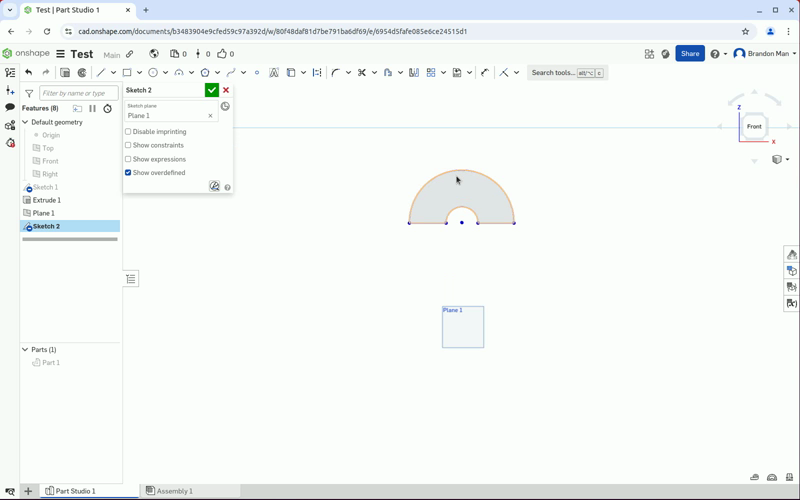
scroll(6)
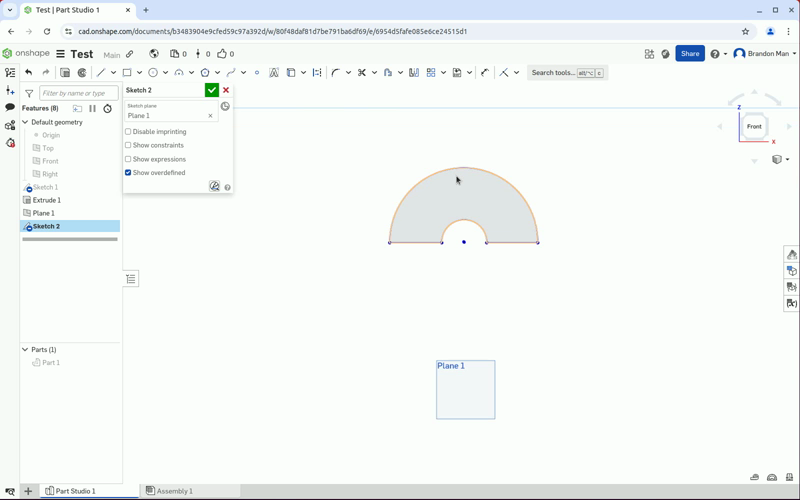
scroll(6)
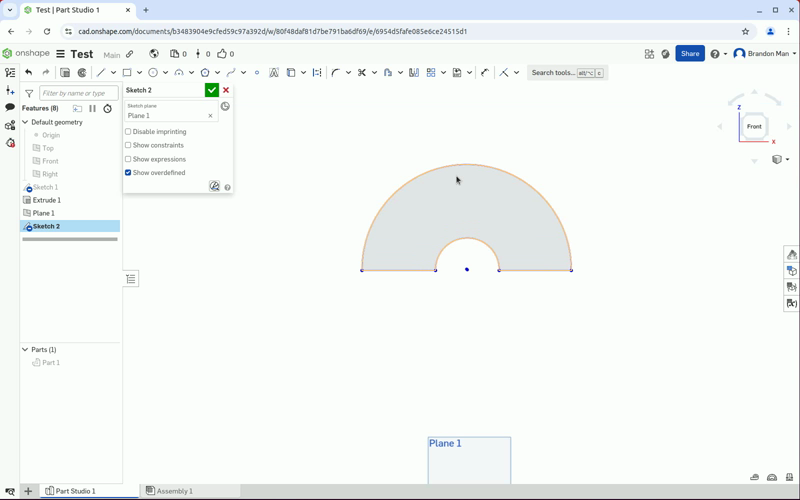
scroll(6)
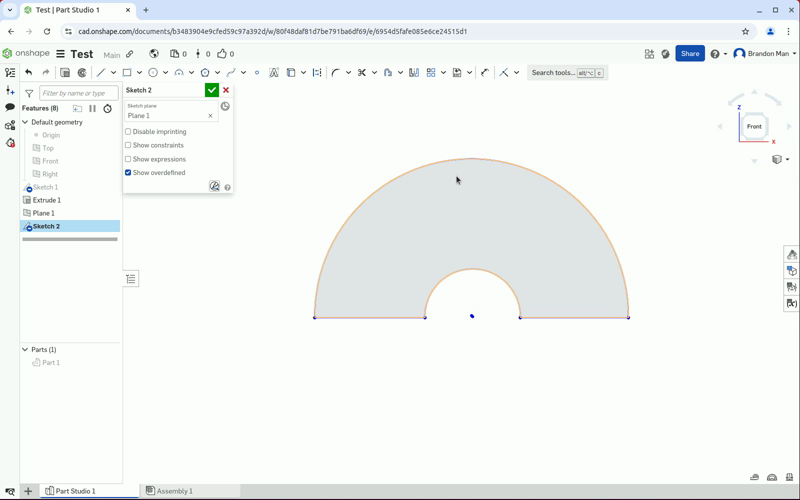
scroll(6)
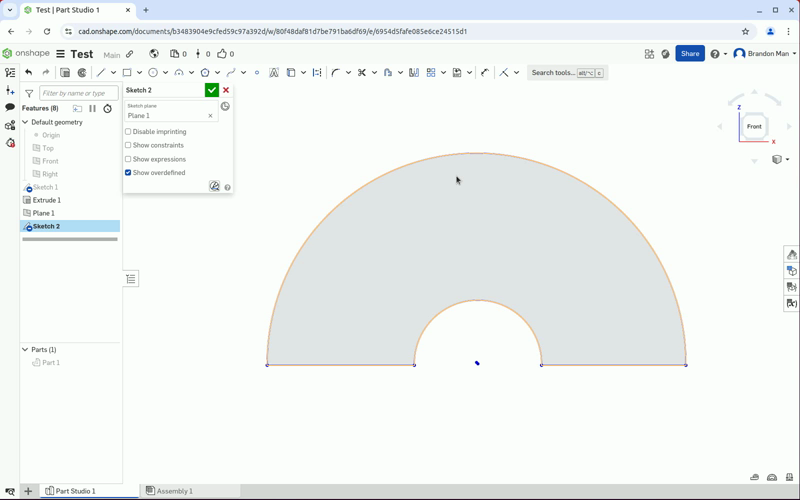
scroll(6)
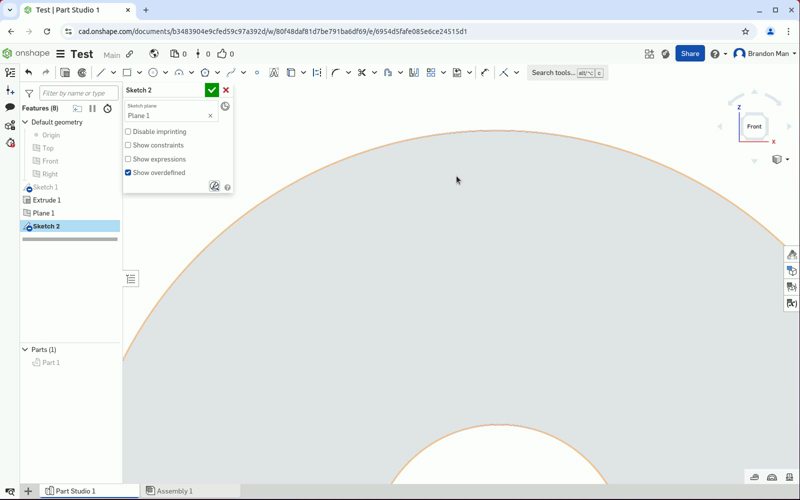
click(456, 175)
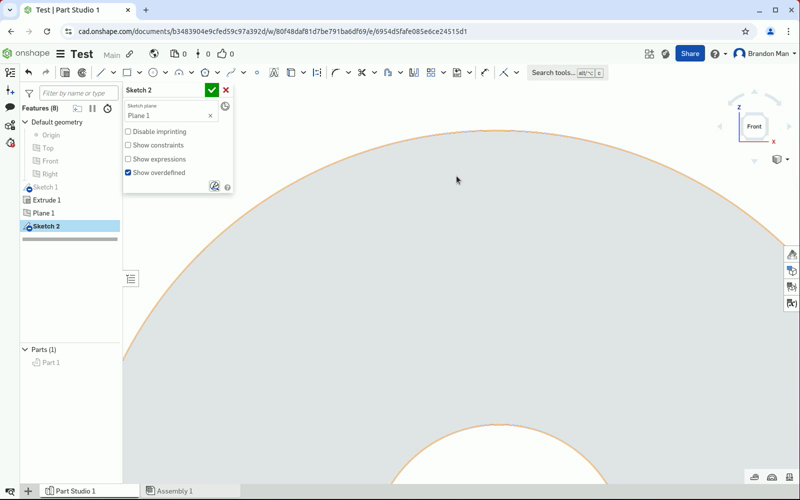
scroll(-6)
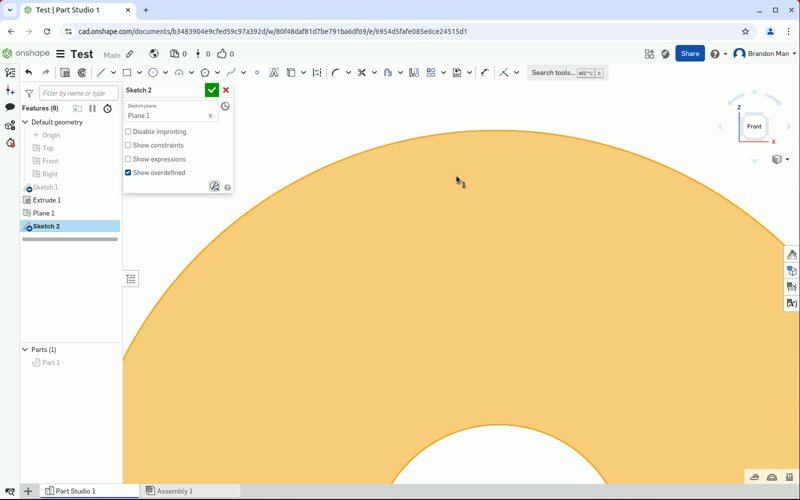
scroll(-6)
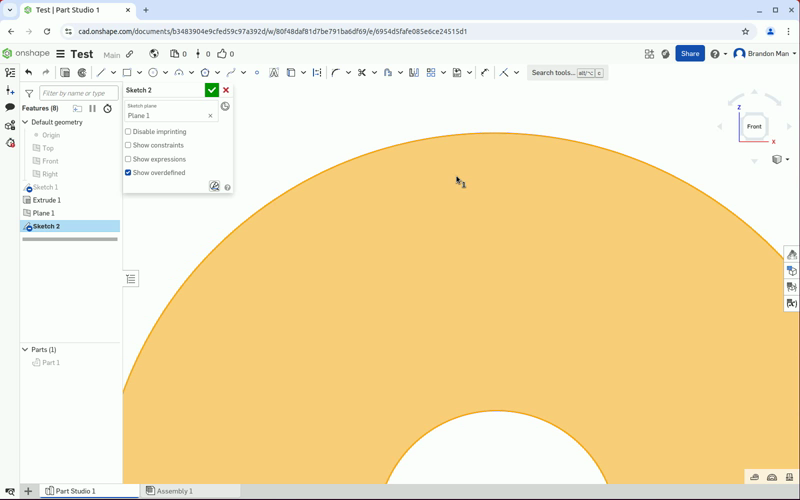
scroll(-6)
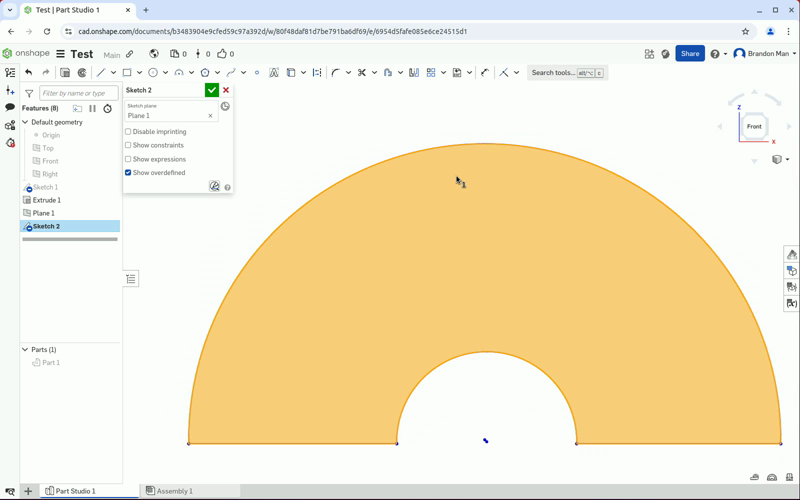
scroll(-6)
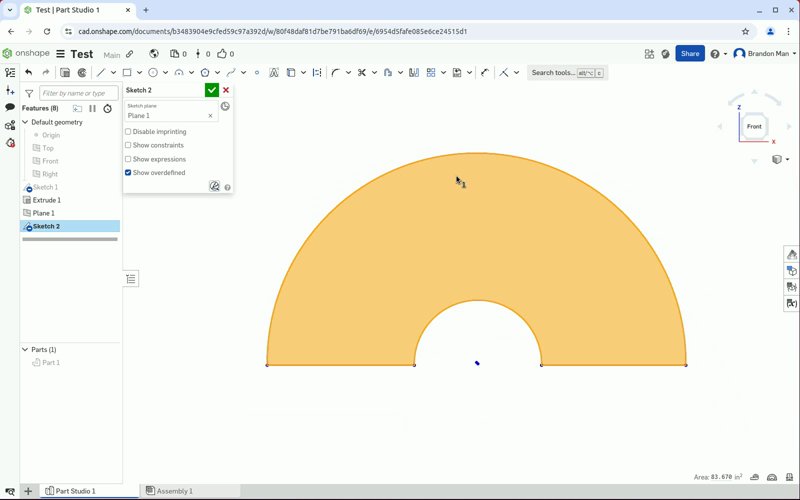
scroll(-6)
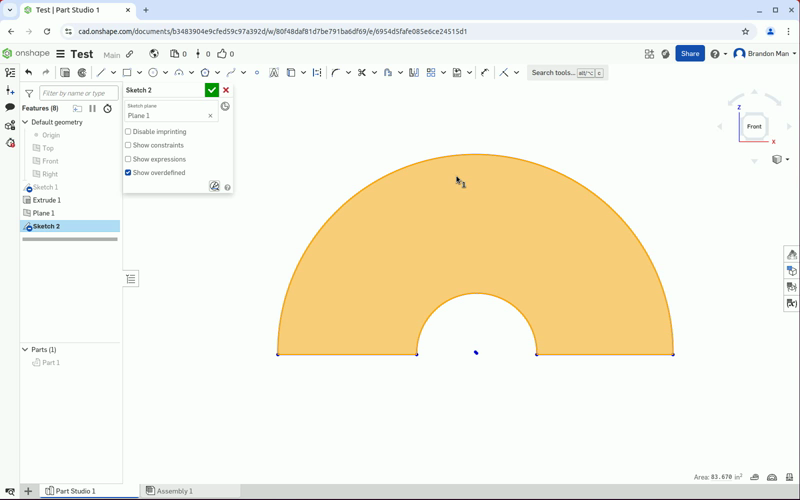
scroll(-6)
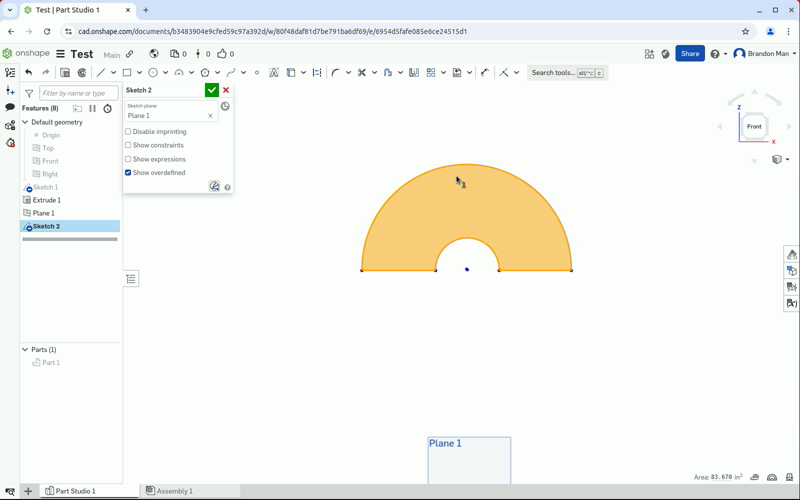
scroll(-6)
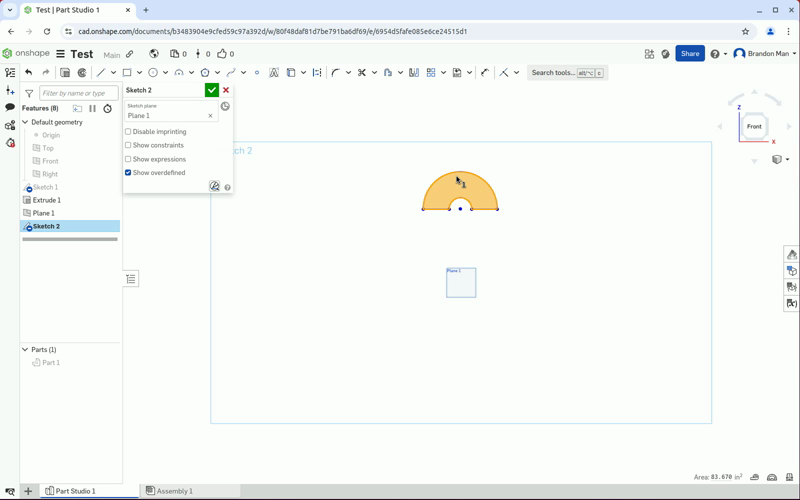
mouse_move(73, 352)
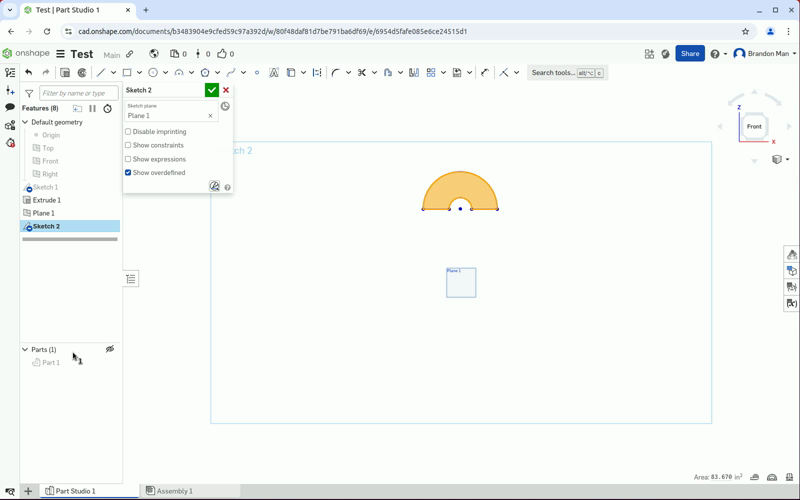
key(shift+y)
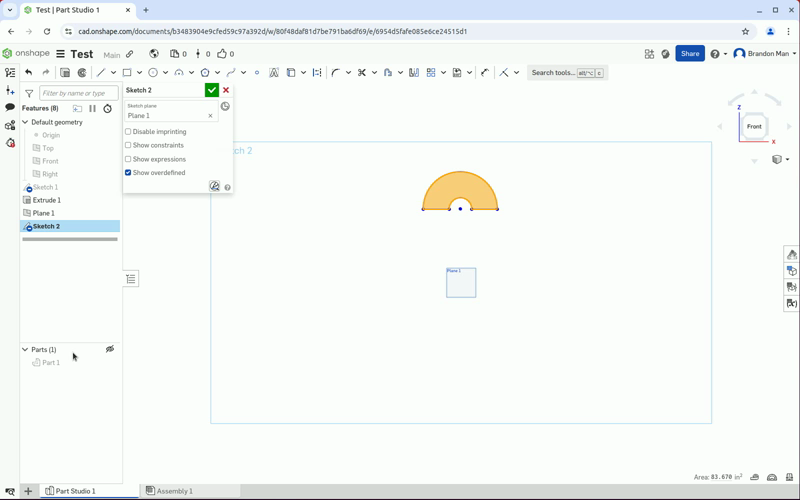
key(shift+e)
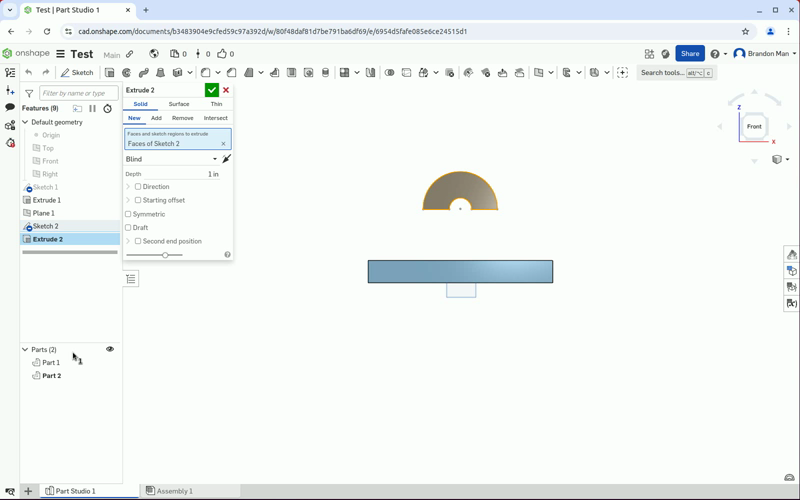
mouse_move(143, 106)
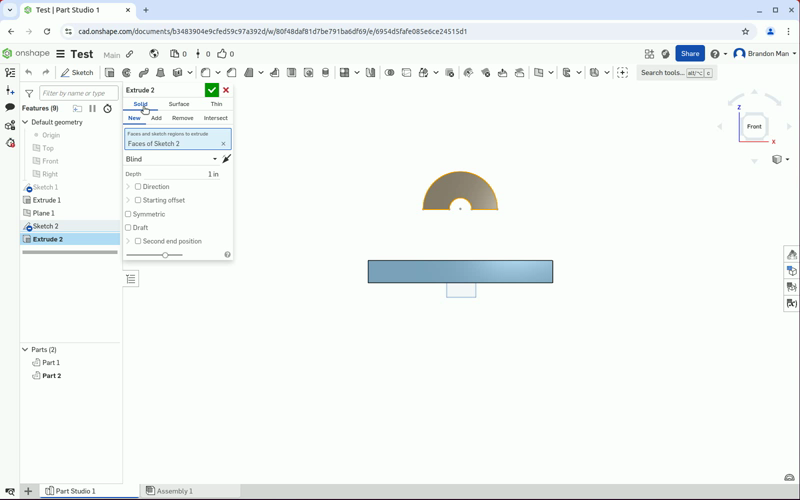
click(143, 106)
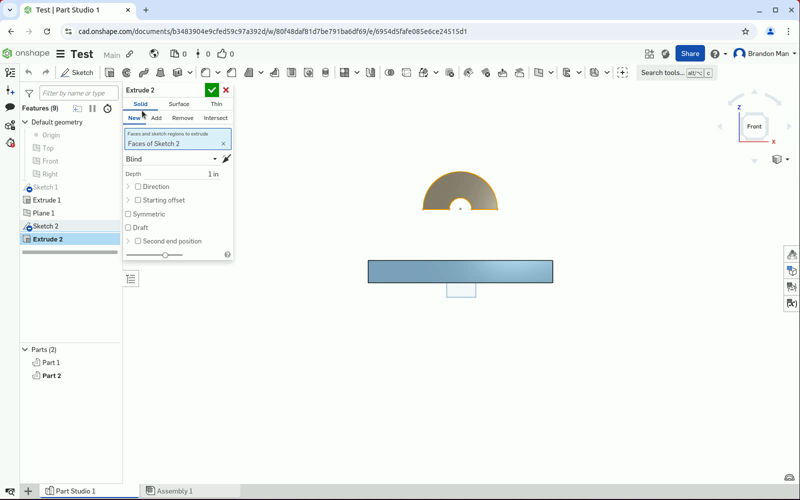
mouse_move(137, 120)
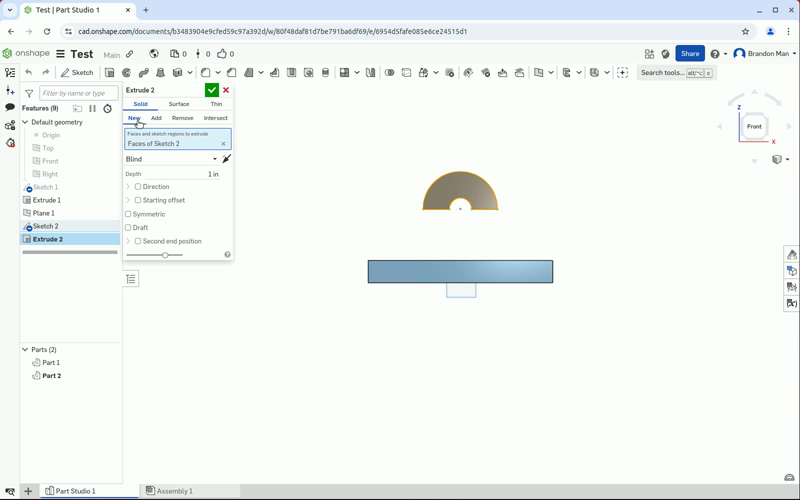
click(137, 120)
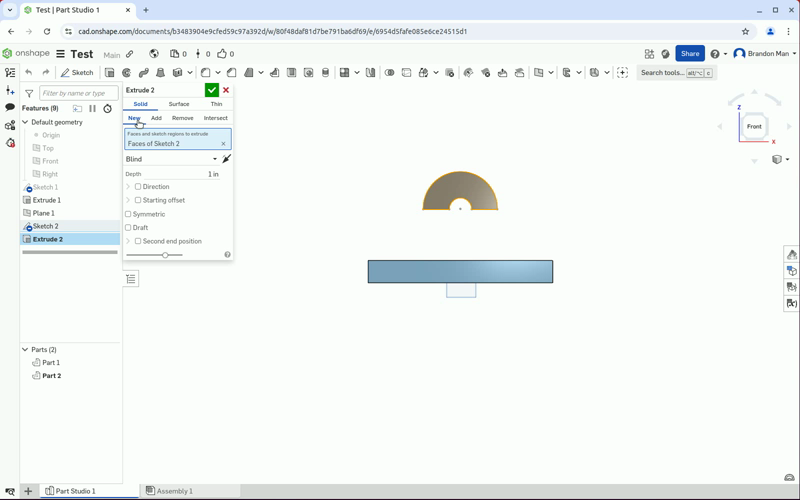
key(tab, 4)
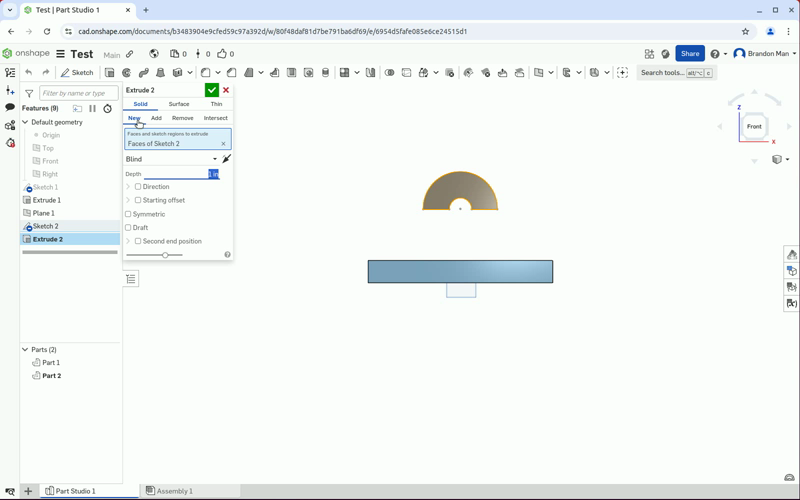
text(-4.574)
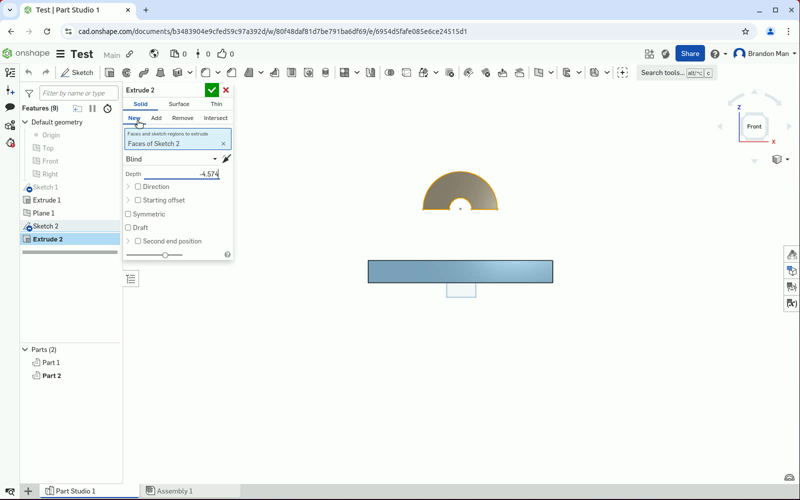
key(enter)
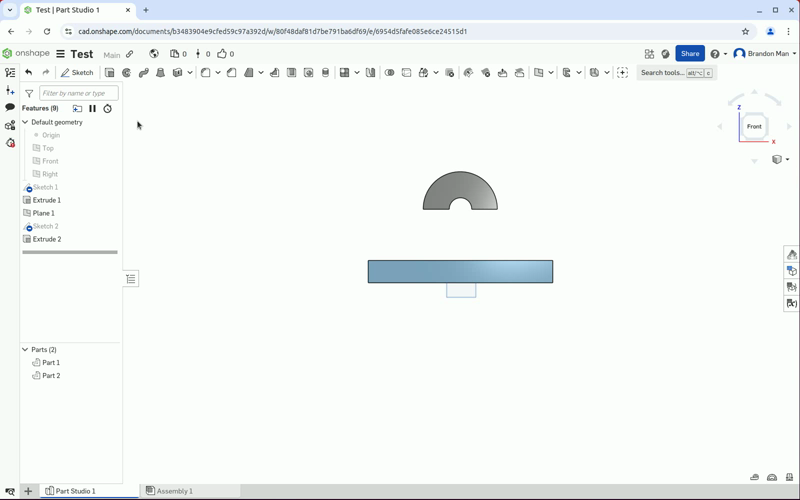
key(shift+h)
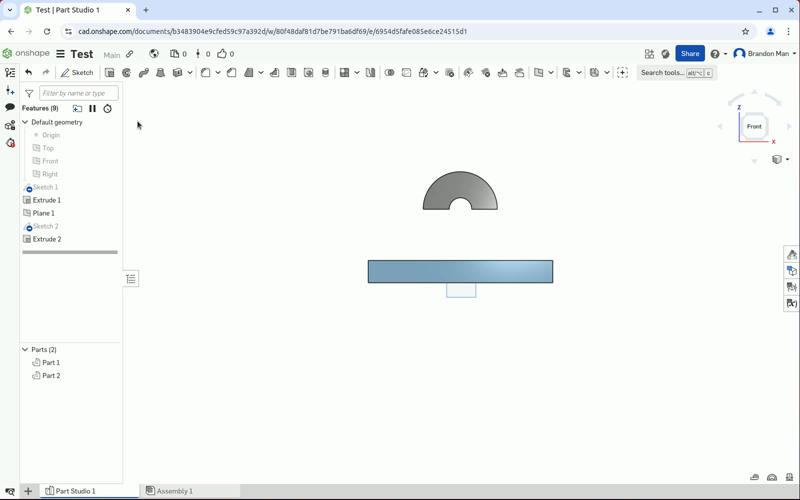
key(shift+h)
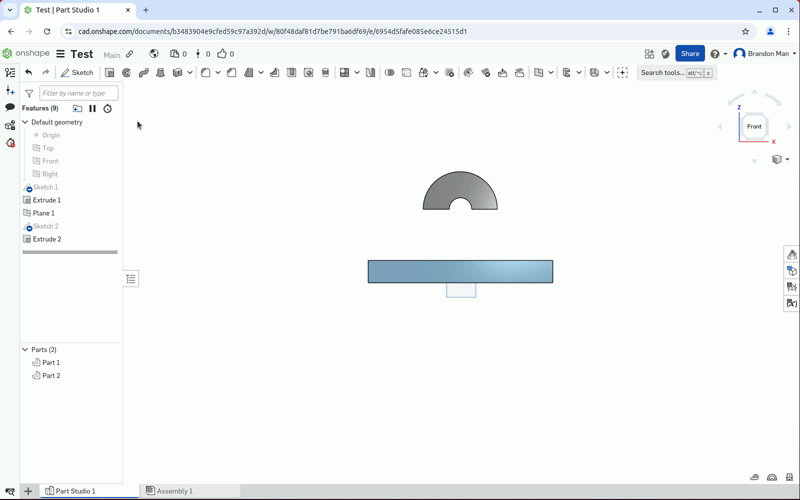
mouse_move(73, 189)
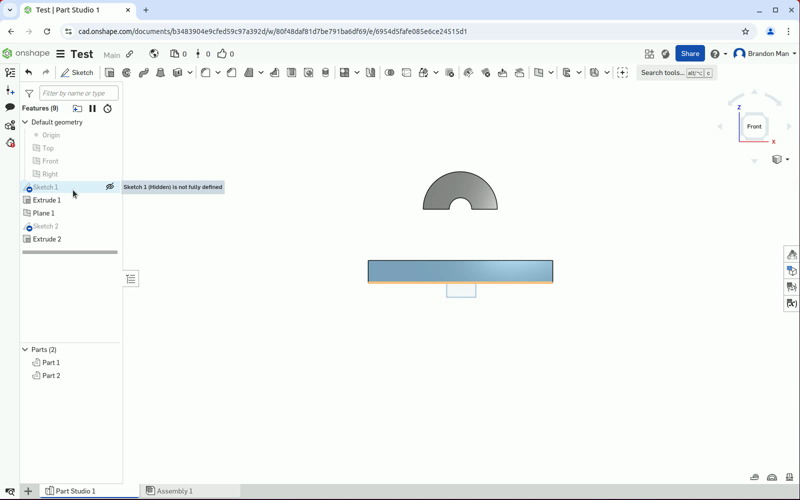
click(73, 189)
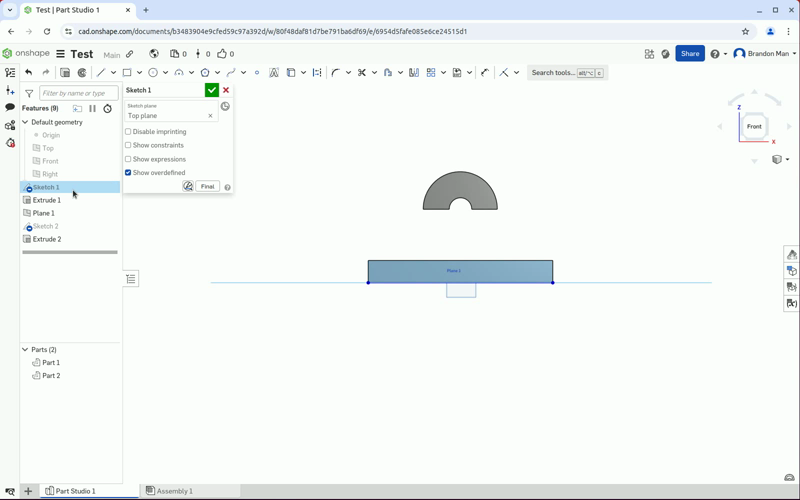
mouse_move(229, 92)
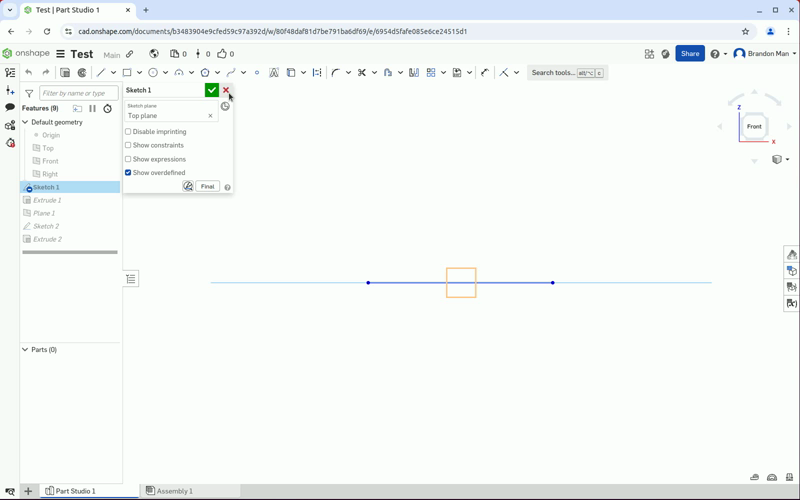
click(229, 92)
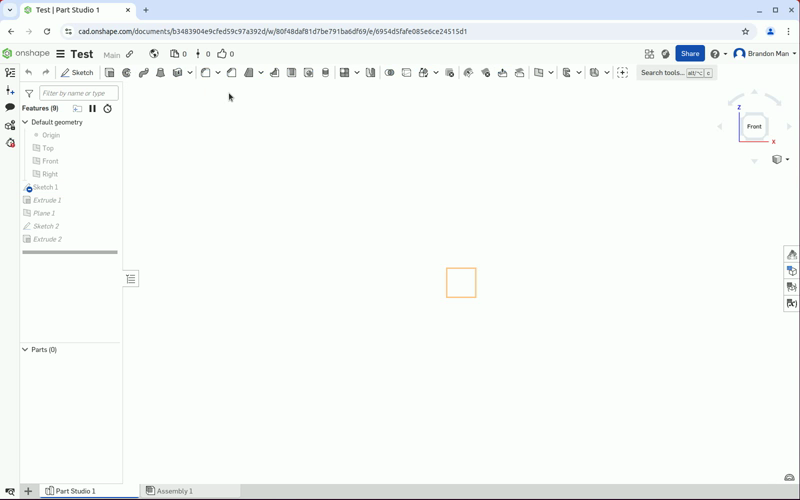
key(shift+s)
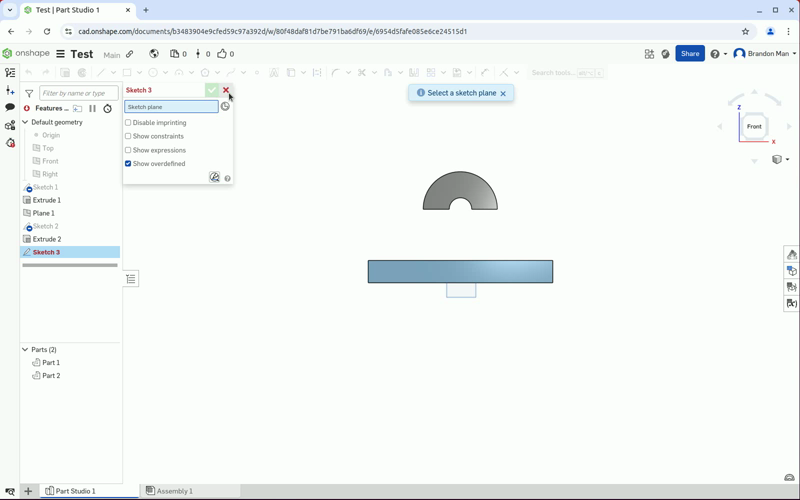
mouse_move(73, 215)
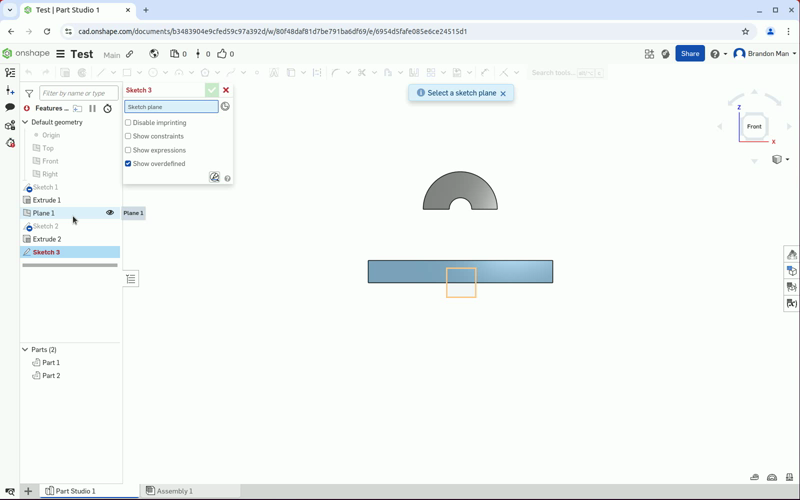
click(73, 215)
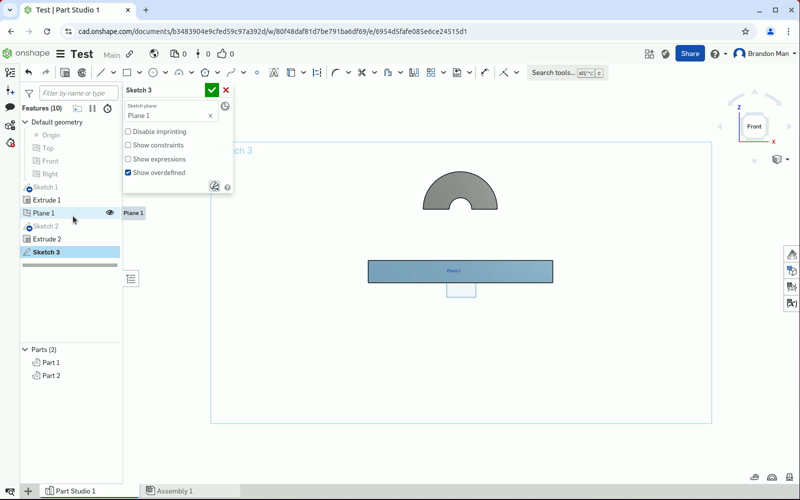
mouse_move(73, 352)
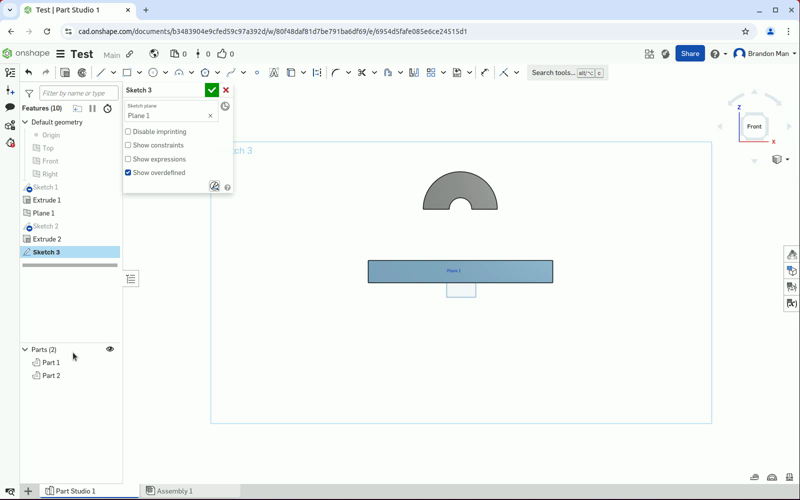
key(y)
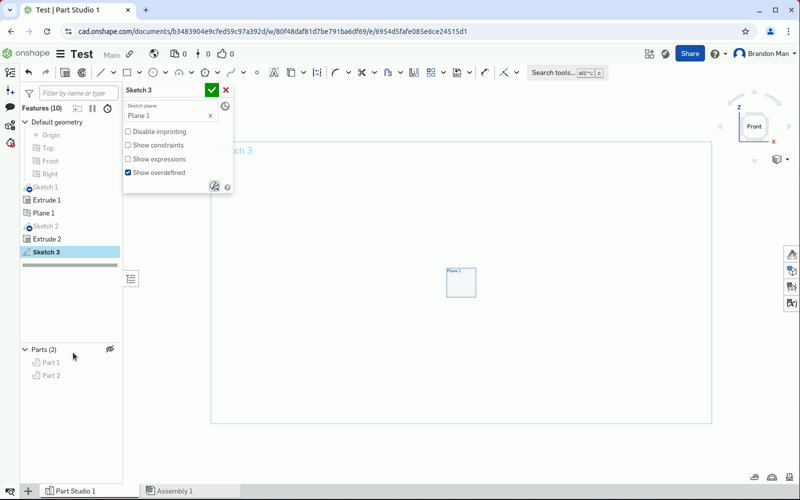
key(a)
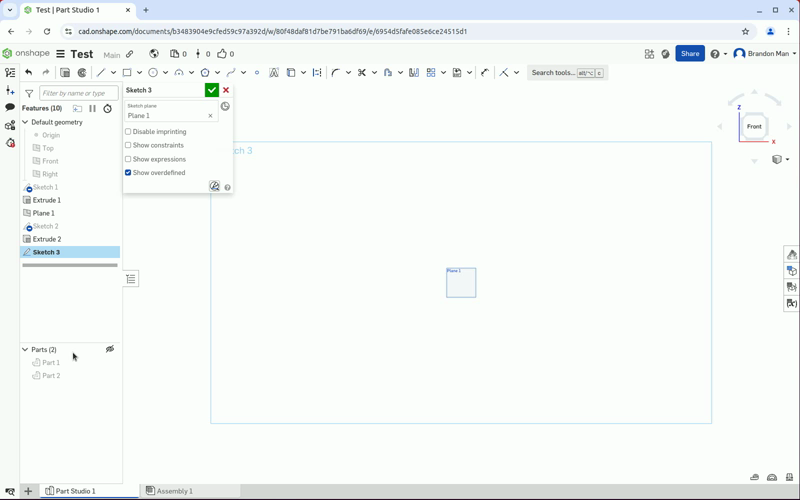
key_down(shift)
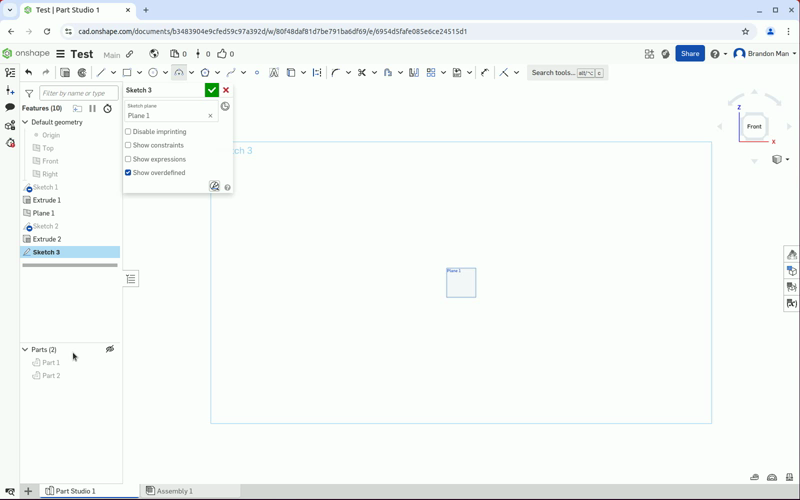
mouse_move(423, 209)
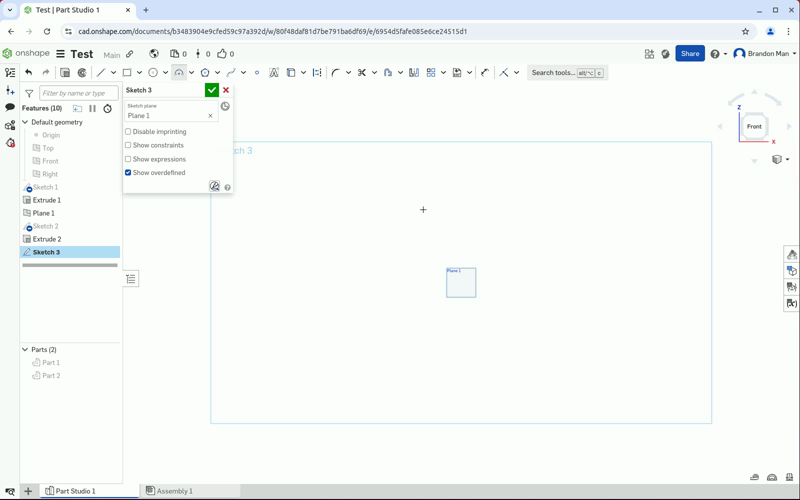
click(423, 209)
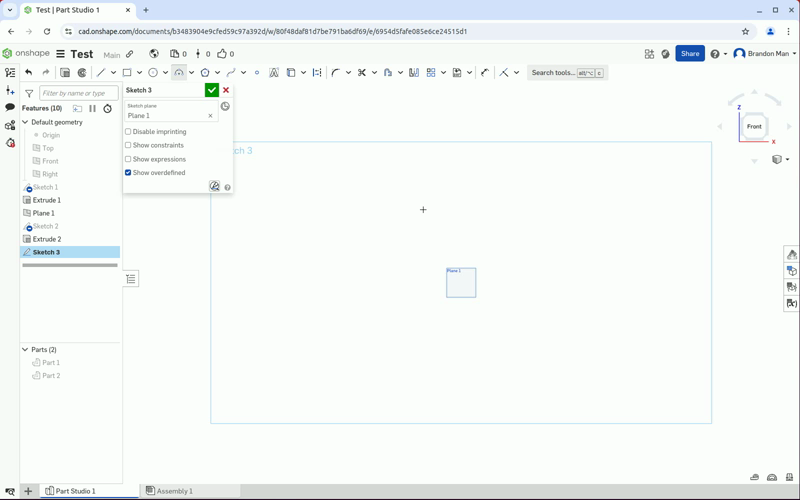
key_up(shift)
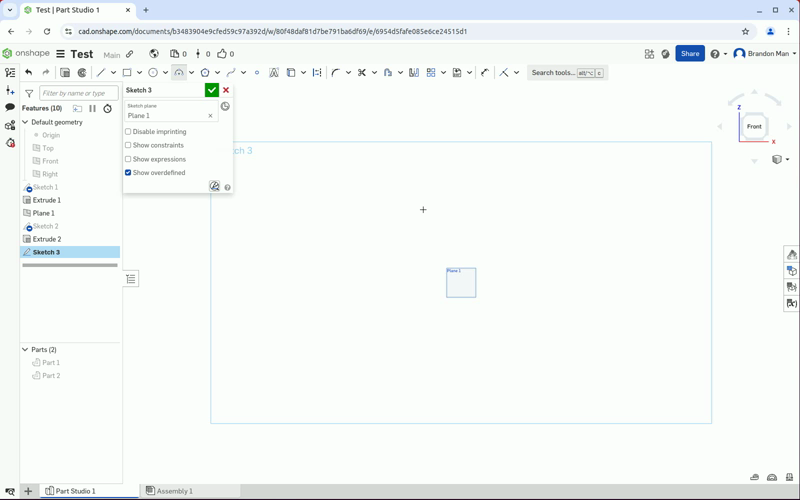
key_down(shift)
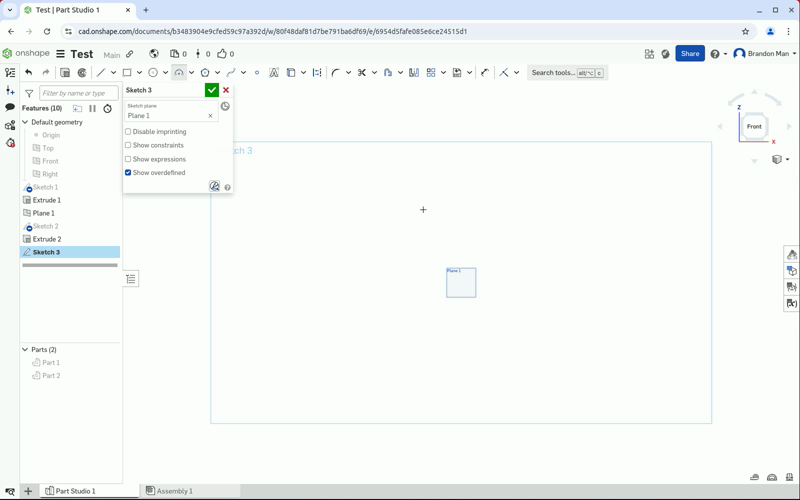
mouse_move(497, 209)
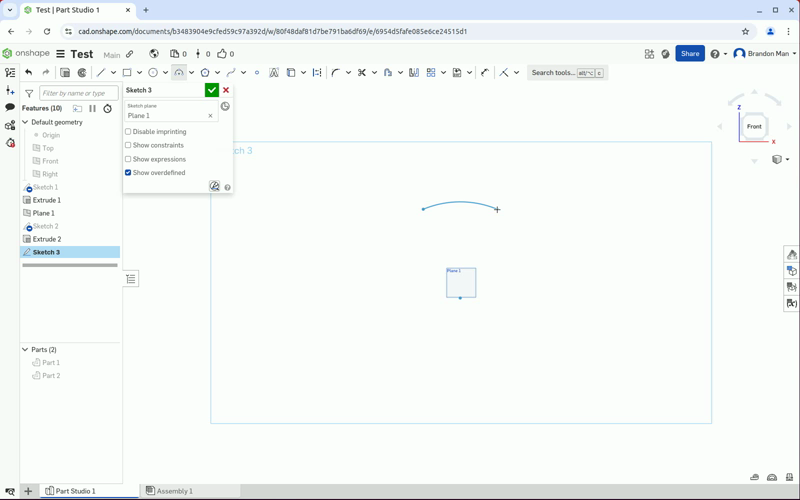
click(497, 209)
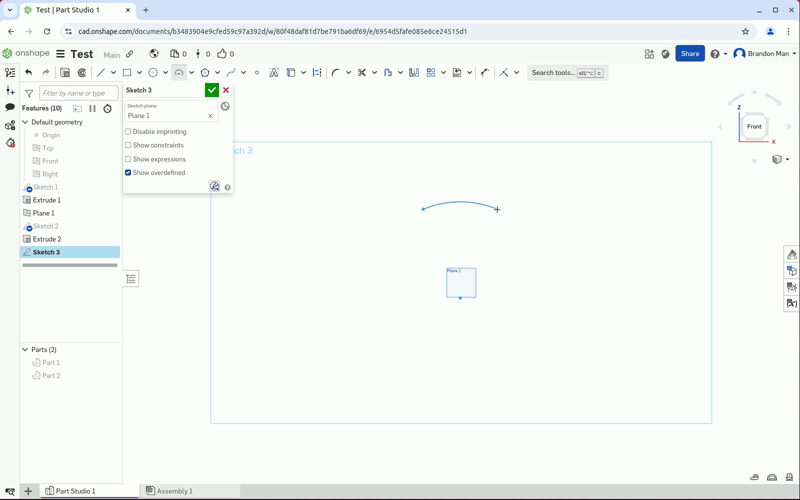
mouse_move(460, 246)
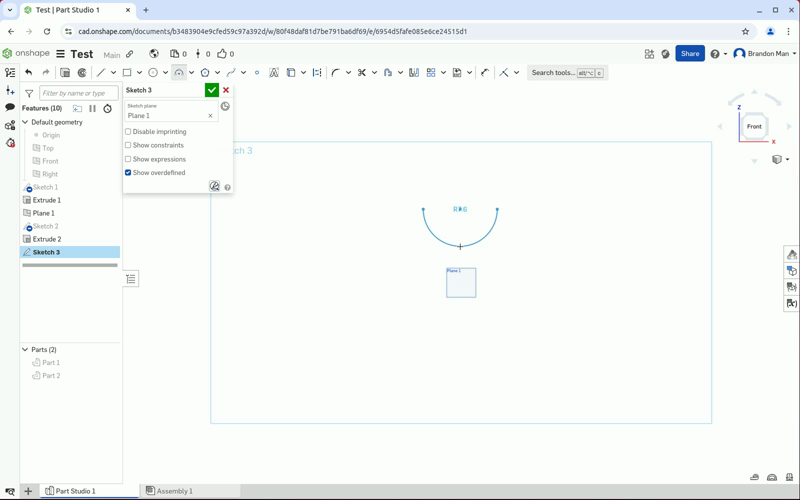
click(460, 246)
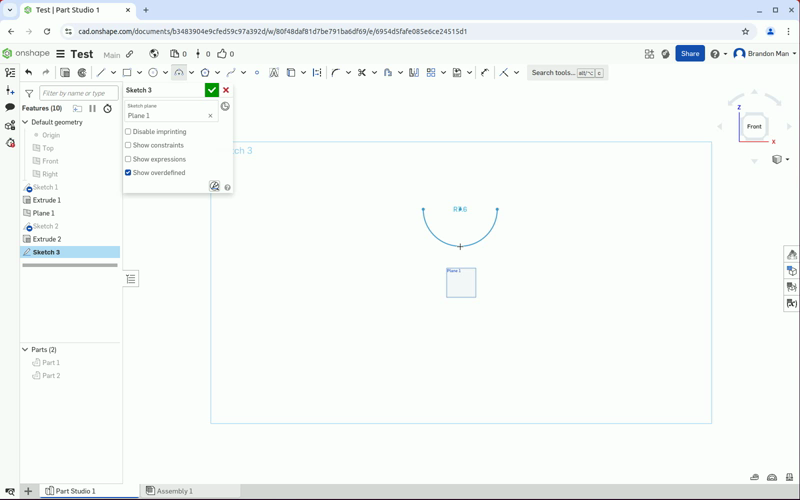
key_up(shift)
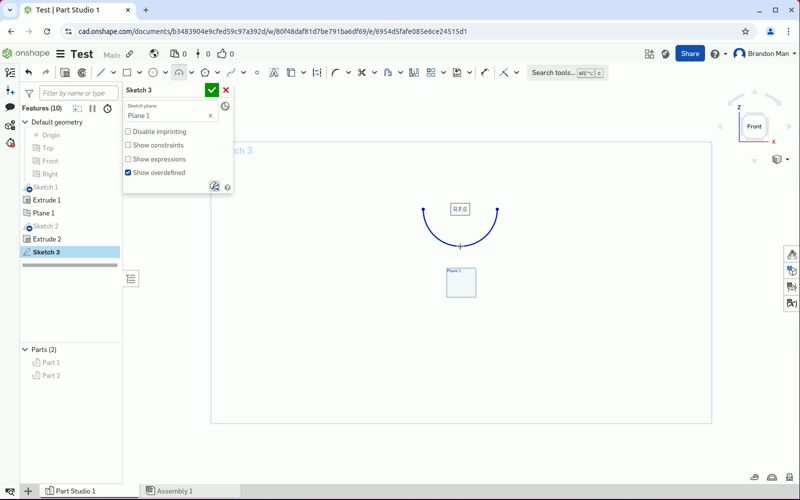
key(esc)
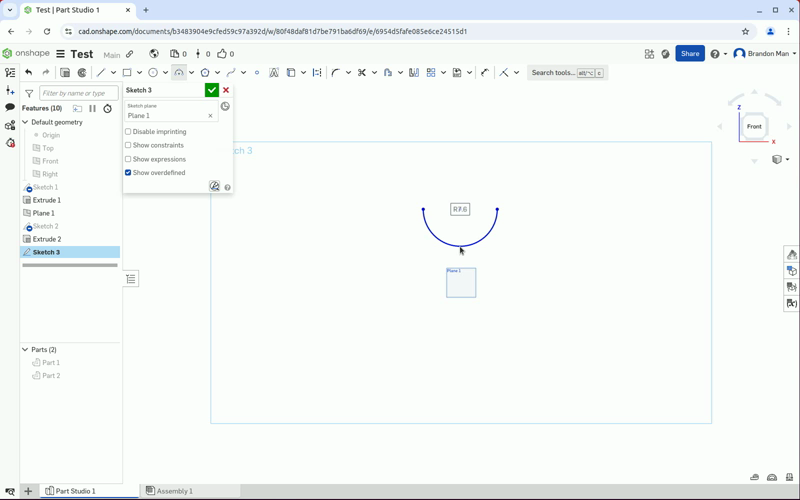
key(l)
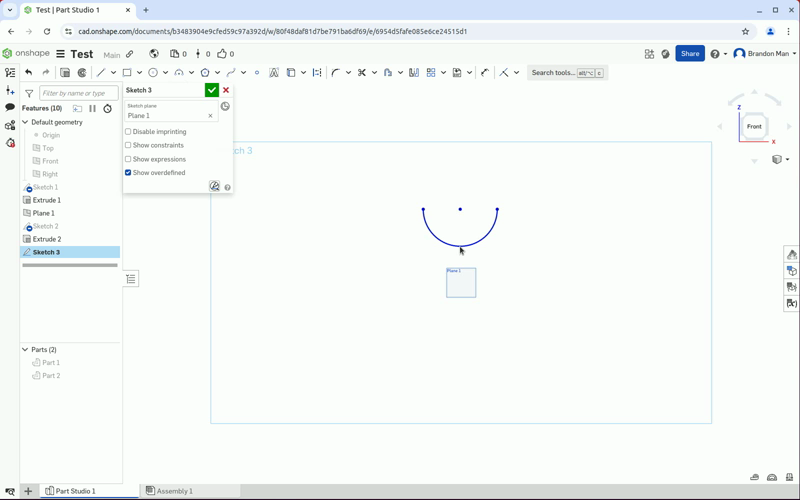
mouse_move(497, 209)
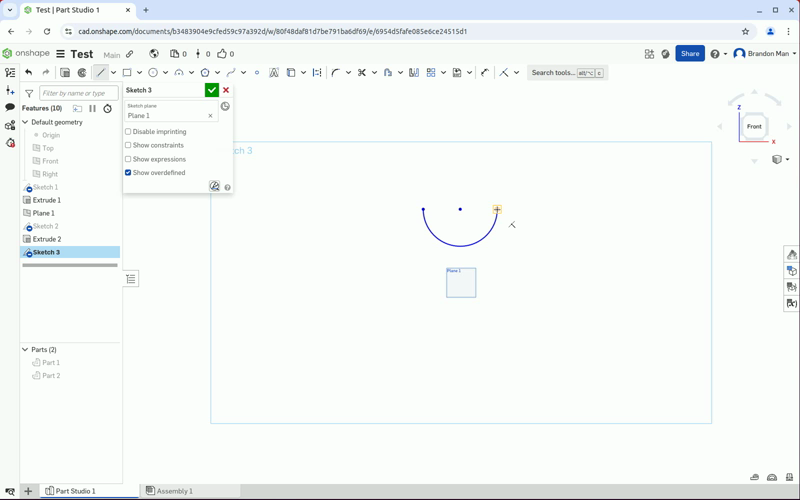
click(497, 209)
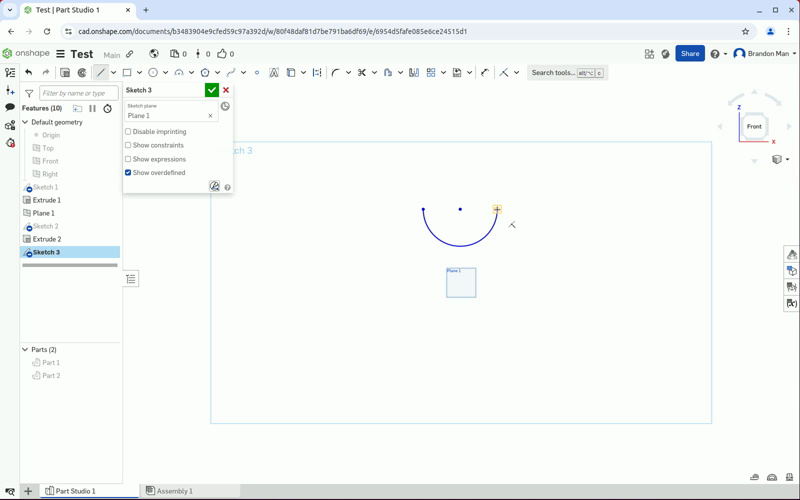
key_down(shift)
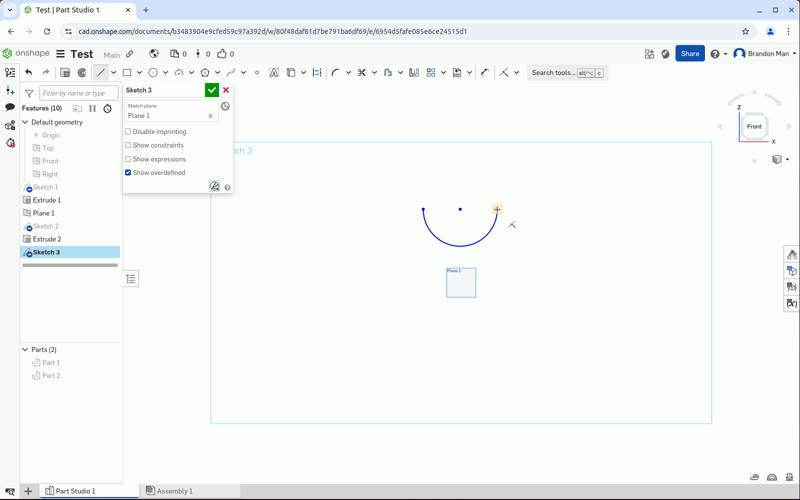
mouse_move(527, 209)
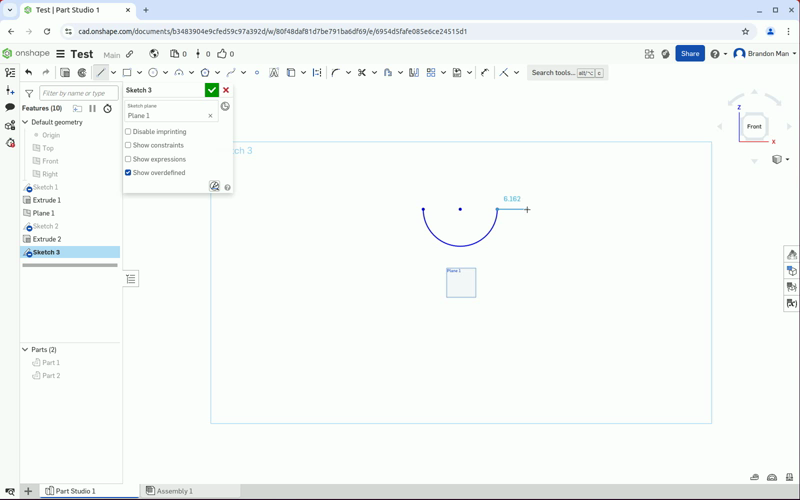
mouse_move(471, 209)
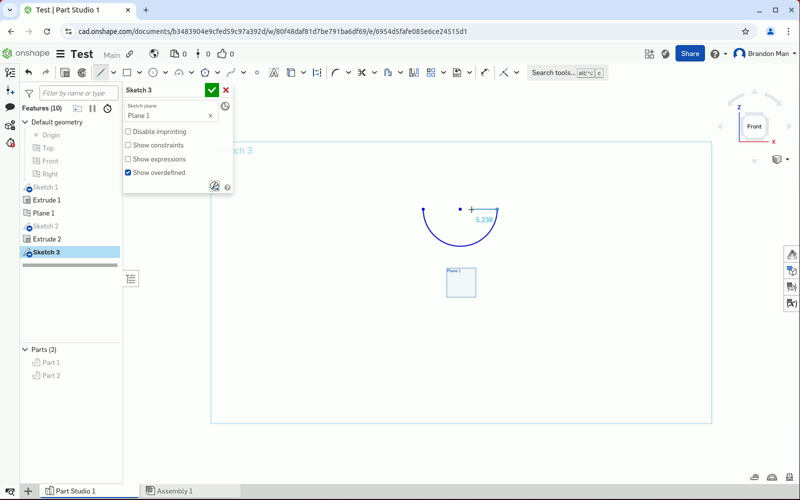
click(471, 209)
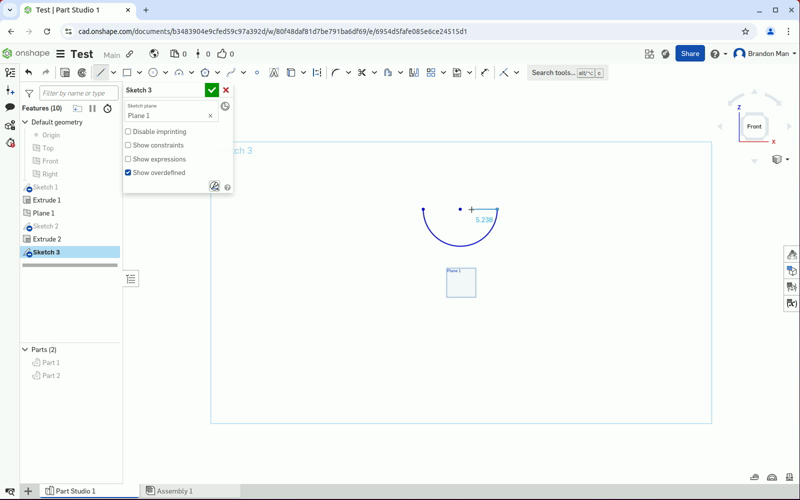
key_up(shift)
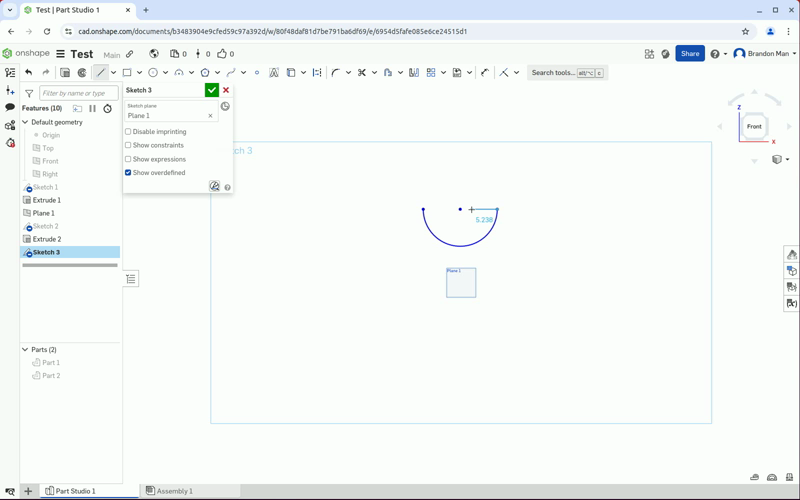
key(esc)
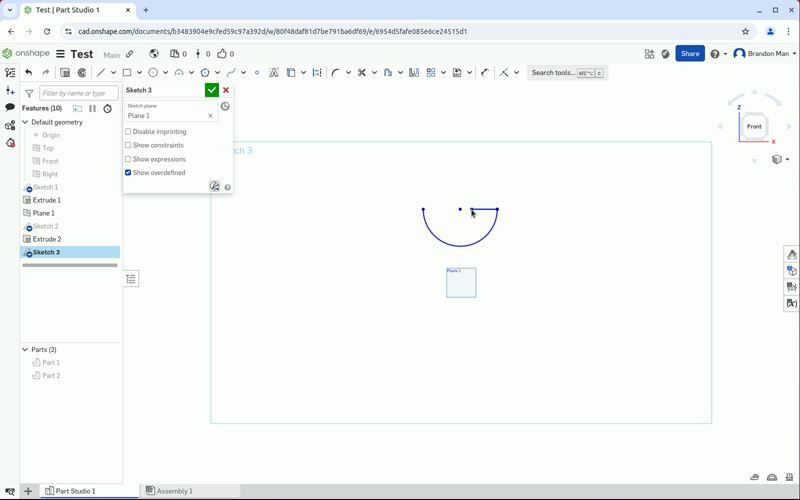
key(a)
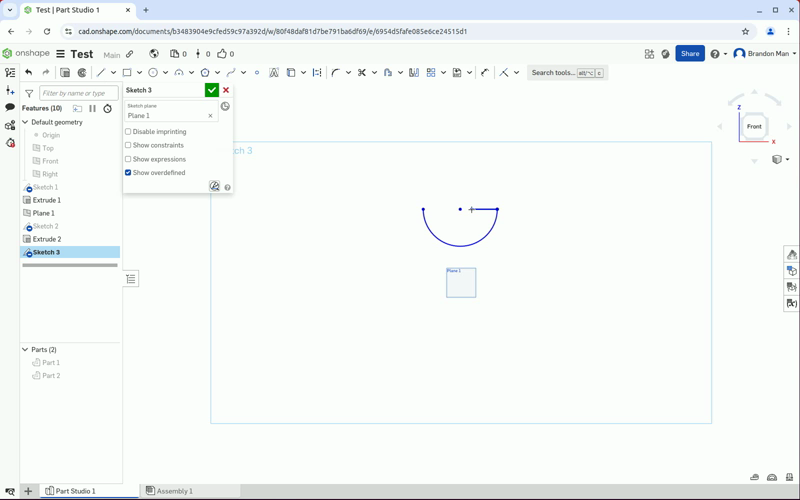
mouse_move(471, 209)
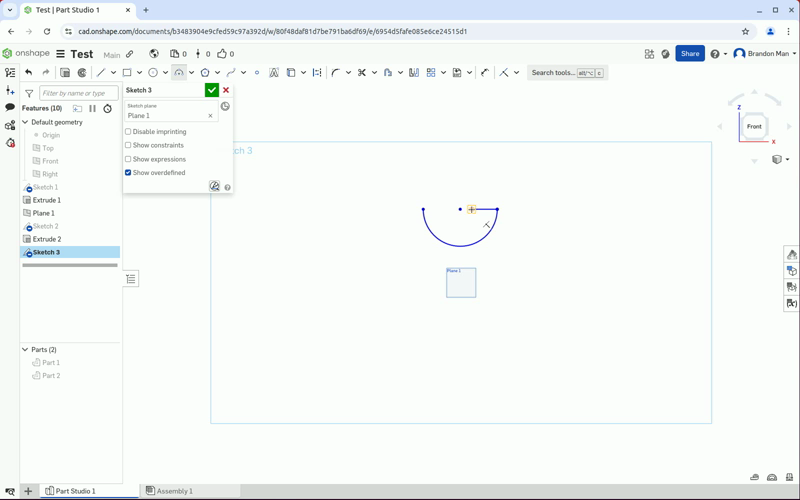
click(471, 209)
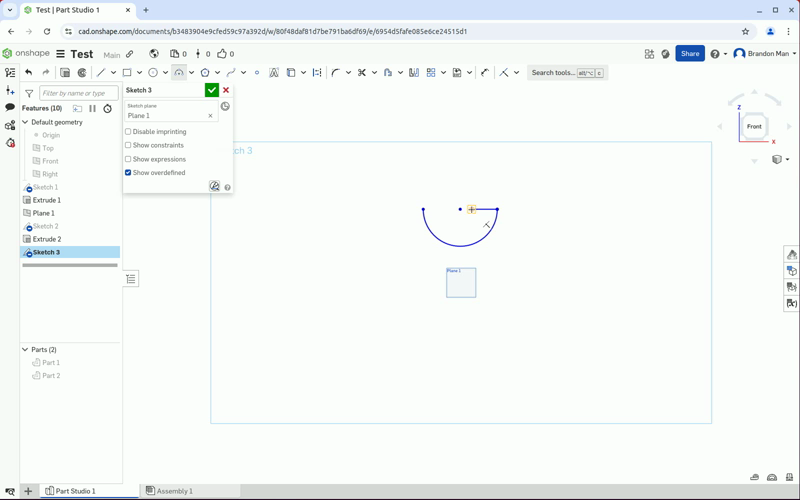
key_down(shift)
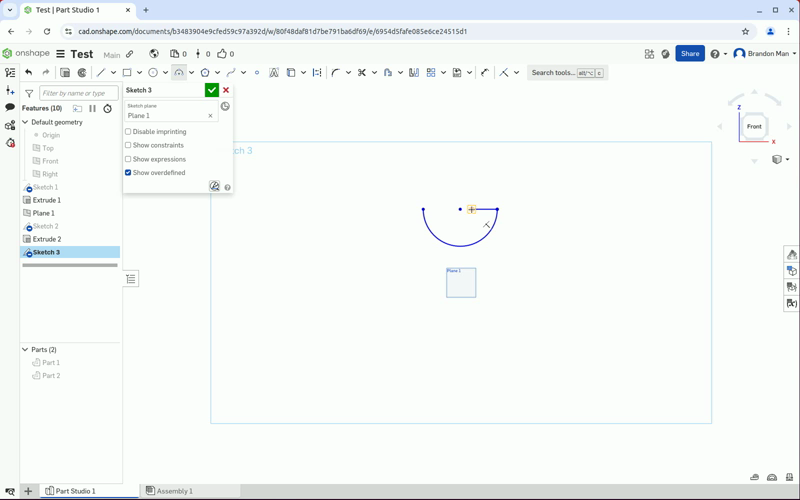
mouse_move(449, 209)
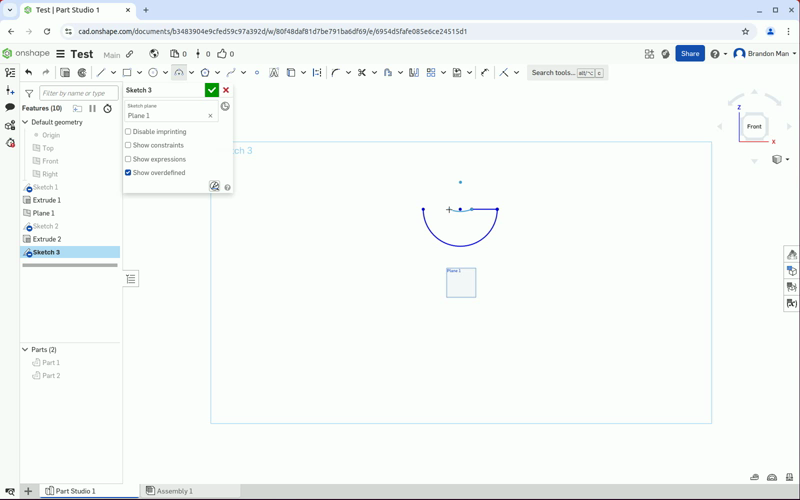
click(449, 209)
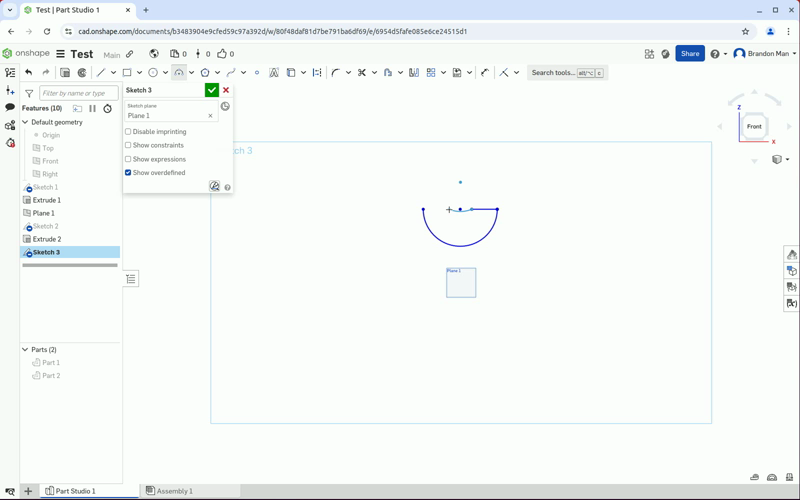
mouse_move(460, 220)
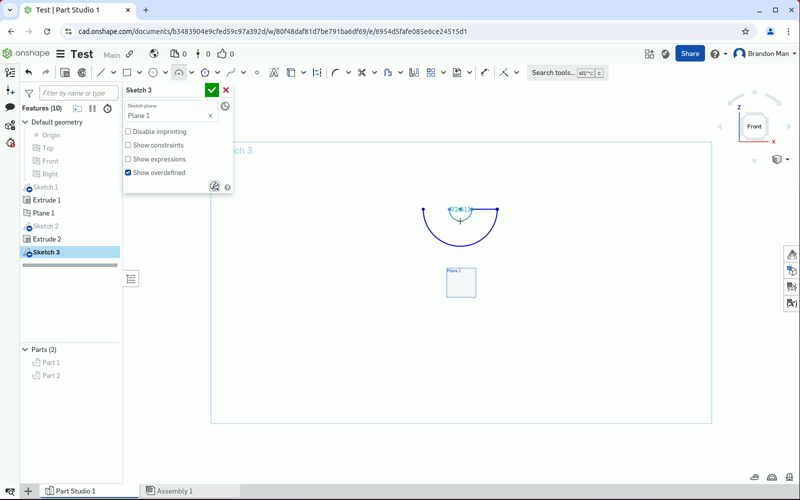
click(460, 220)
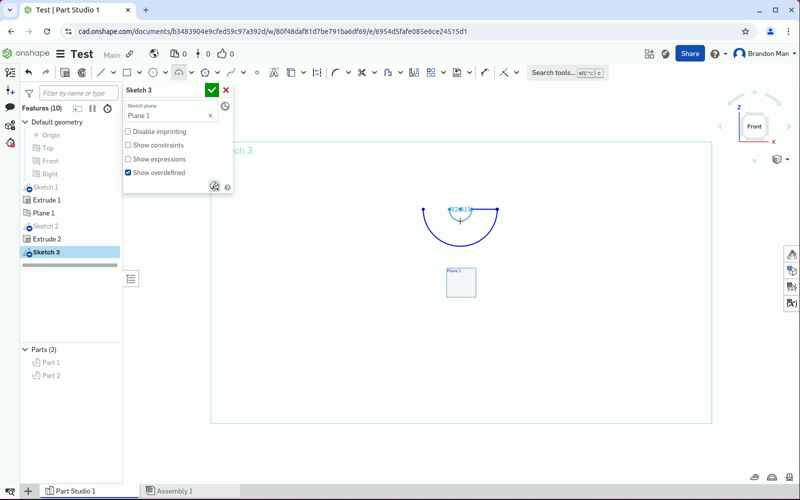
key_up(shift)
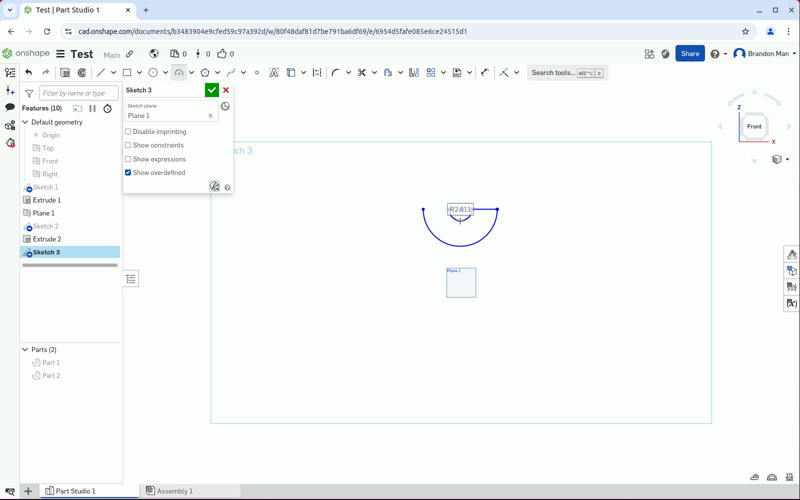
key(esc)
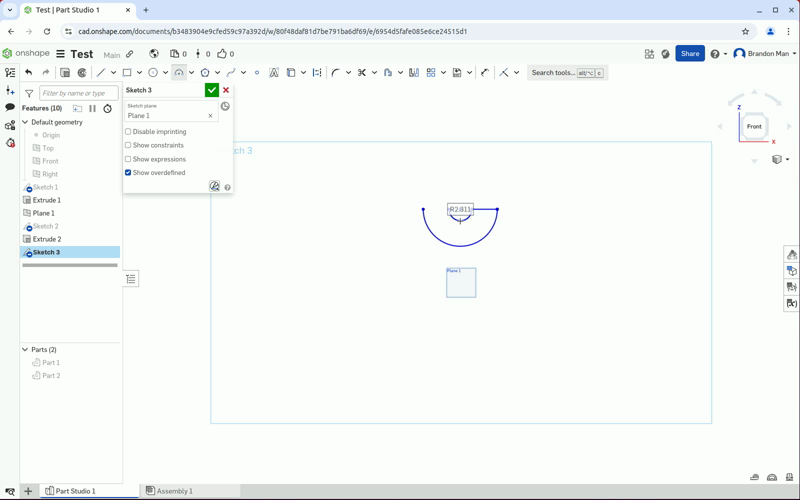
key(l)
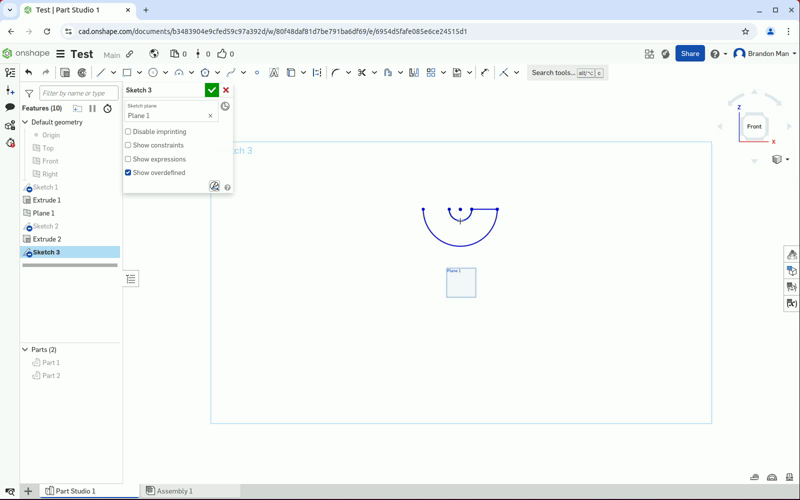
mouse_move(449, 209)
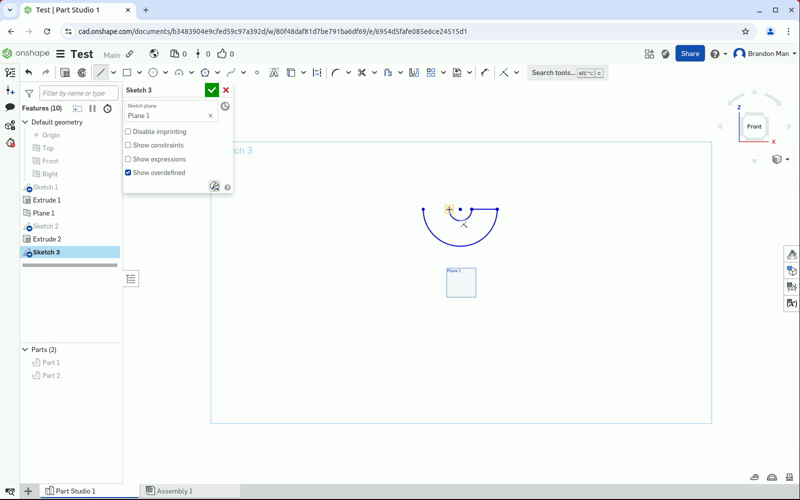
click(449, 209)
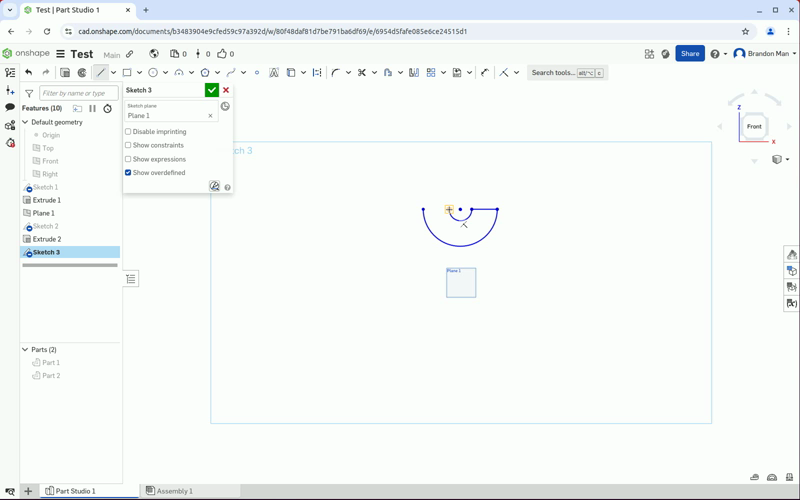
mouse_move(479, 209)
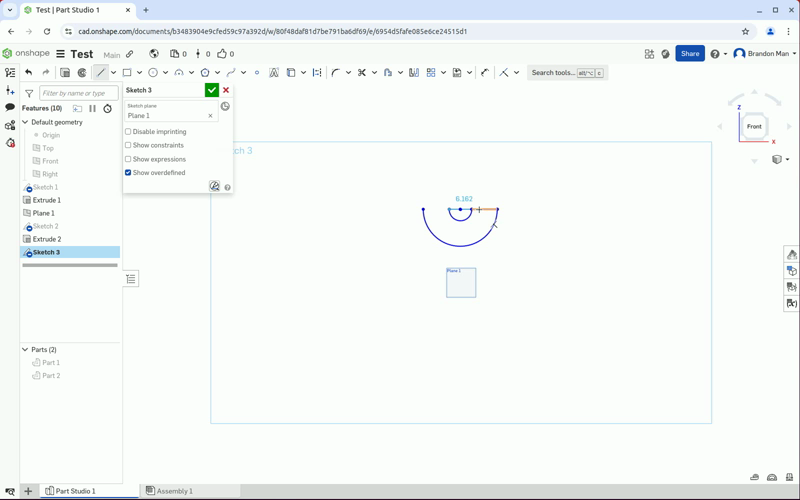
key_down(shift)
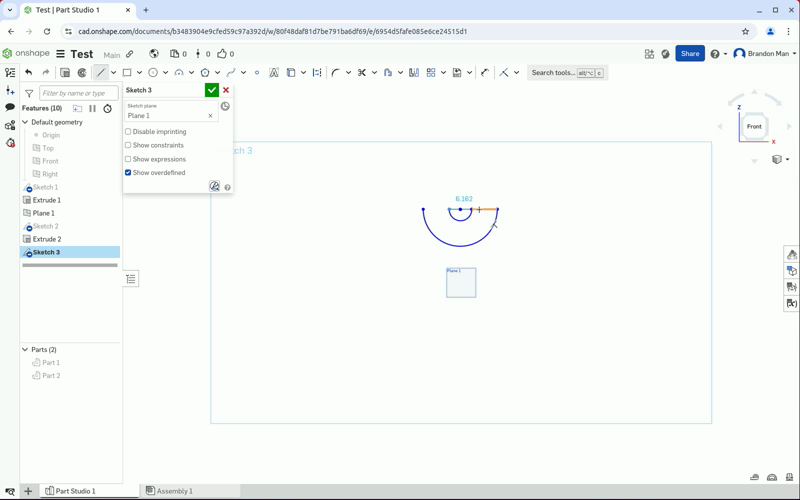
mouse_move(423, 209)
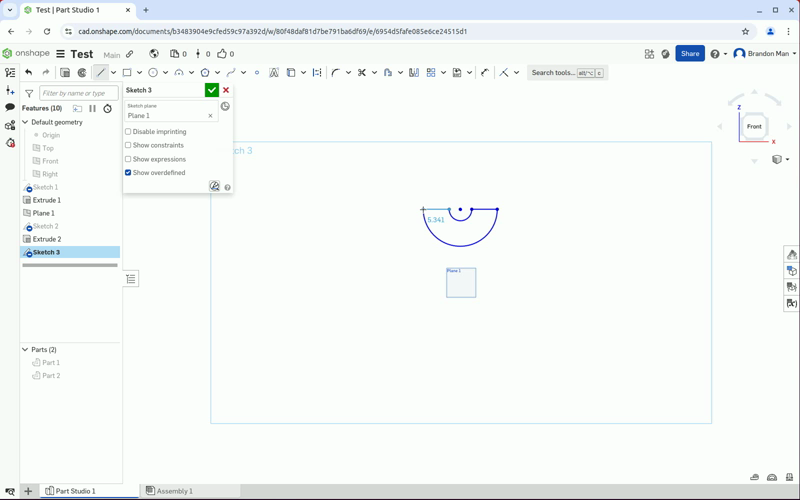
key_up(shift)
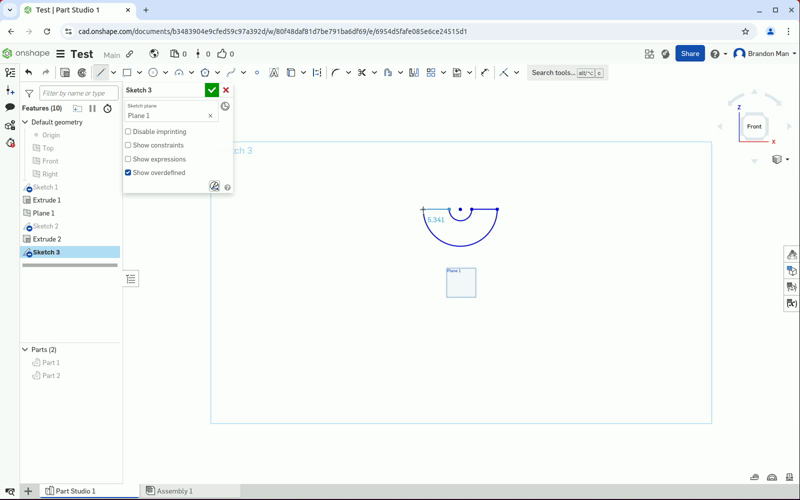
click(423, 209)
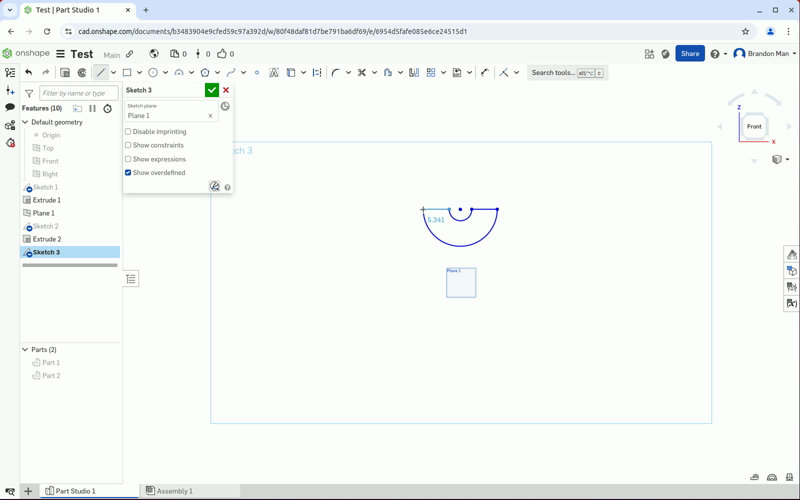
key(esc)
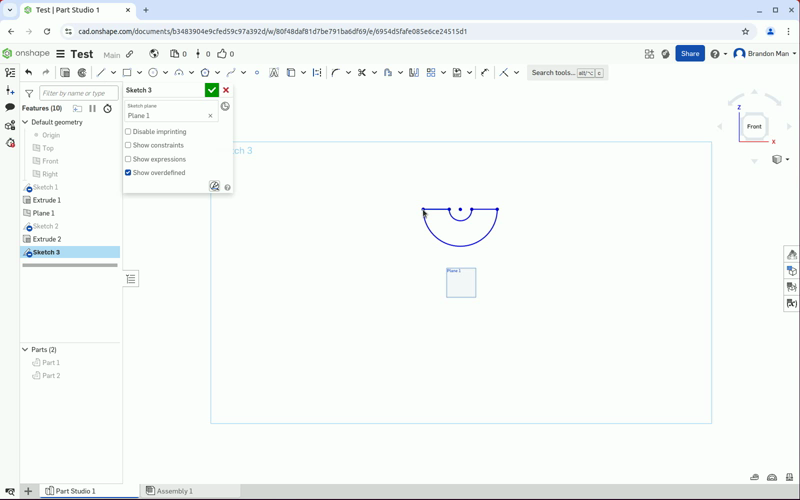
mouse_move(437, 218)
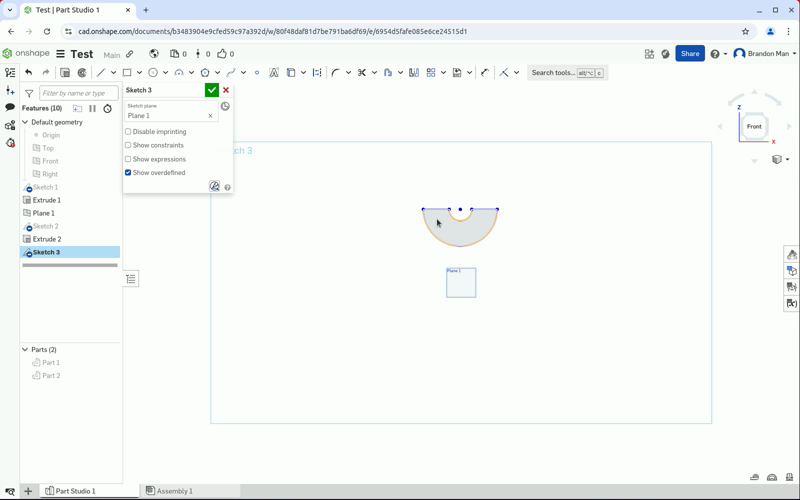
scroll(6)
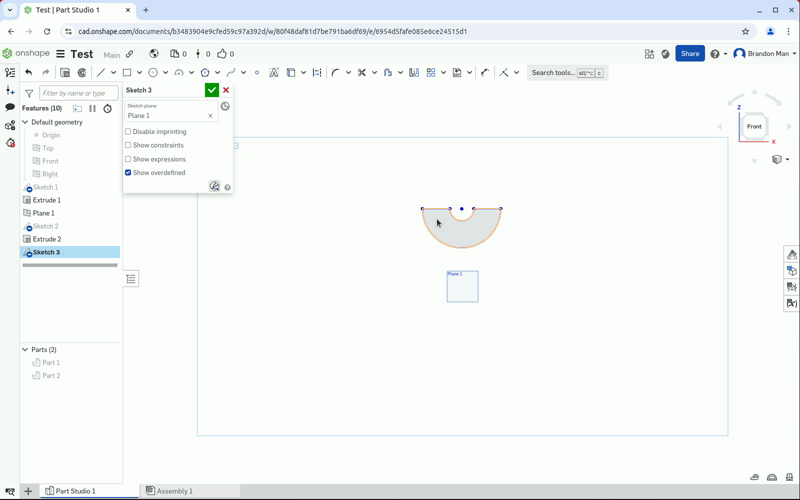
scroll(6)
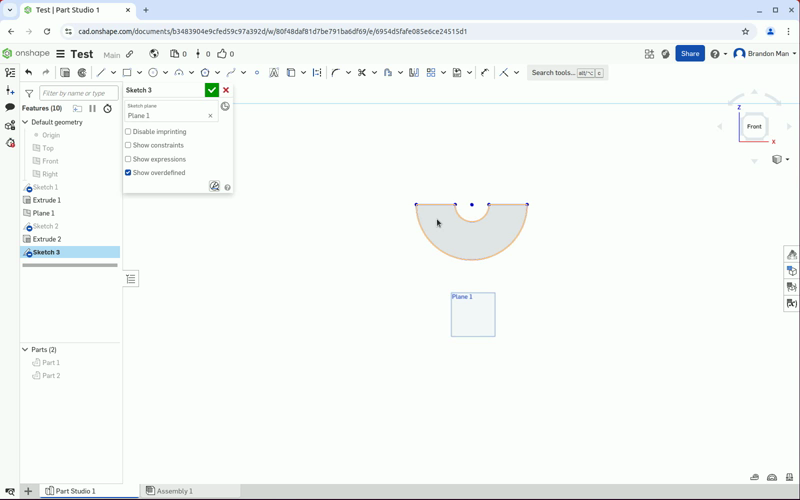
scroll(6)
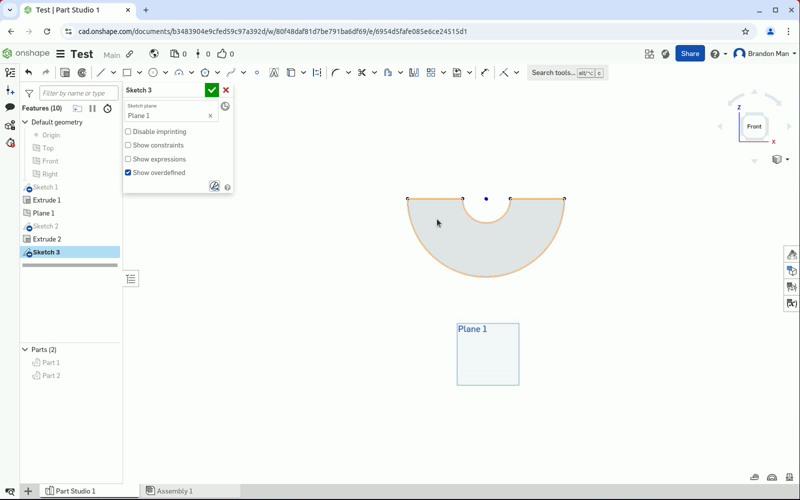
scroll(6)
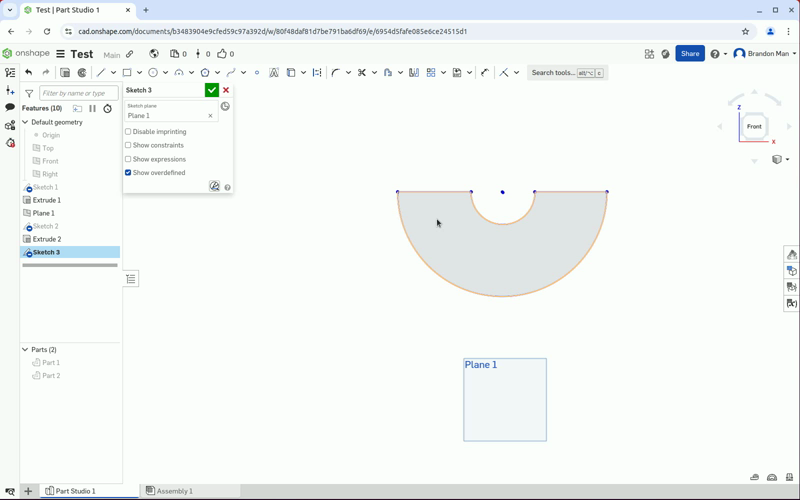
scroll(6)
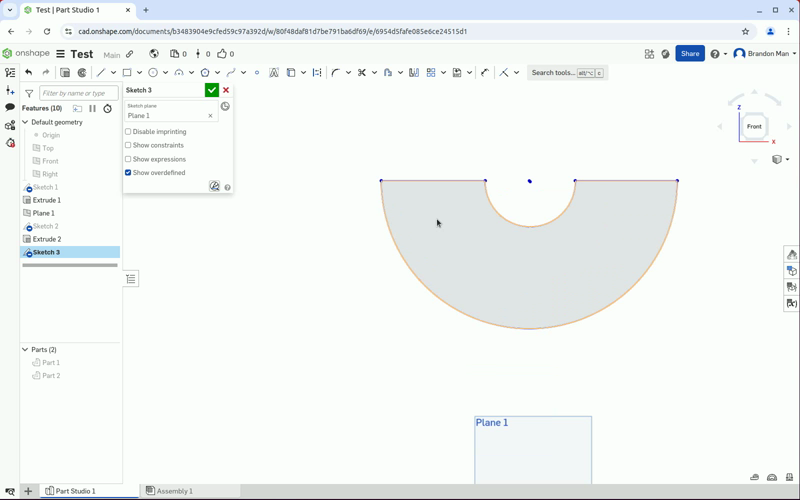
scroll(6)
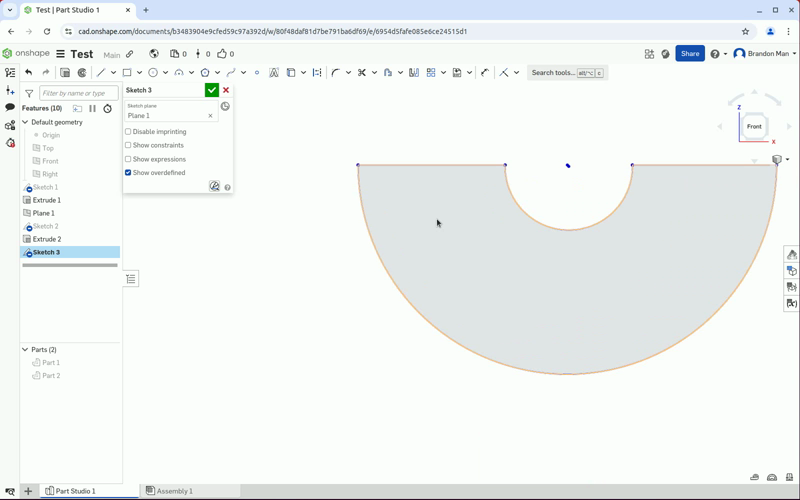
scroll(6)
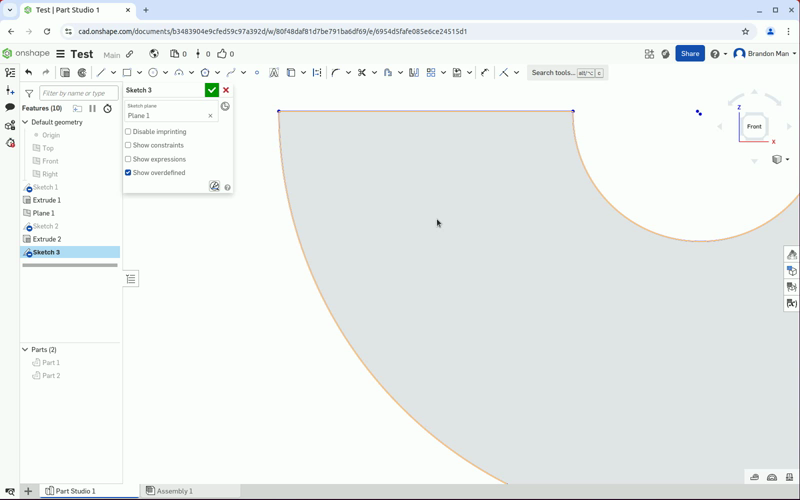
click(437, 218)
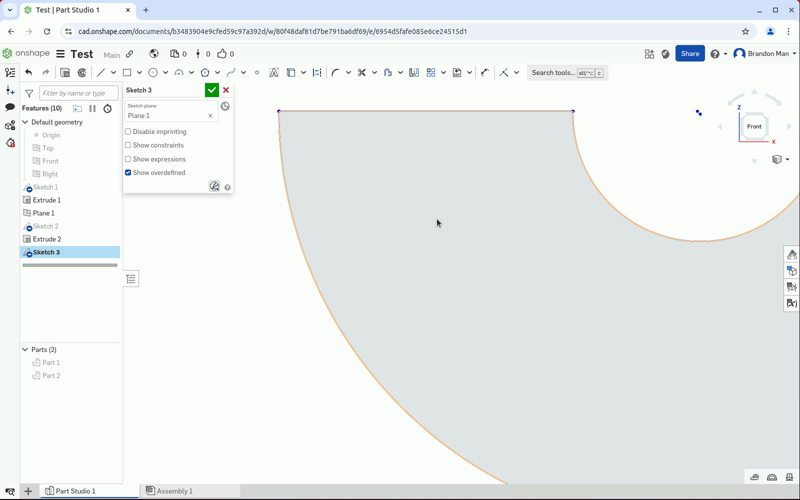
scroll(-6)
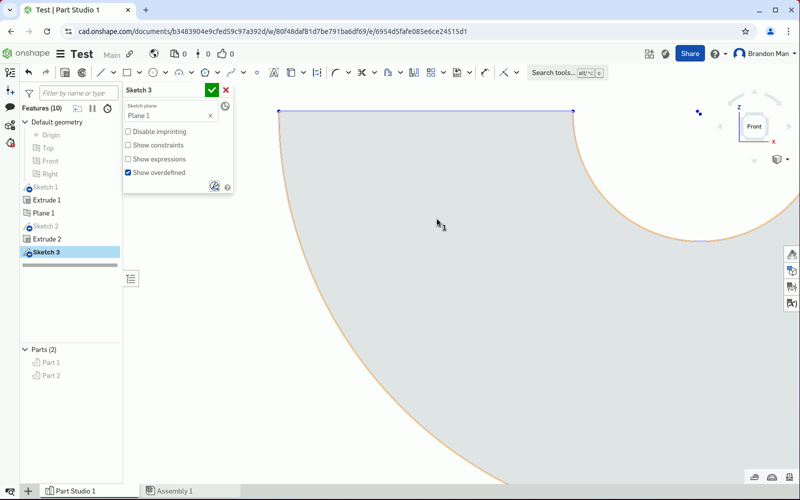
scroll(-6)
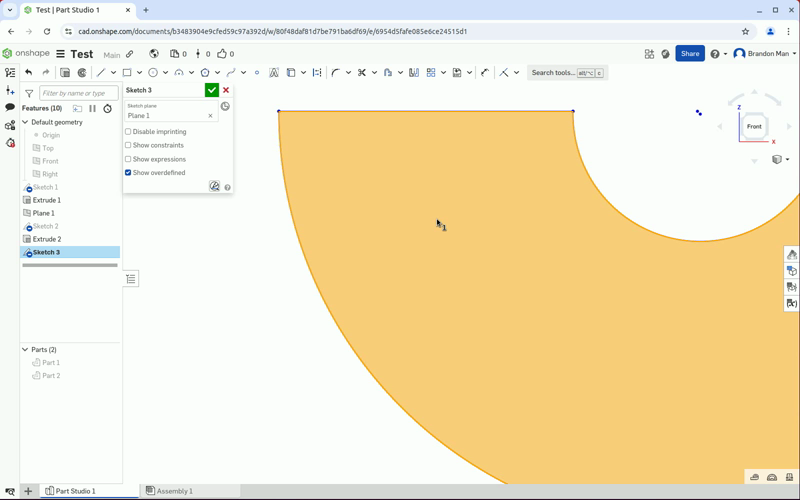
scroll(-6)
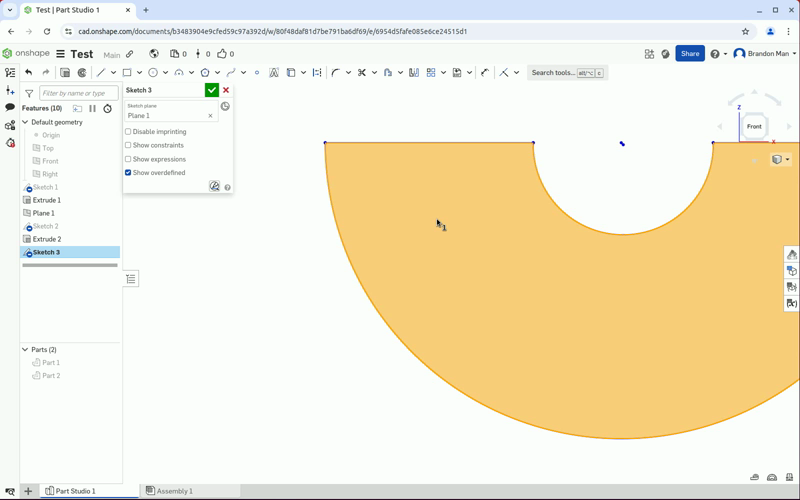
scroll(-6)
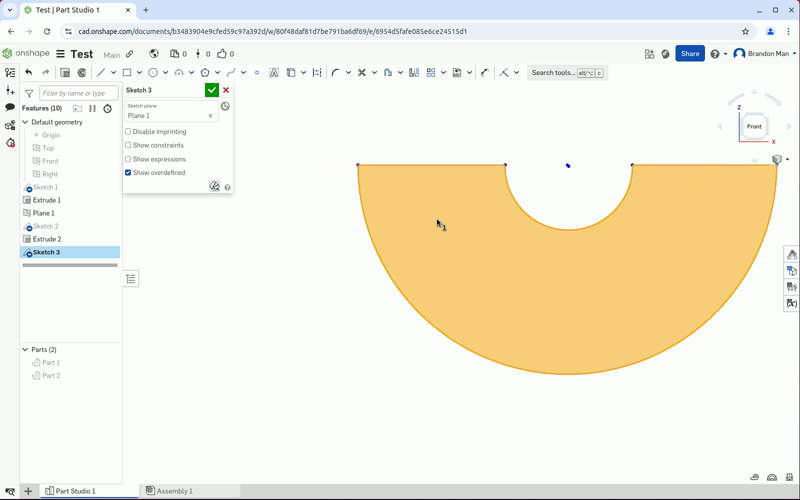
scroll(-6)
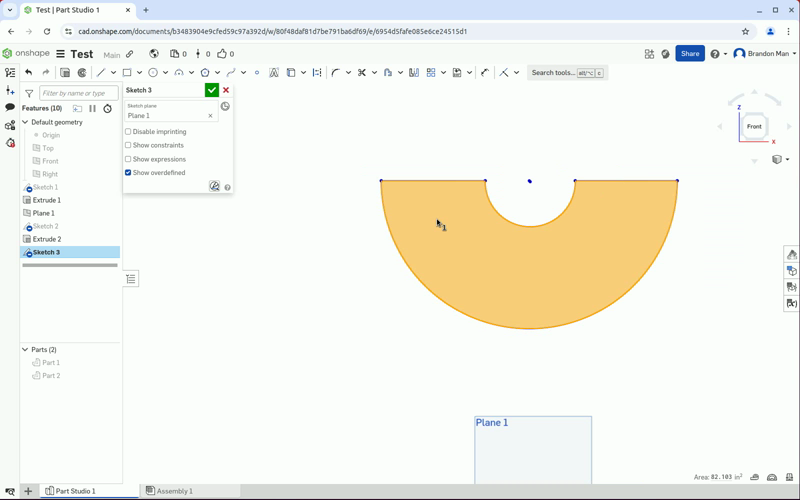
scroll(-6)
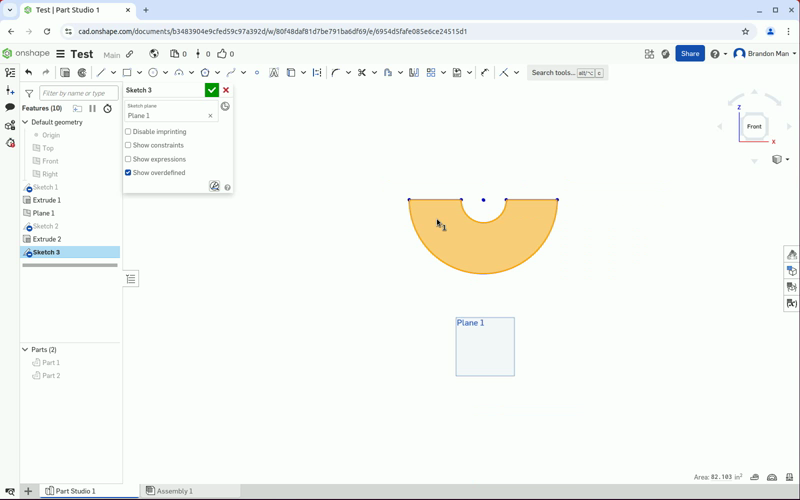
scroll(-6)
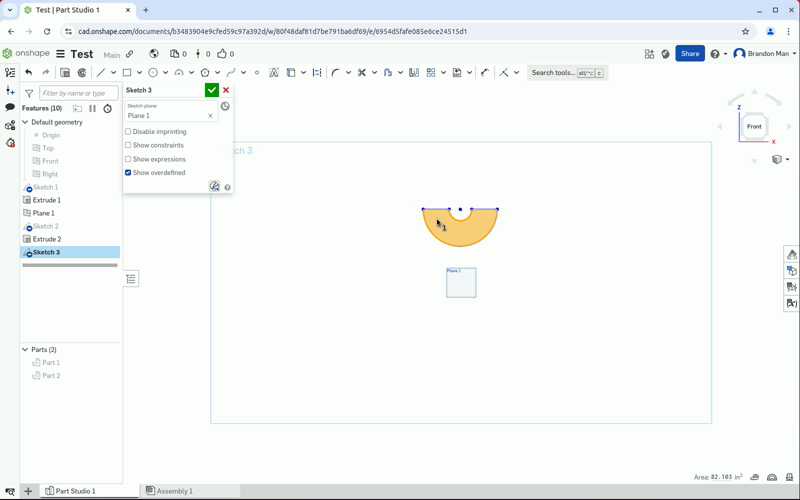
mouse_move(73, 352)
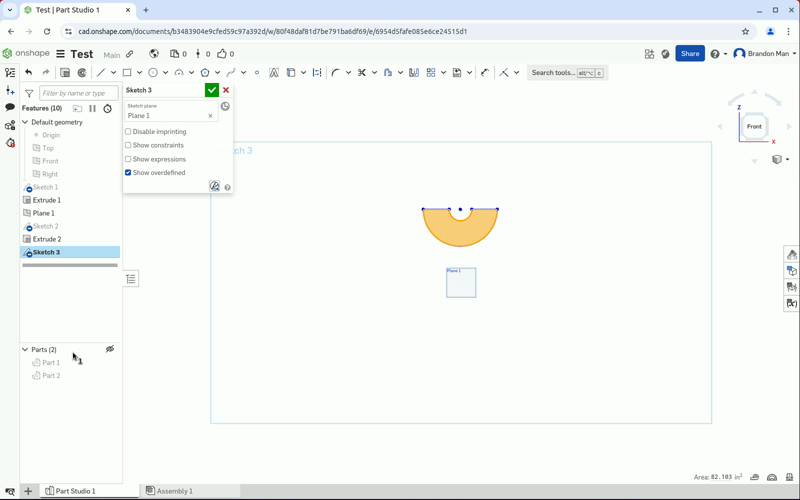
key(shift+y)
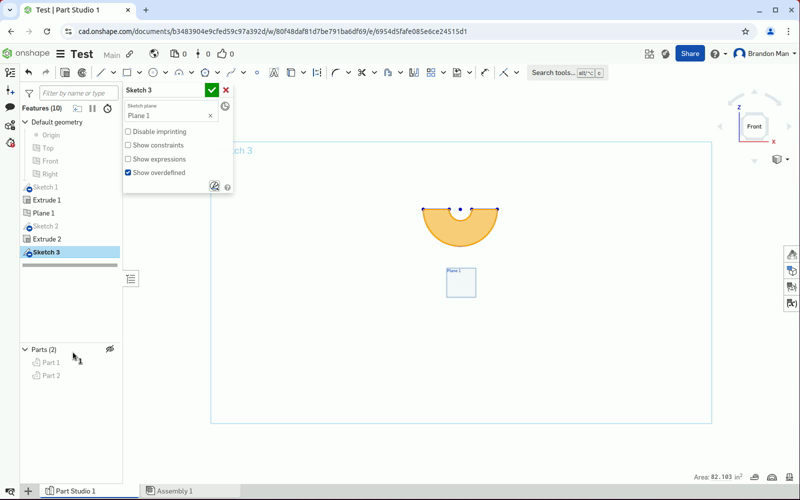
key(shift+e)
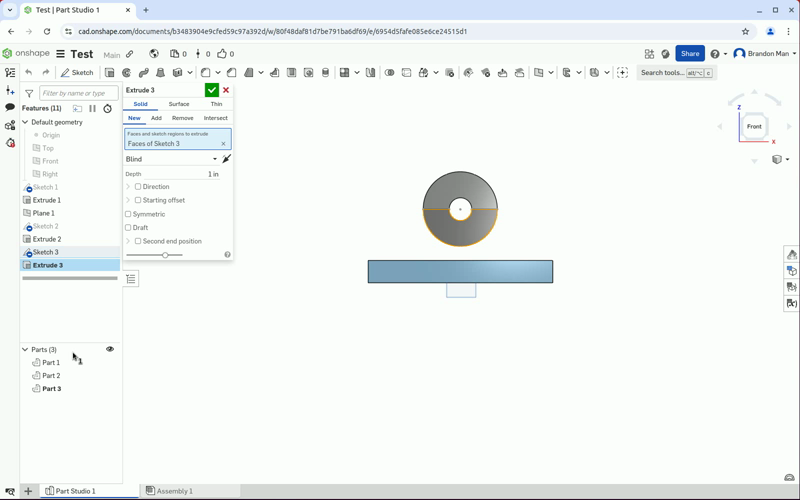
mouse_move(143, 106)
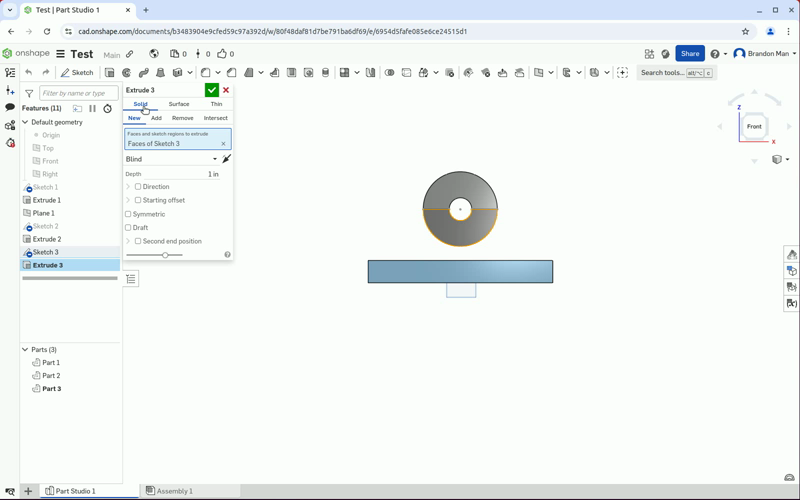
click(143, 106)
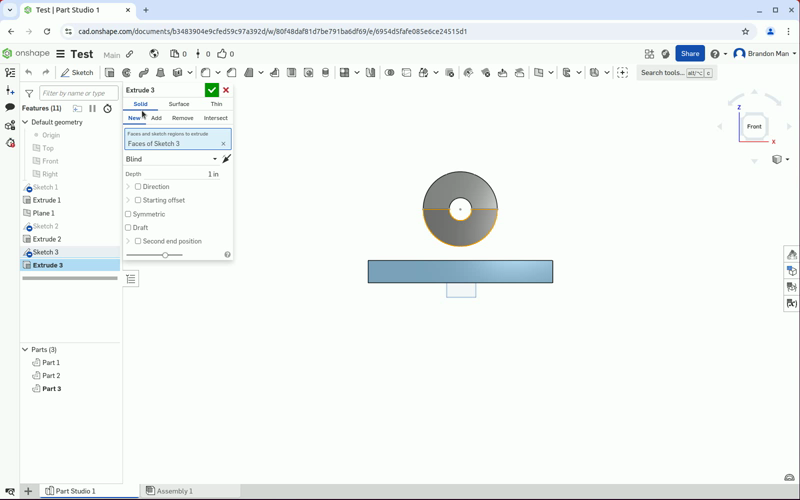
mouse_move(137, 120)
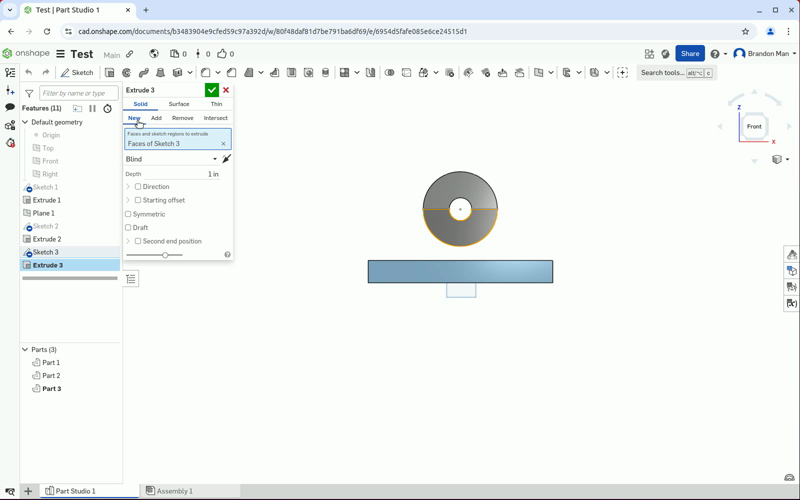
click(137, 120)
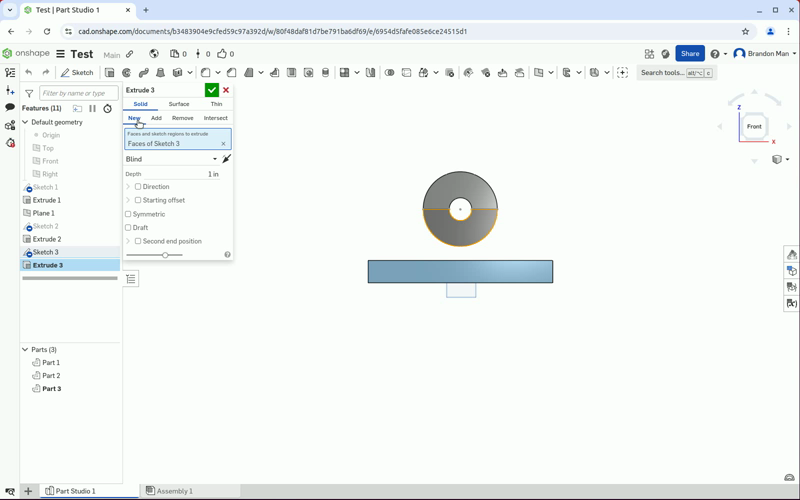
key(tab, 4)
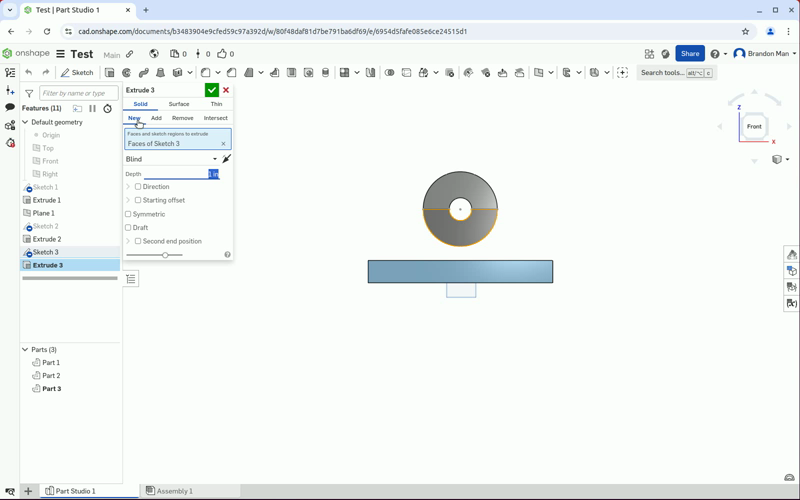
text(-4.574)
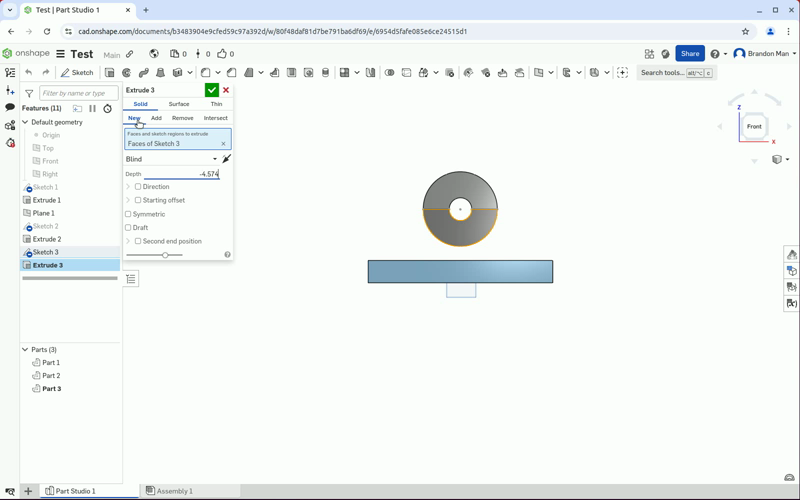
key(enter)
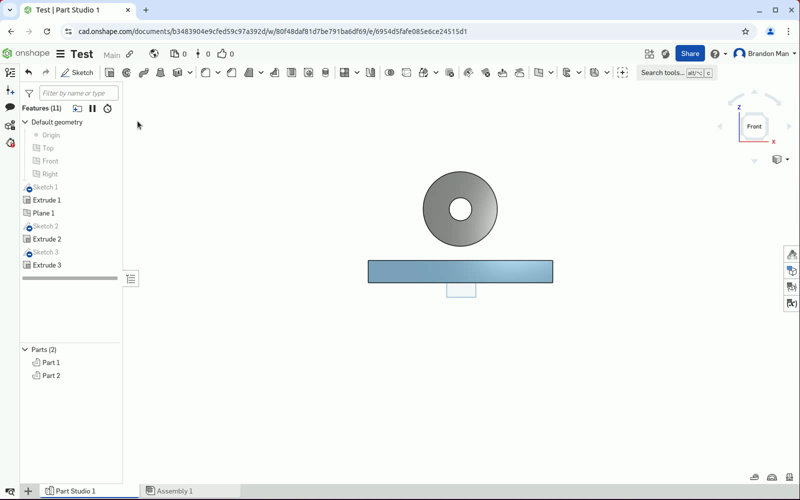
key(shift+h)
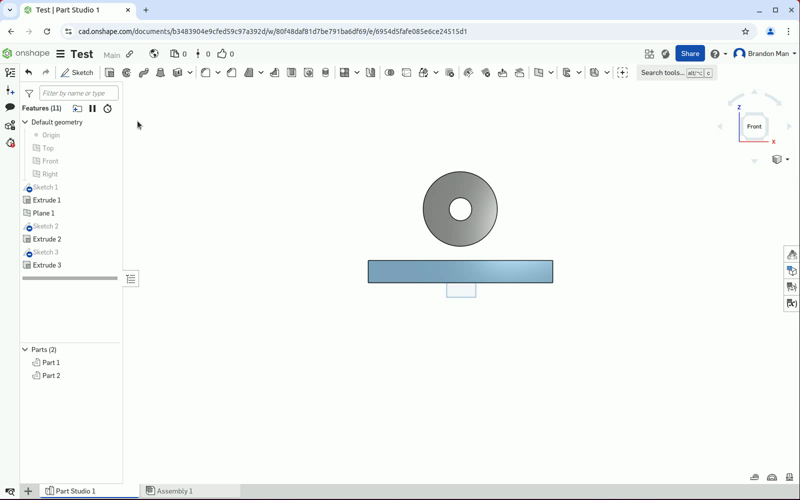
key(shift+h)
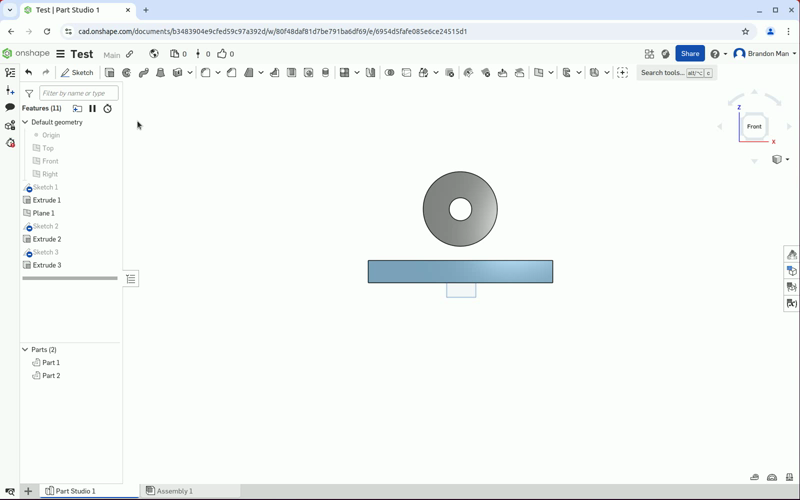
mouse_move(73, 189)
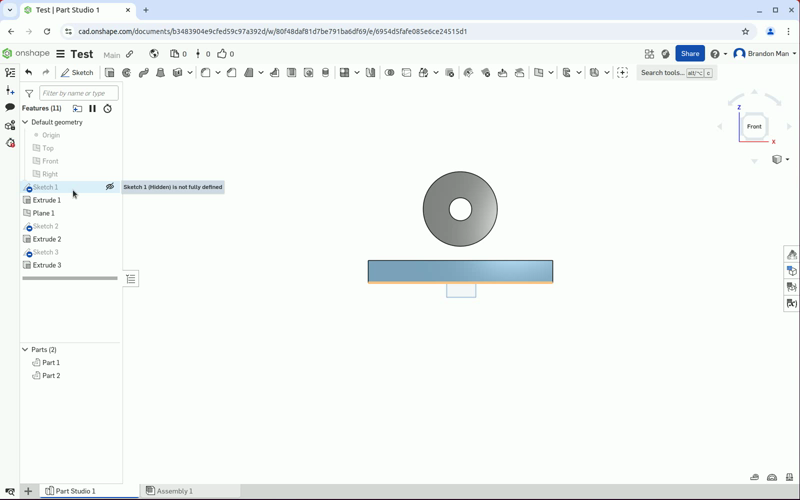
click(73, 189)
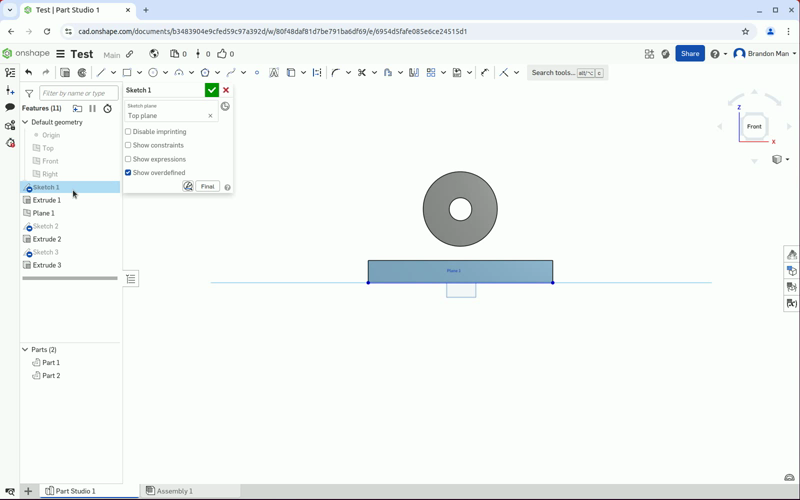
mouse_move(229, 92)
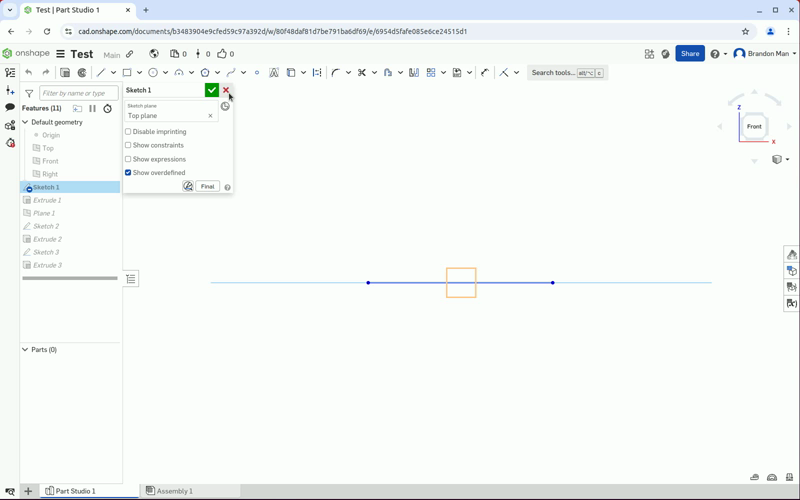
click(229, 92)
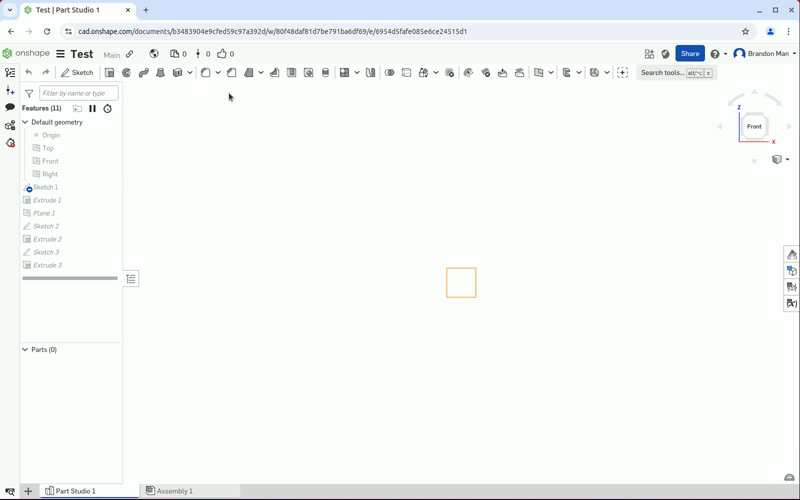
key(shift+s)
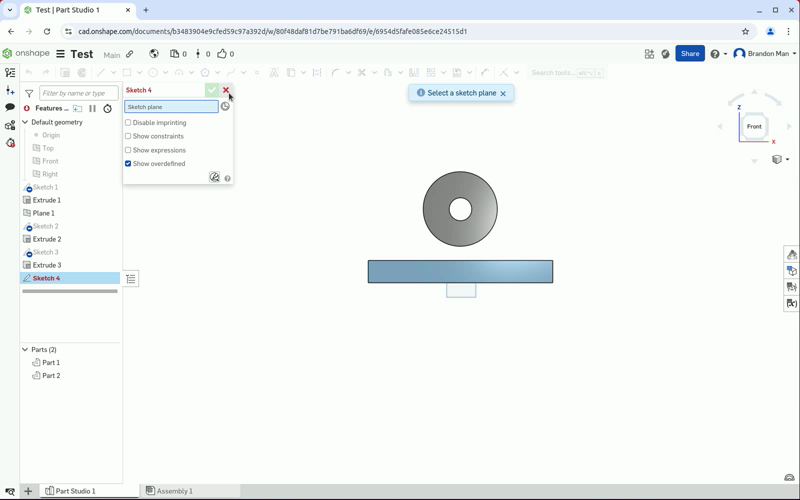
mouse_move(73, 215)
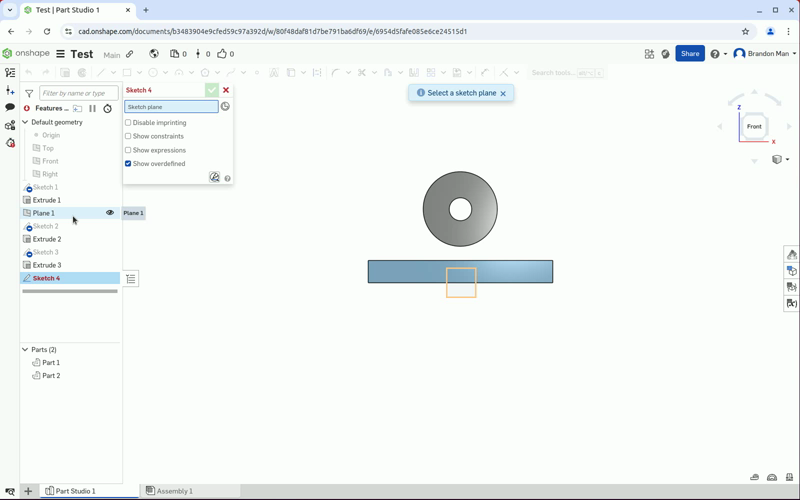
click(73, 215)
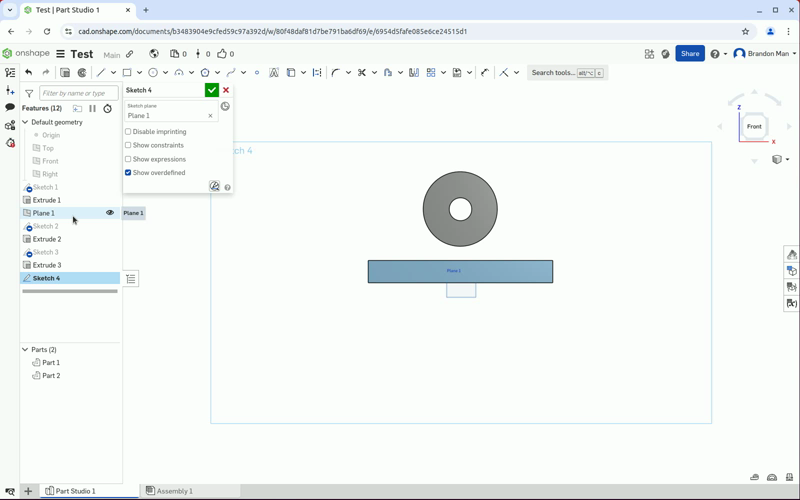
mouse_move(73, 352)
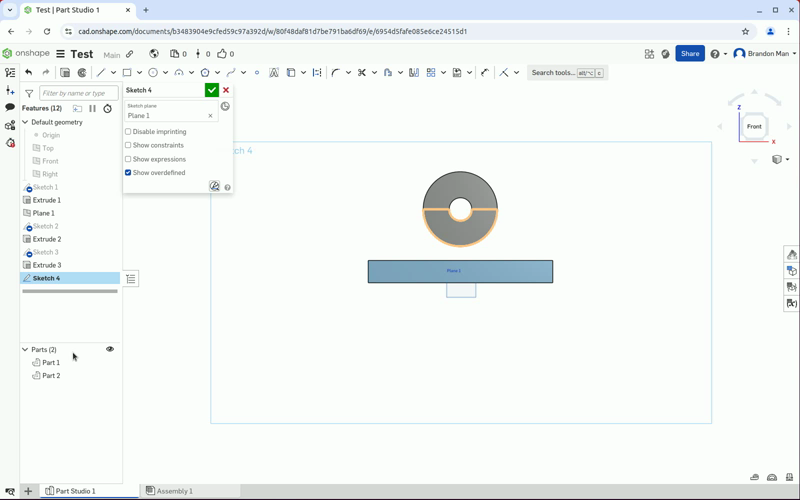
key(y)
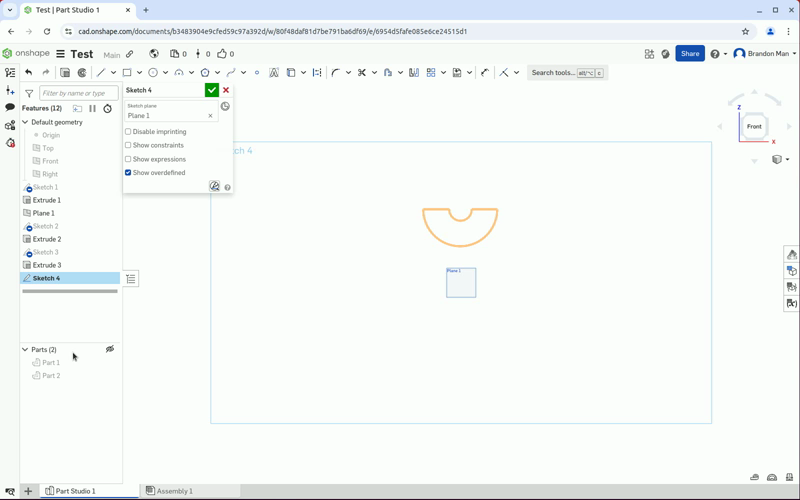
key(l)
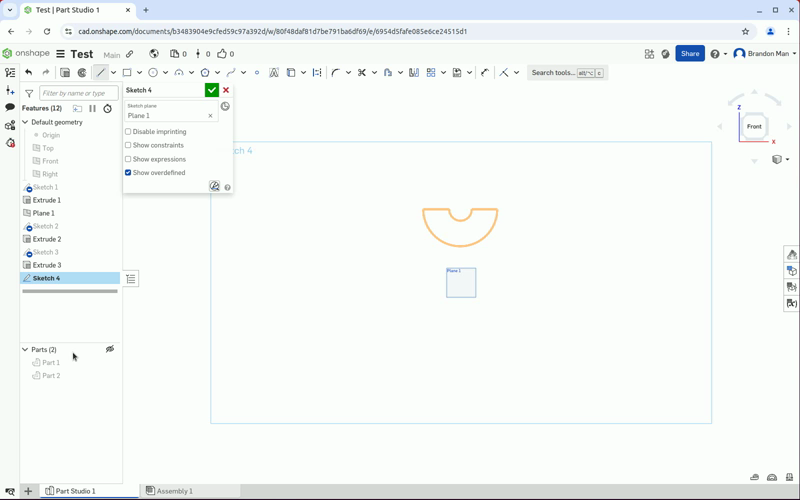
key_down(shift)
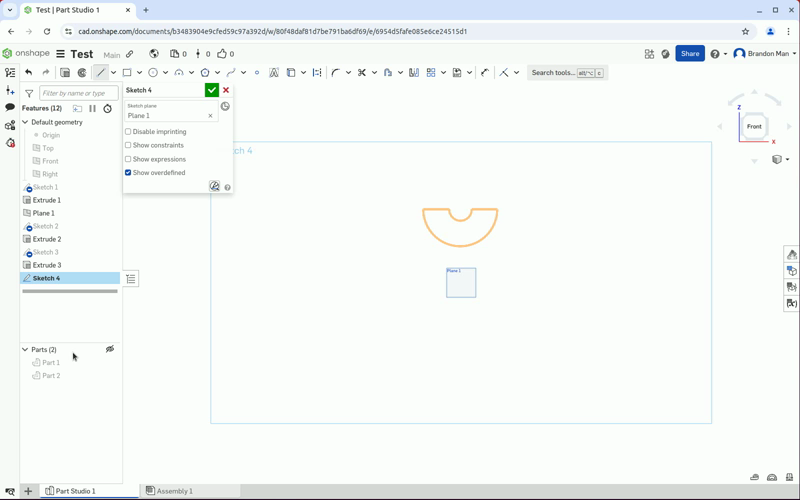
mouse_move(423, 260)
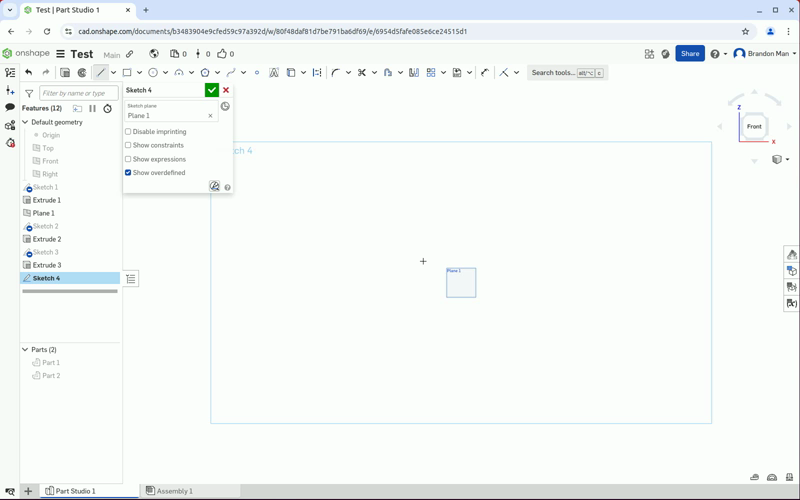
click(423, 260)
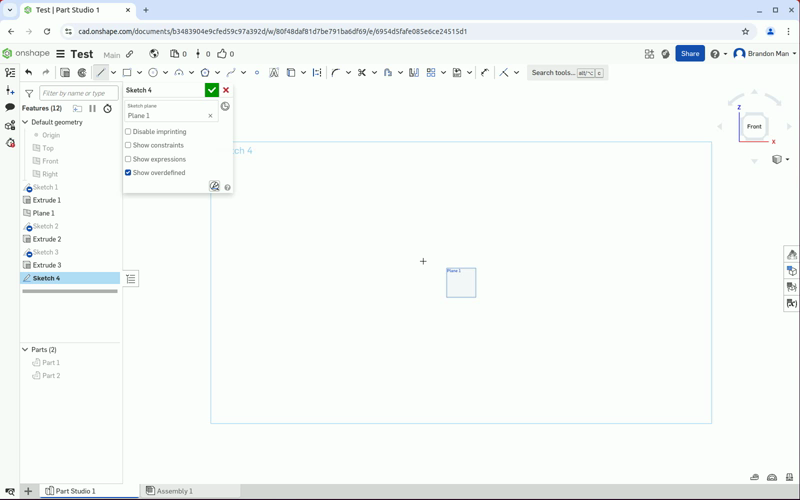
key_up(shift)
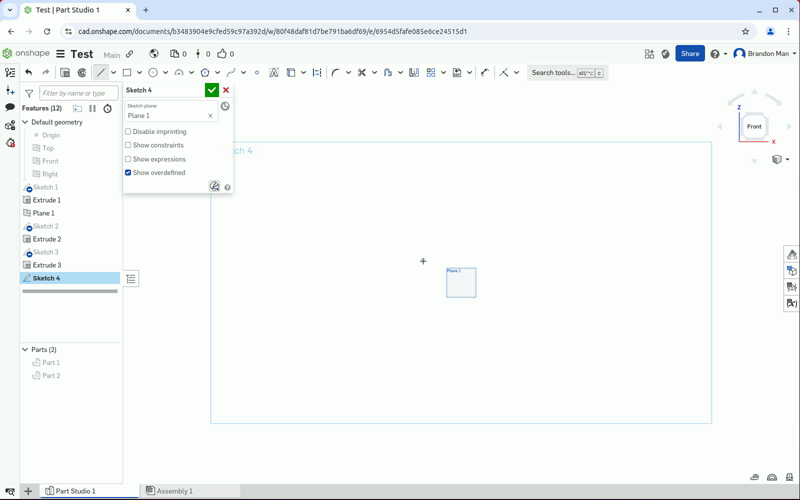
key_down(shift)
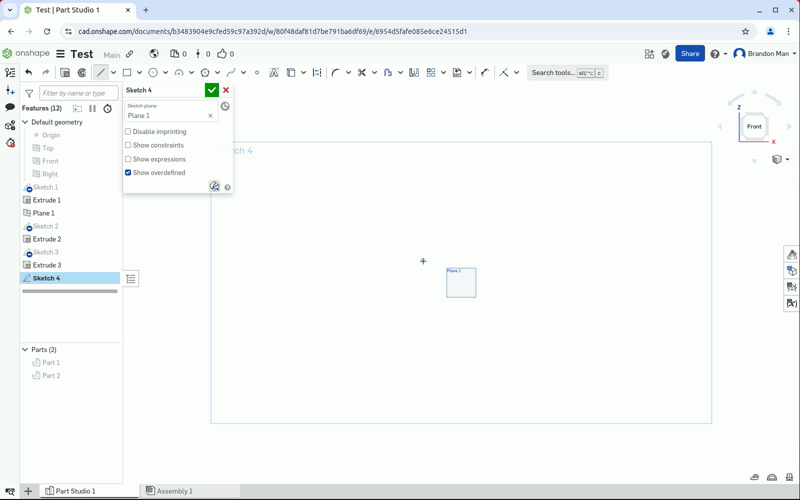
mouse_move(497, 260)
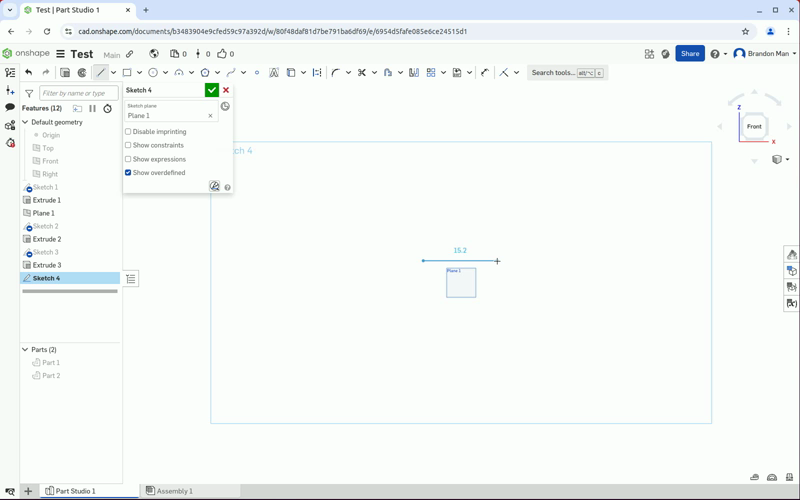
click(497, 260)
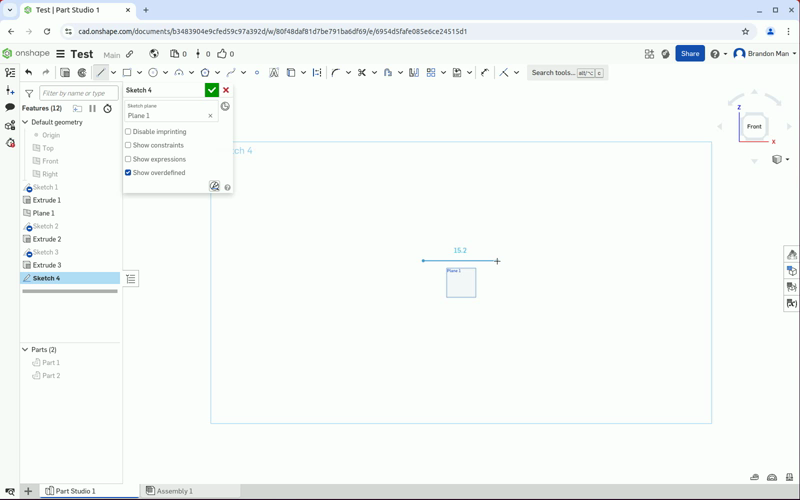
key_up(shift)
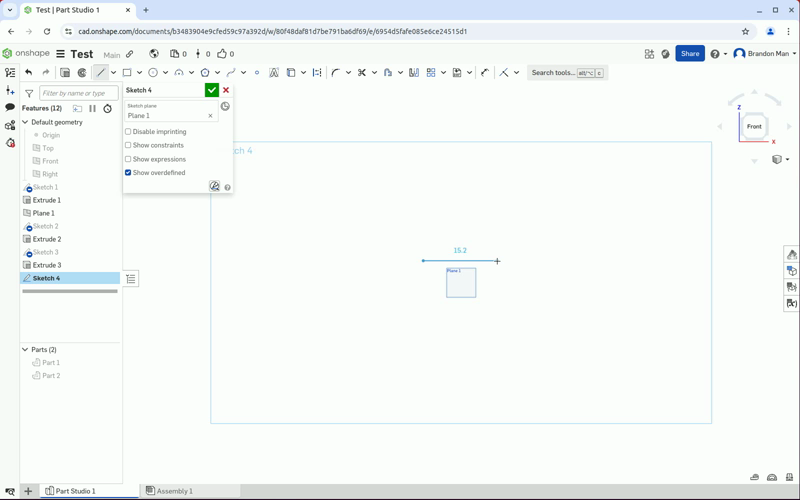
key_down(shift)
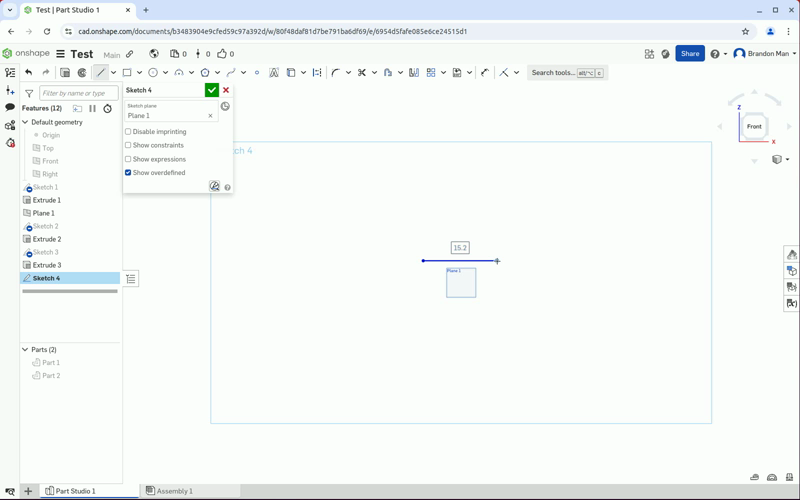
mouse_move(527, 260)
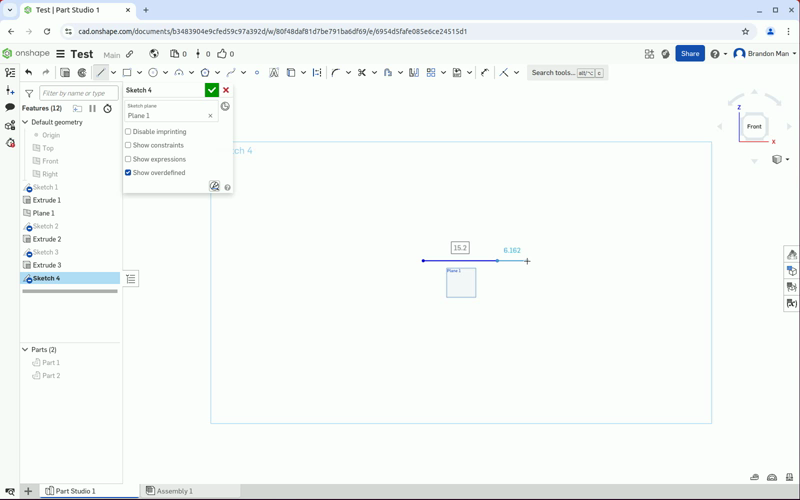
mouse_move(497, 209)
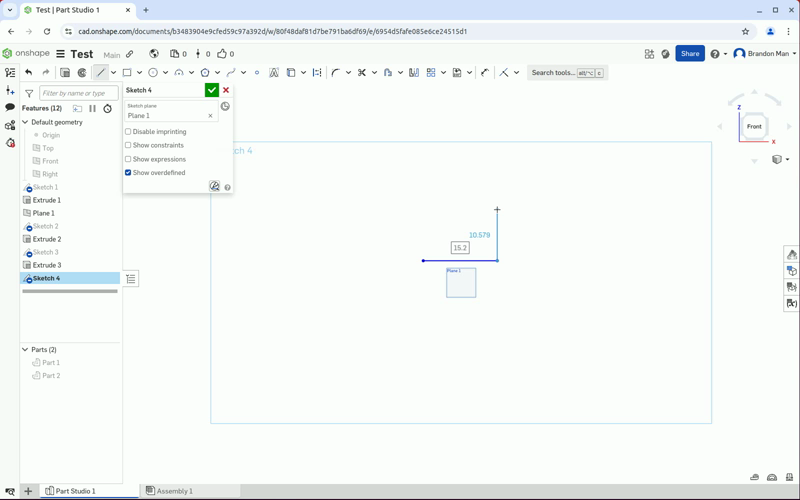
click(497, 209)
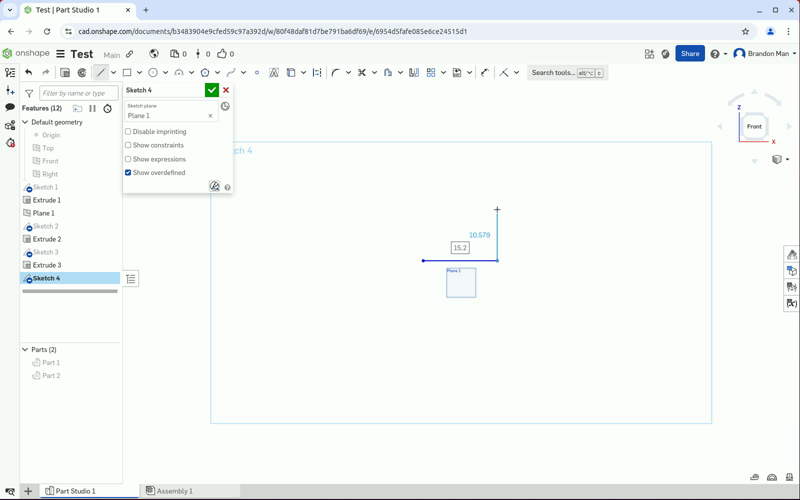
key_up(shift)
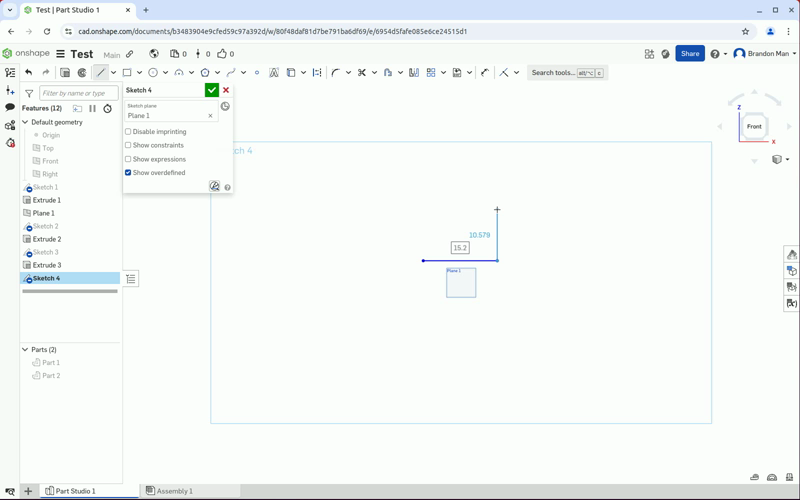
key(esc)
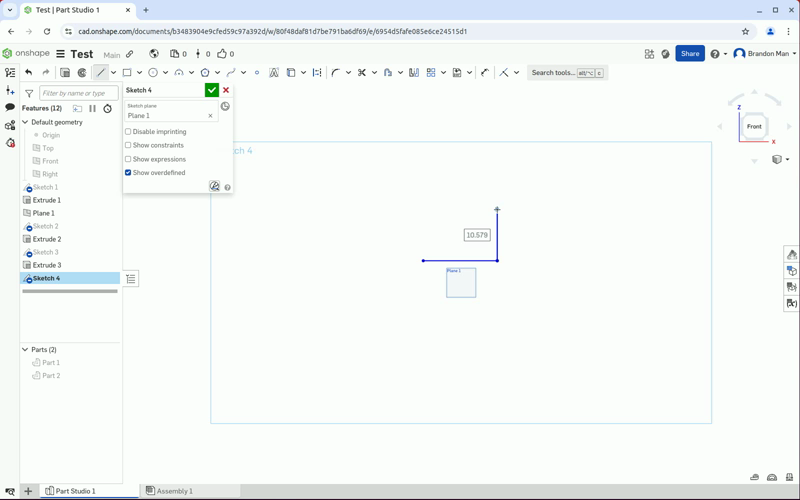
key(a)
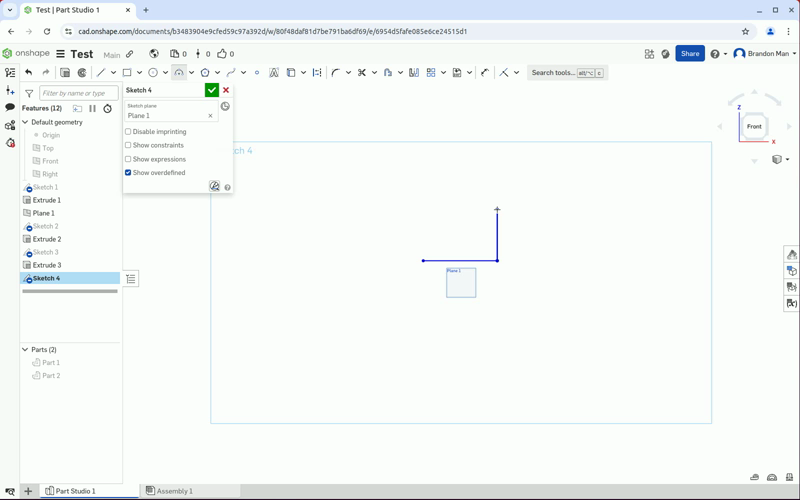
mouse_move(497, 209)
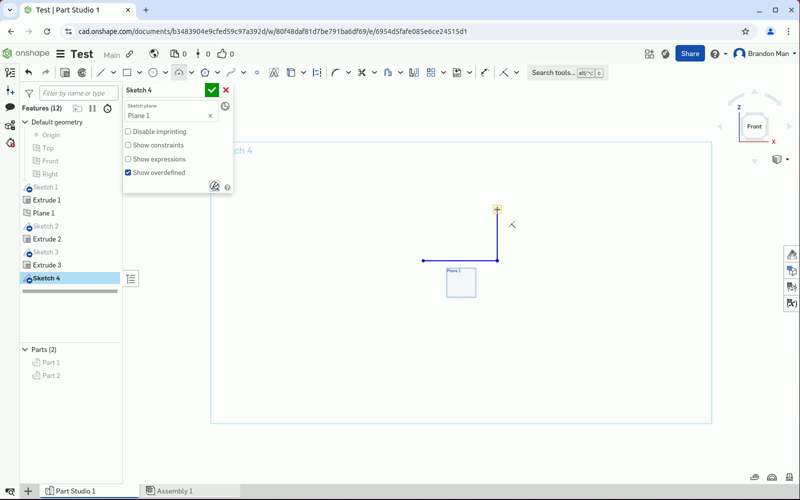
click(497, 209)
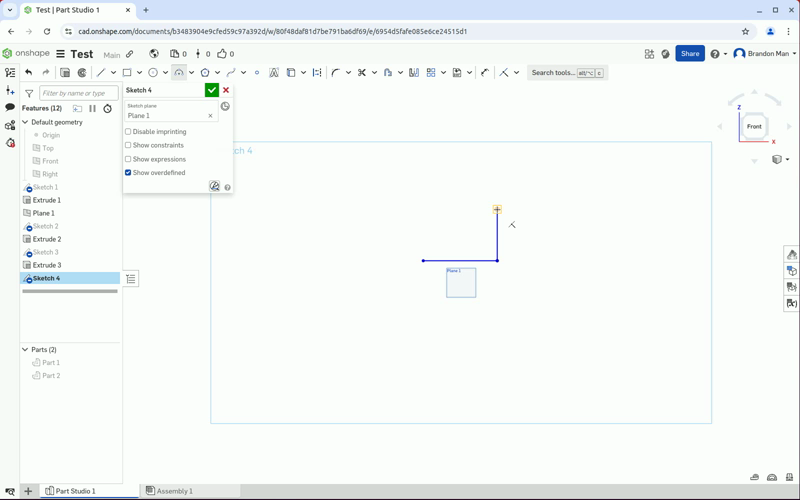
key_down(shift)
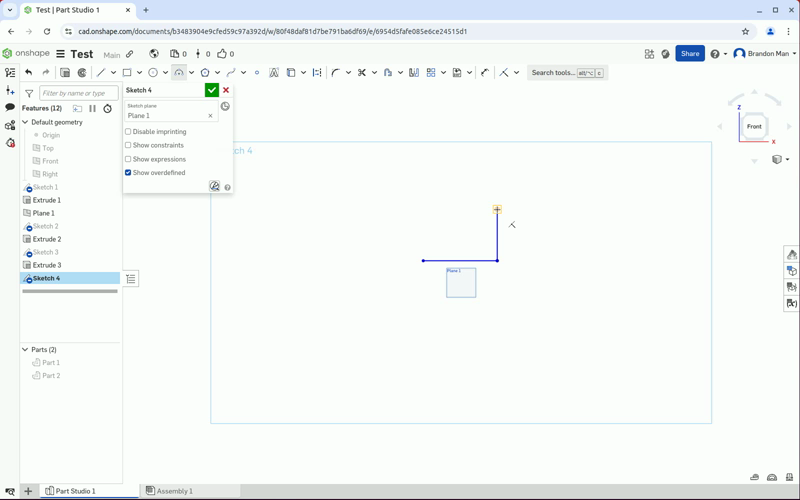
mouse_move(423, 209)
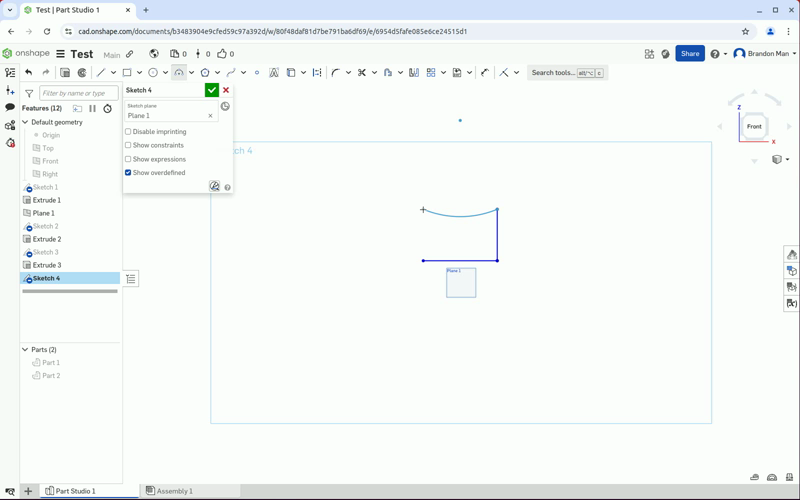
click(423, 209)
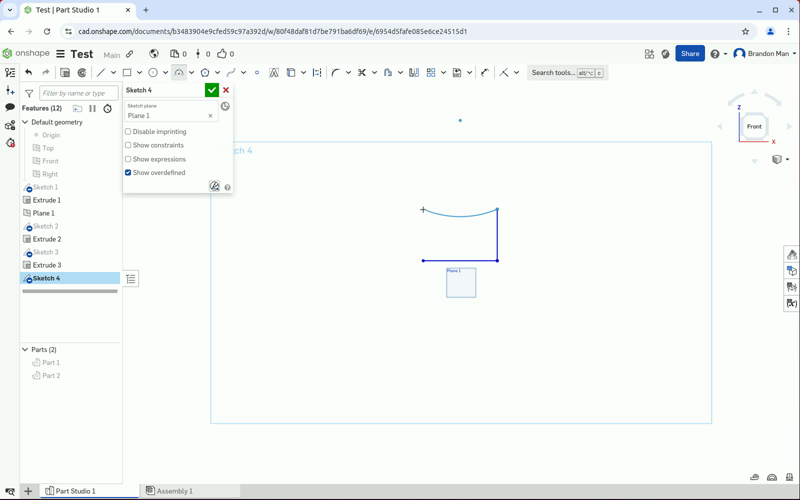
mouse_move(460, 246)
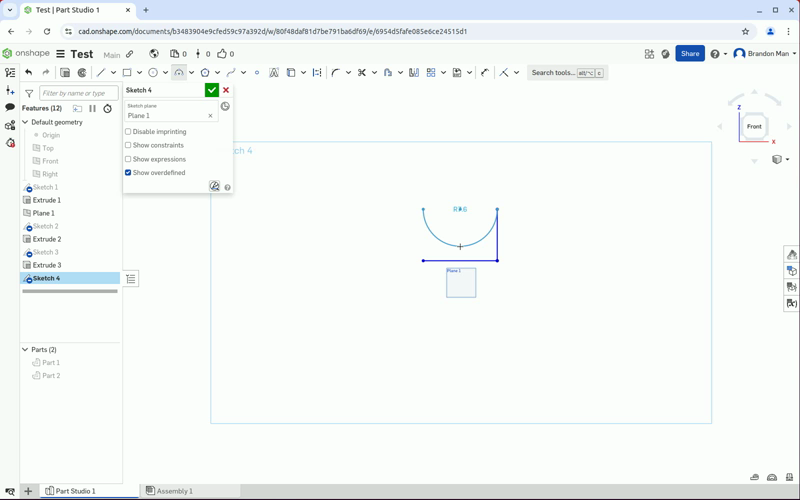
click(460, 246)
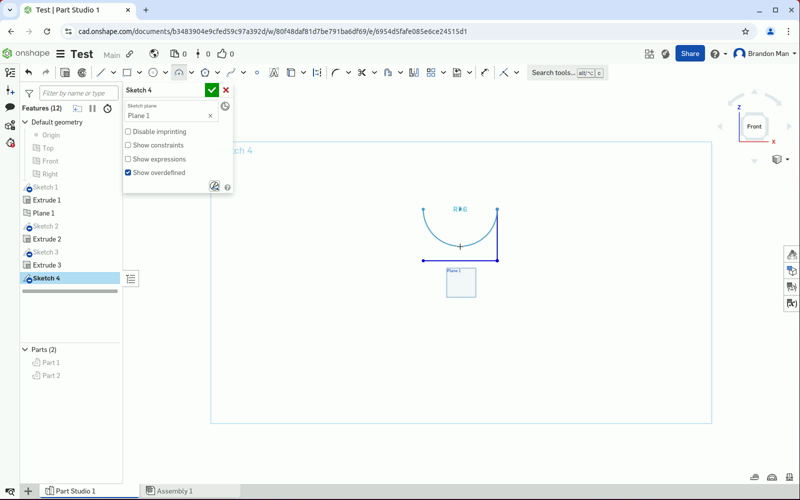
key_up(shift)
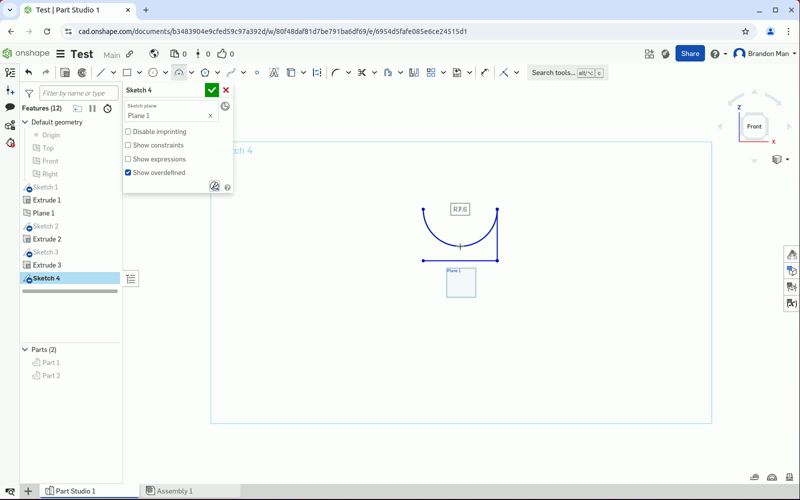
key(esc)
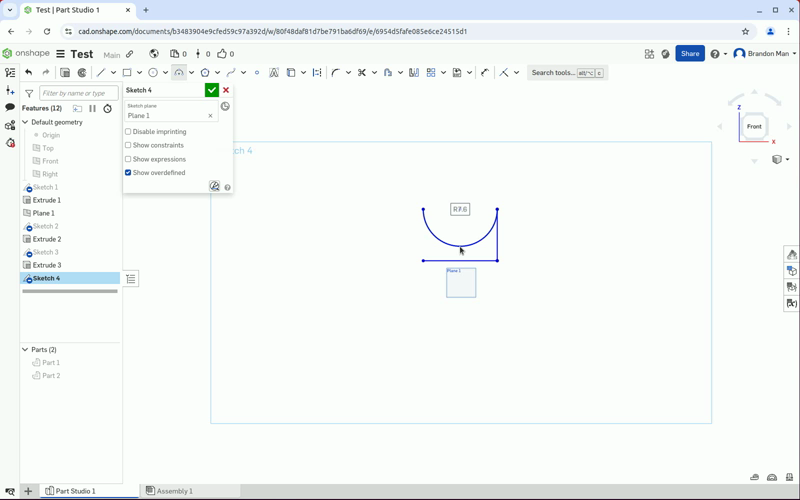
key(l)
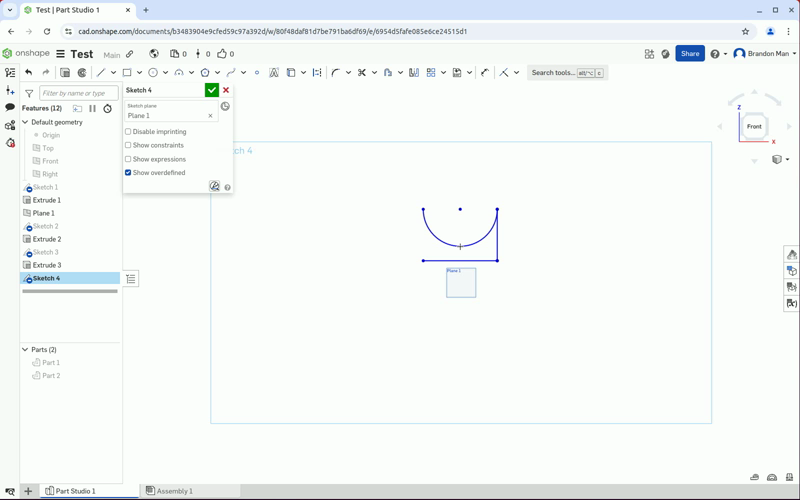
mouse_move(423, 209)
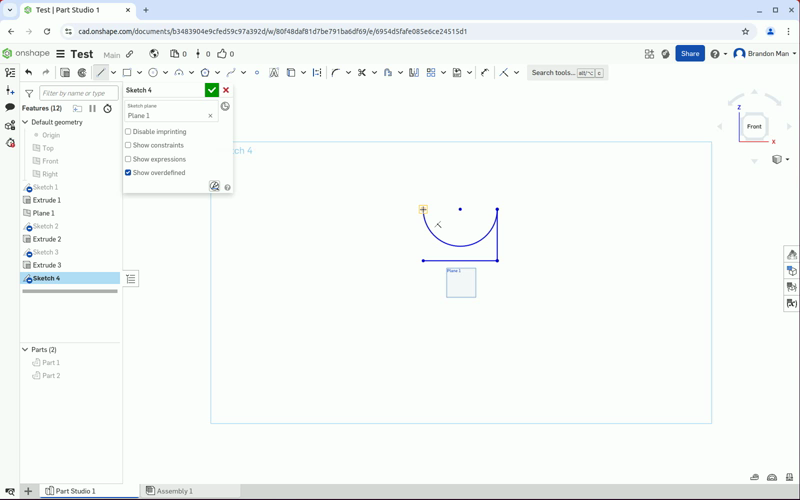
click(423, 209)
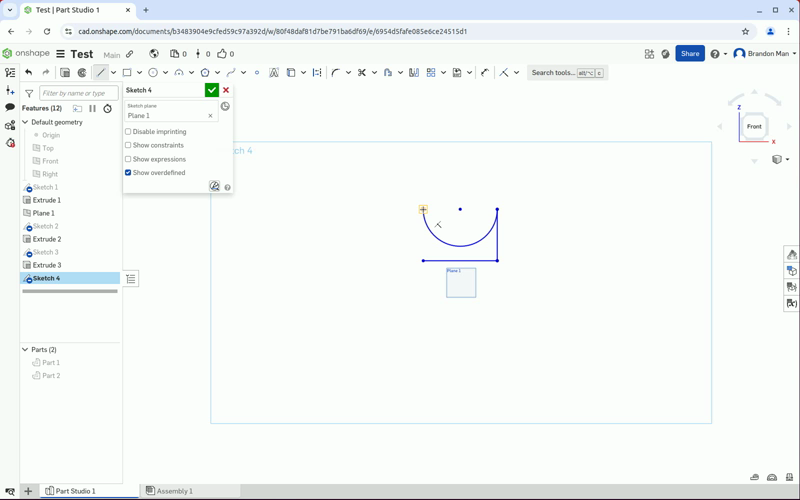
mouse_move(453, 209)
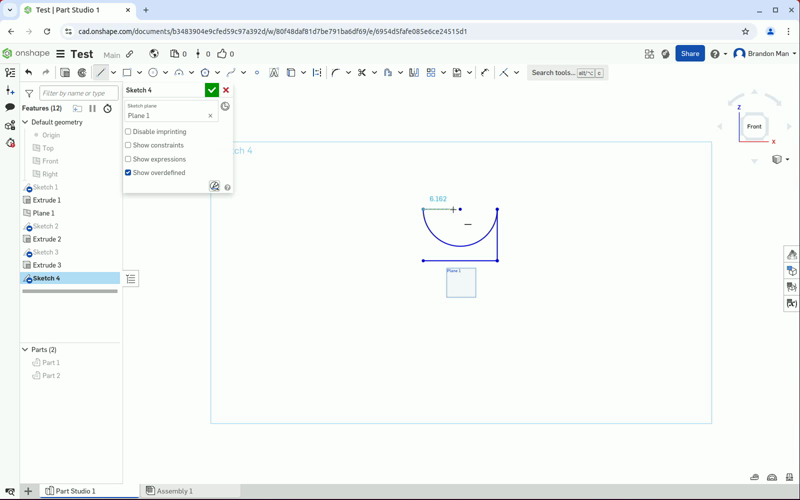
key_down(shift)
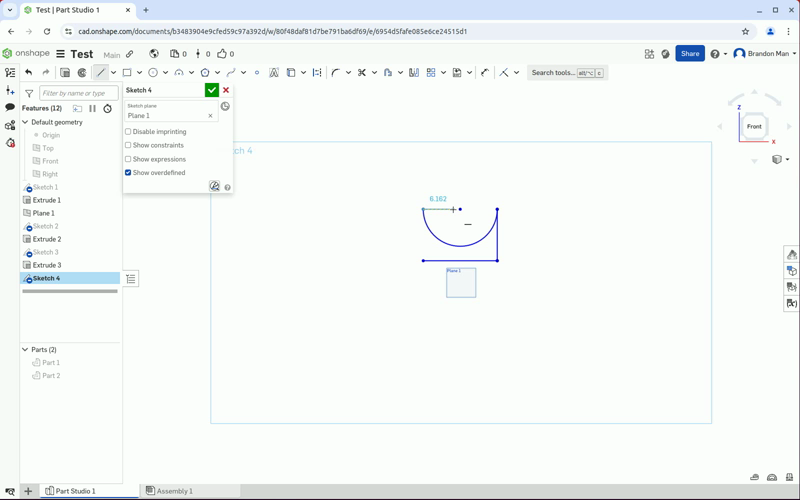
mouse_move(423, 260)
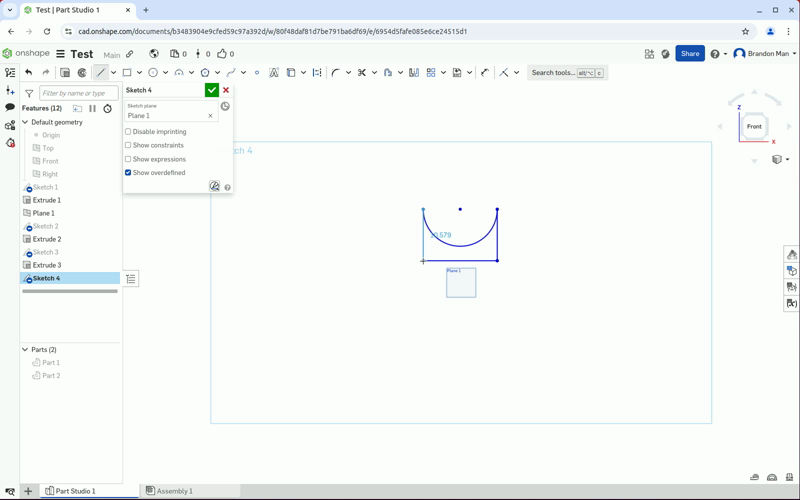
key_up(shift)
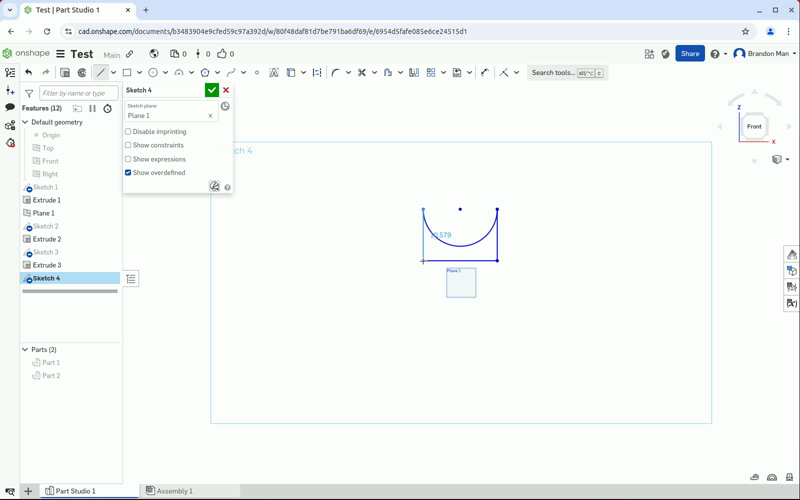
click(423, 260)
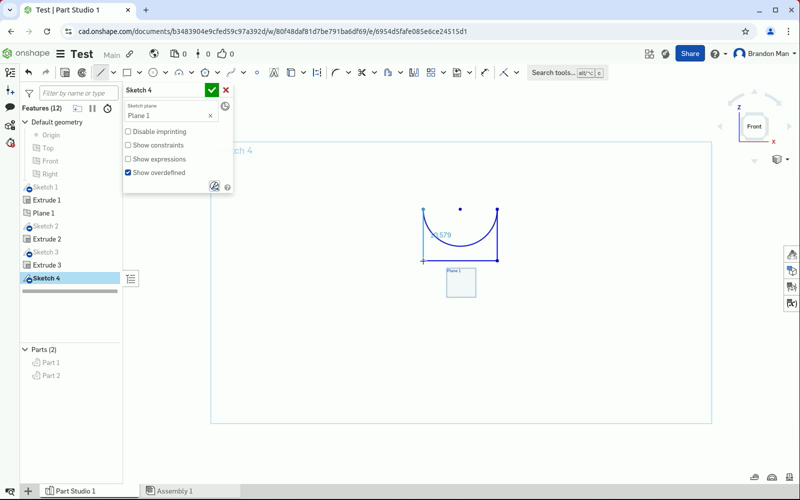
key(esc)
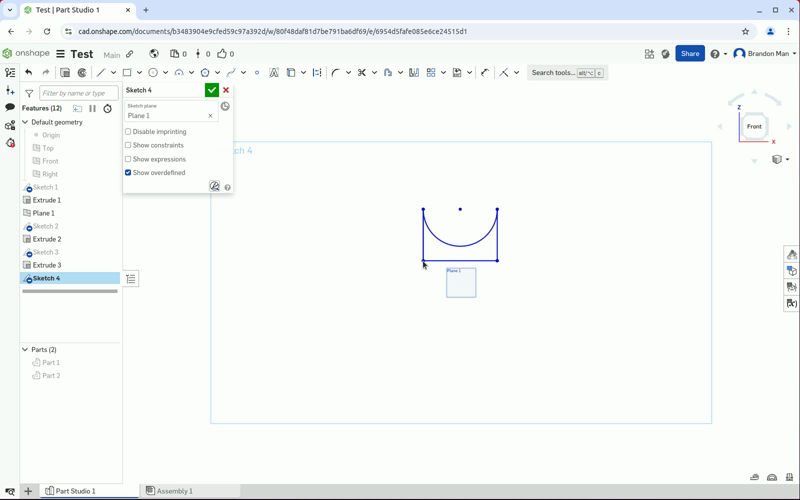
mouse_move(489, 212)
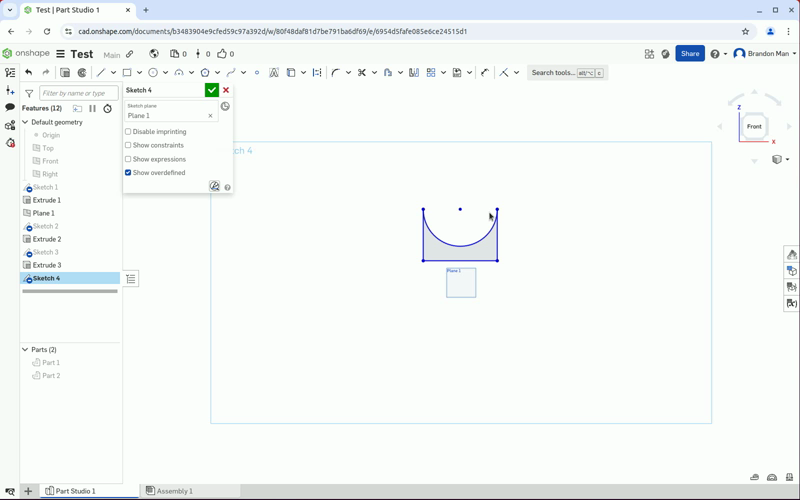
scroll(6)
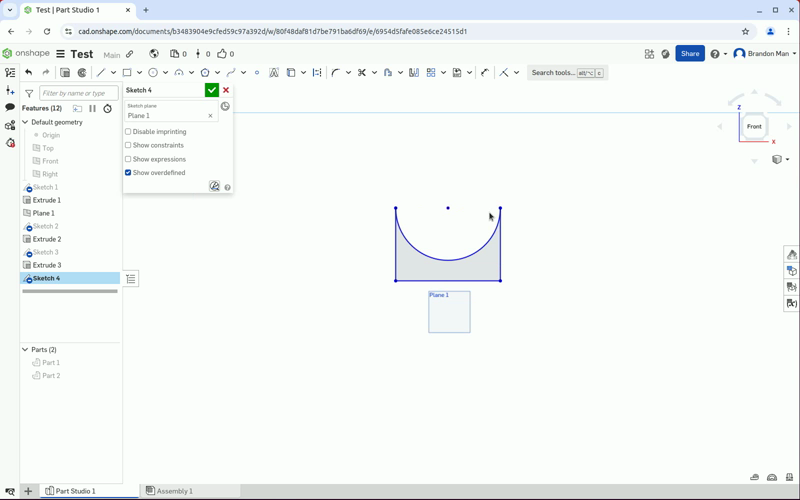
scroll(6)
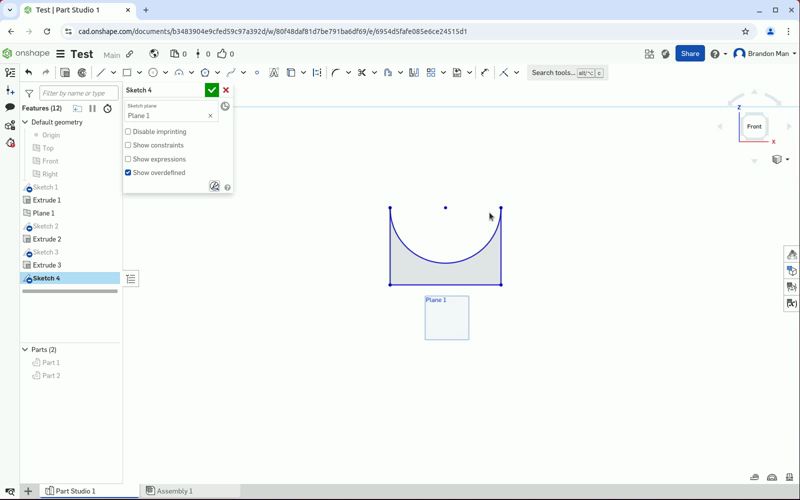
scroll(6)
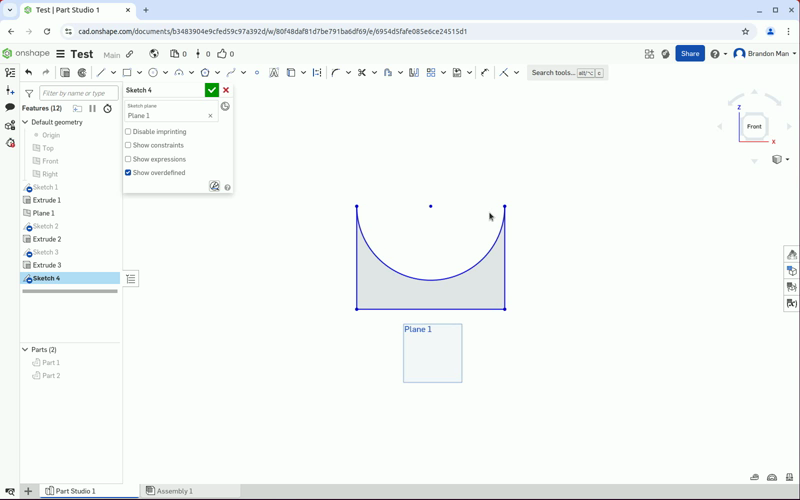
scroll(6)
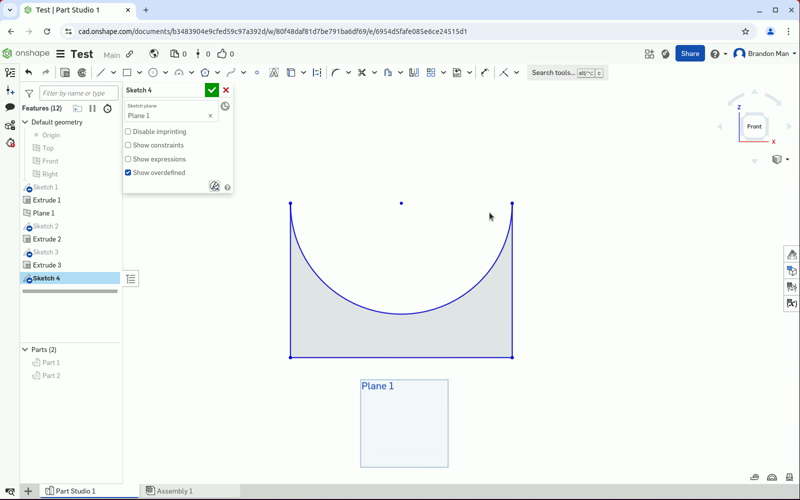
scroll(6)
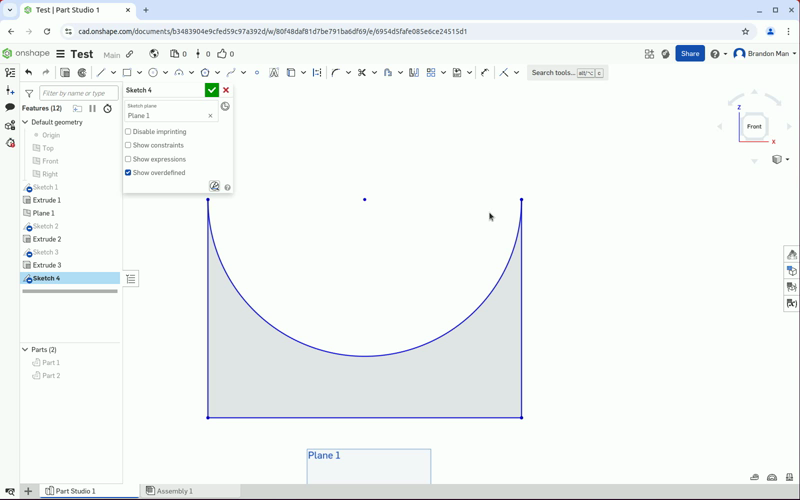
scroll(6)
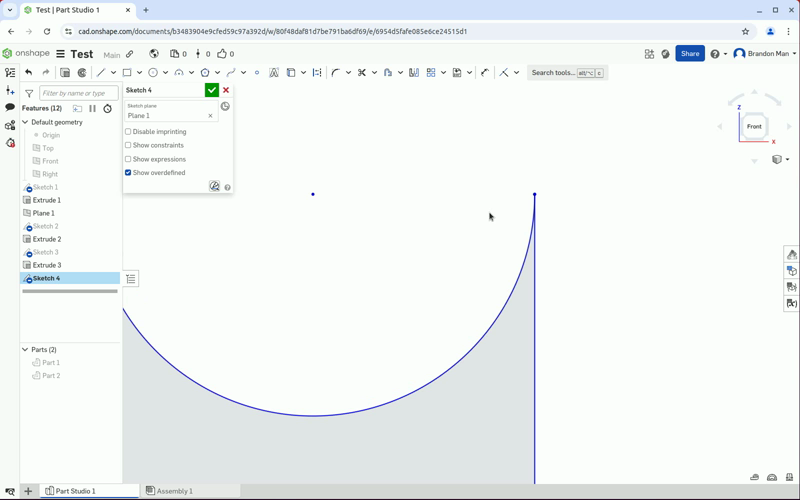
scroll(6)
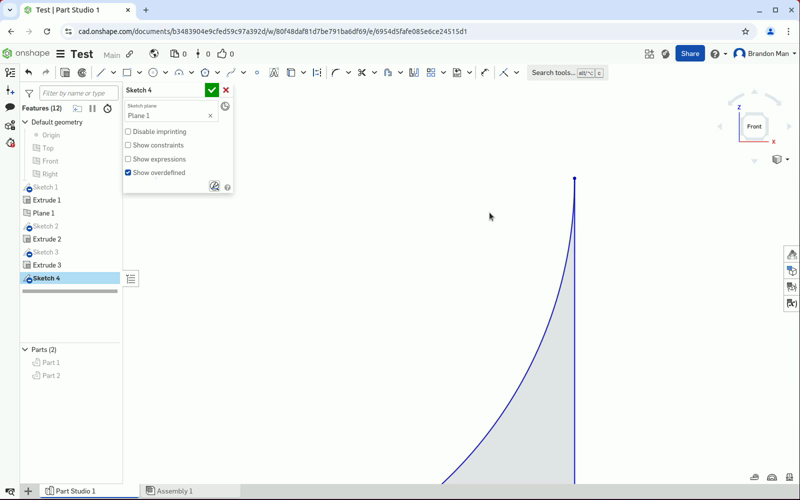
click(489, 212)
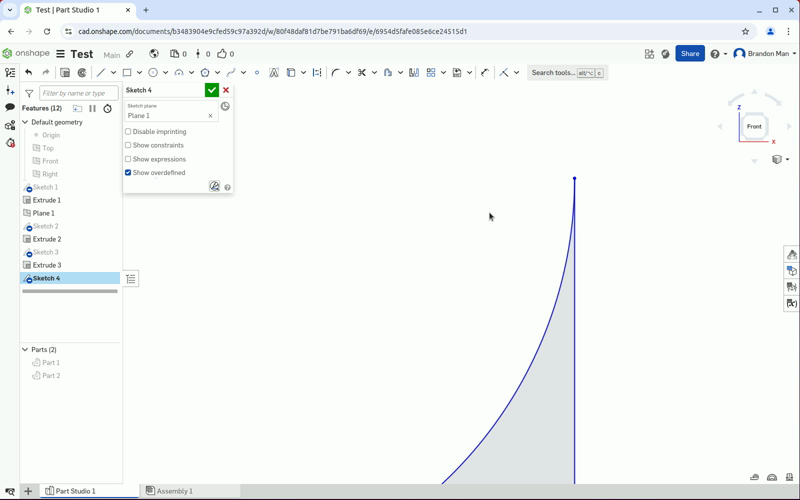
scroll(-6)
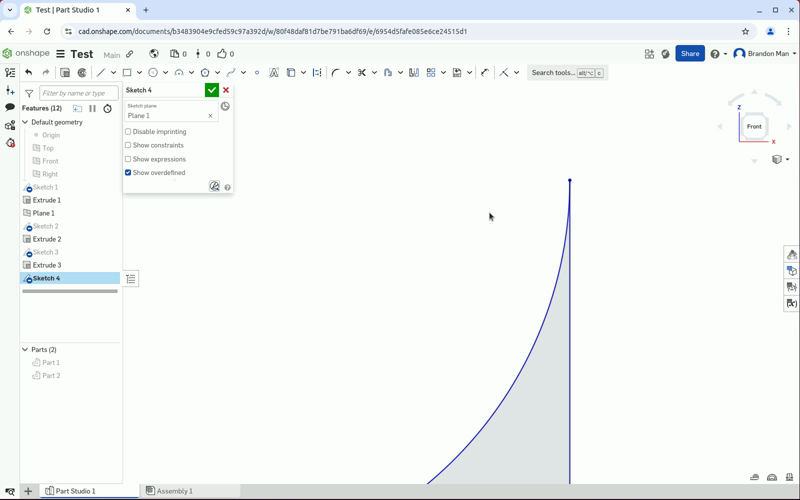
scroll(-6)
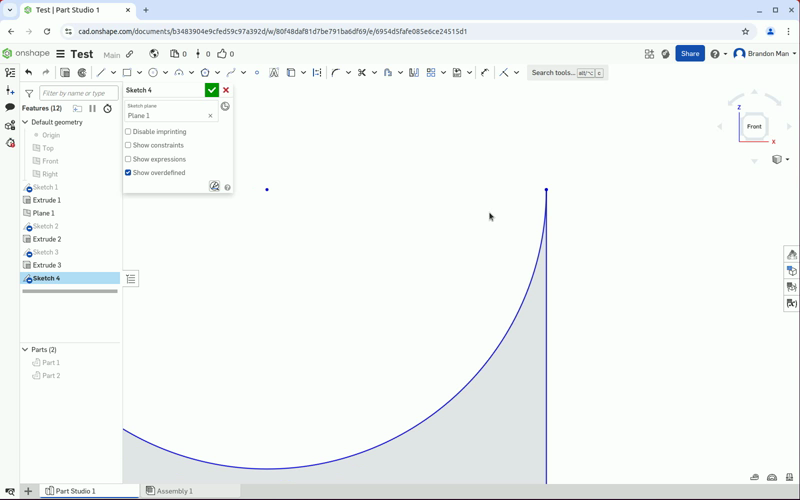
scroll(-6)
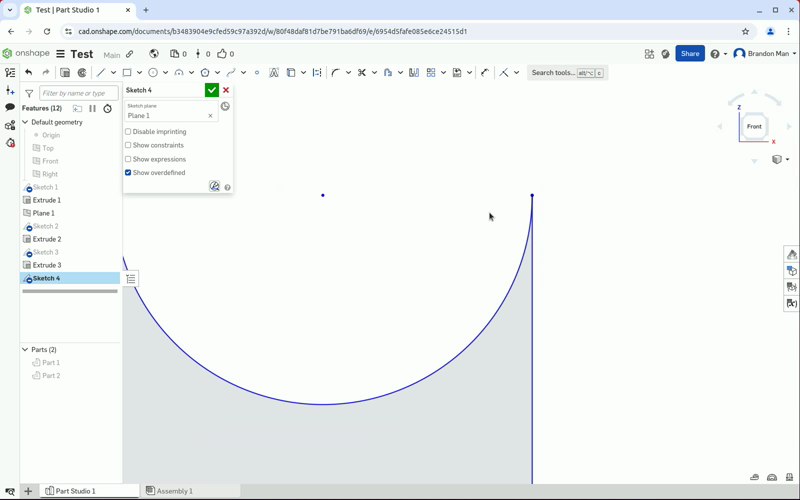
scroll(-6)
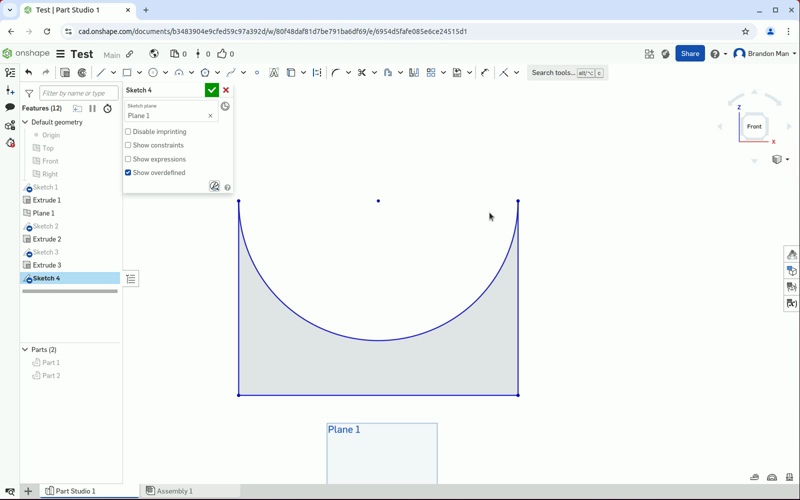
scroll(-6)
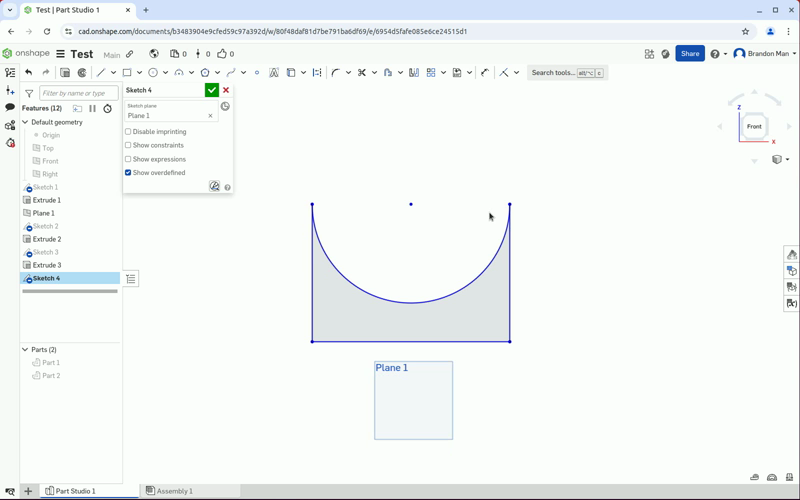
scroll(-6)
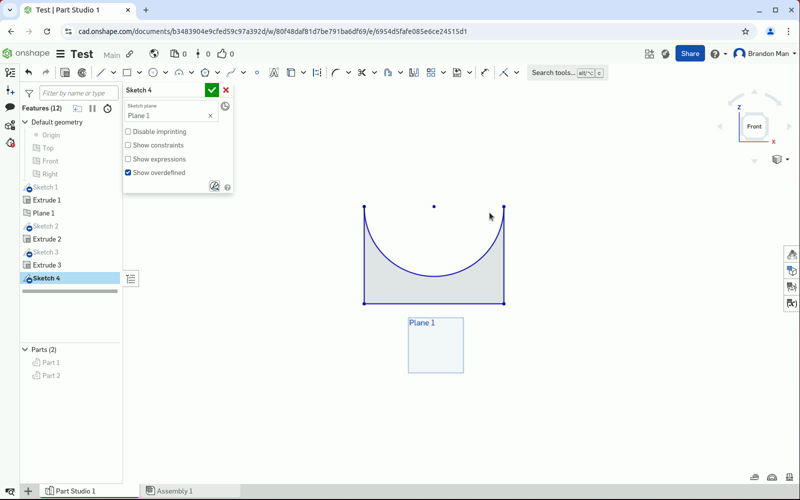
scroll(-6)
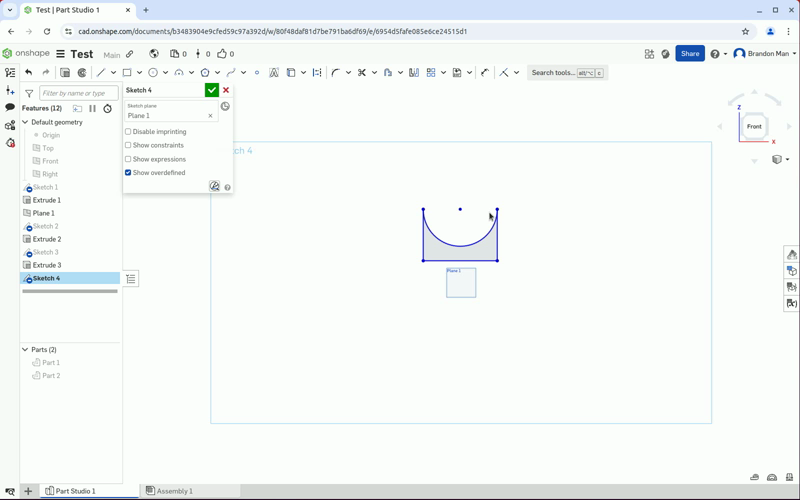
mouse_move(73, 352)
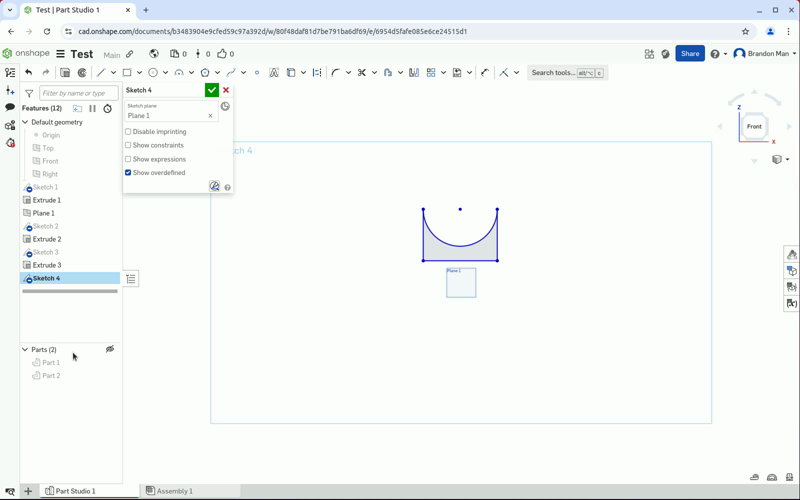
key(shift+y)
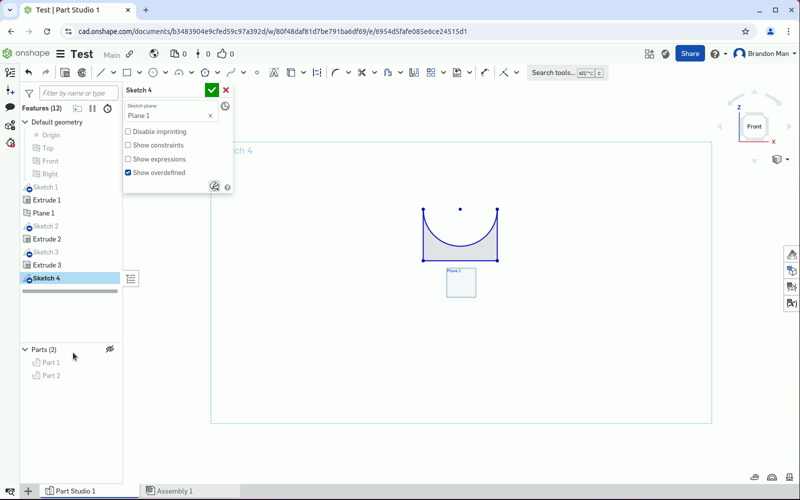
key(shift+e)
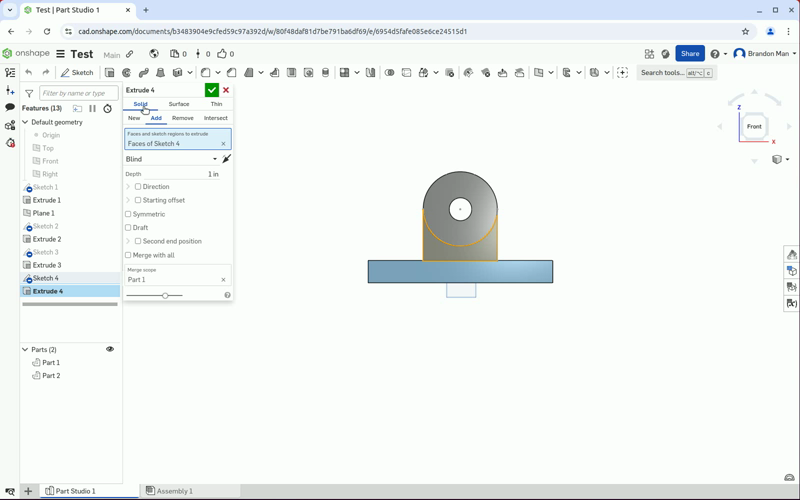
mouse_move(143, 106)
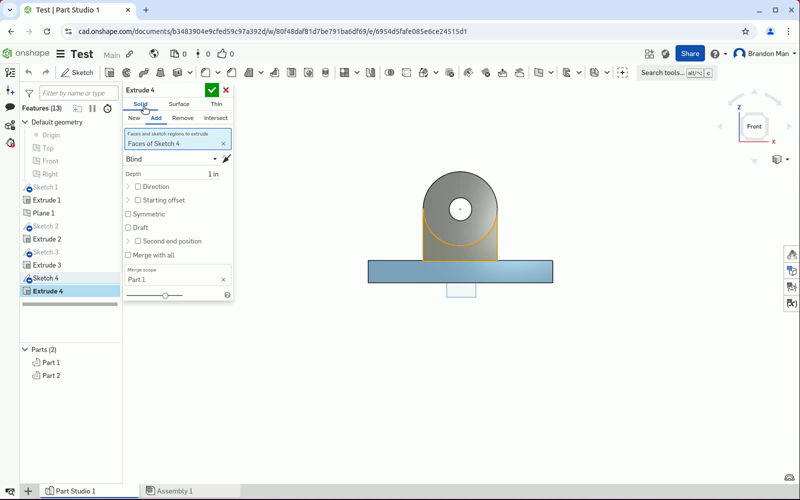
click(143, 106)
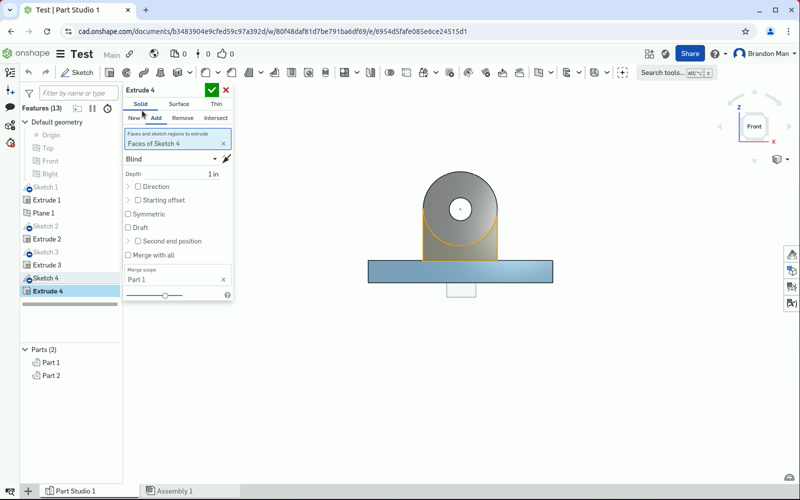
mouse_move(137, 120)
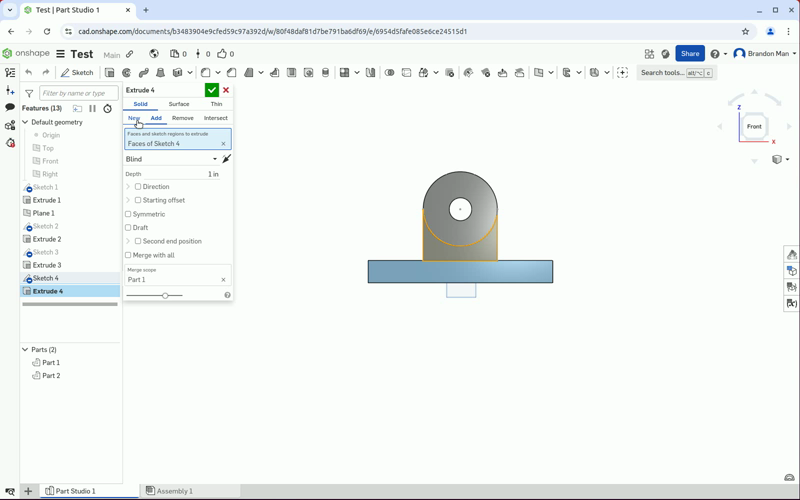
click(137, 120)
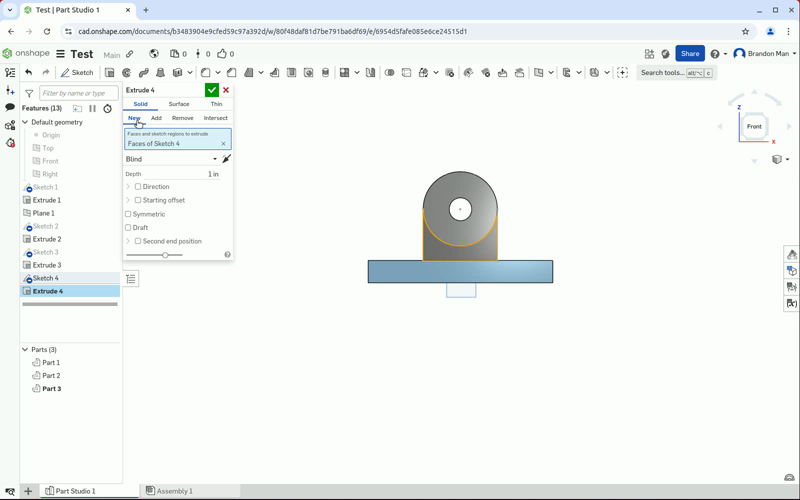
key(tab, 4)
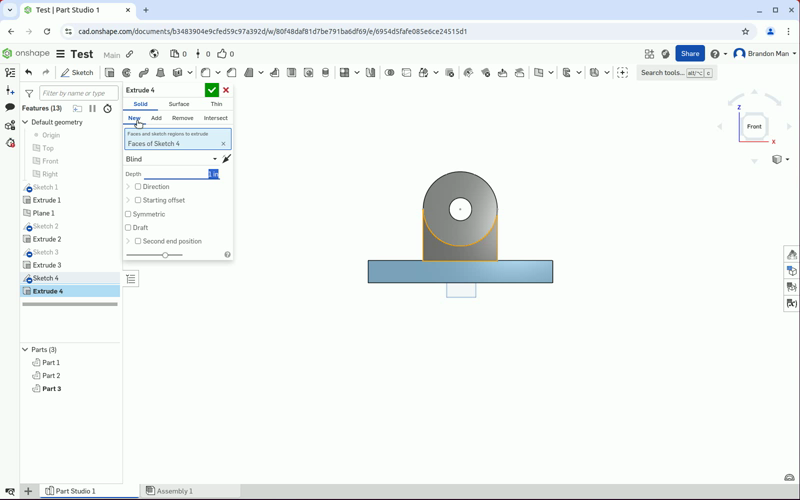
text(-4.574)
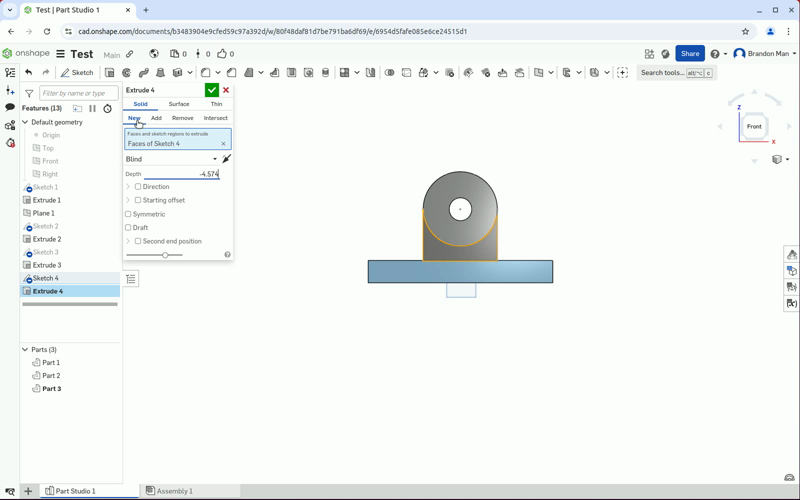
key(enter)
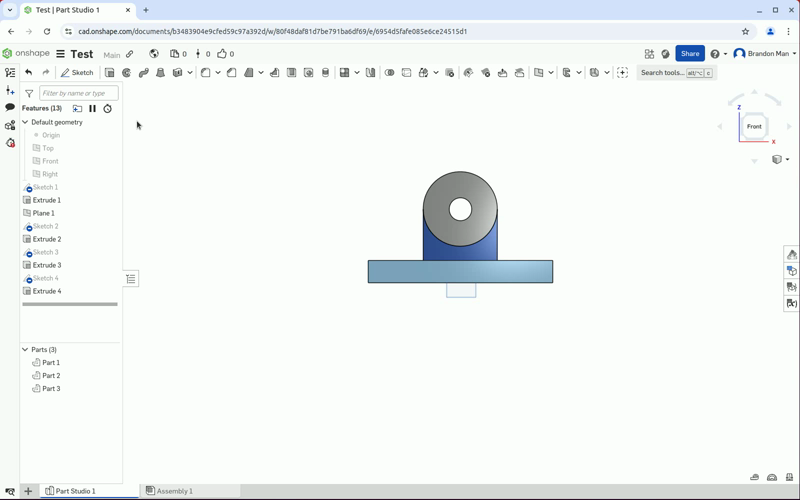
key(shift+h)
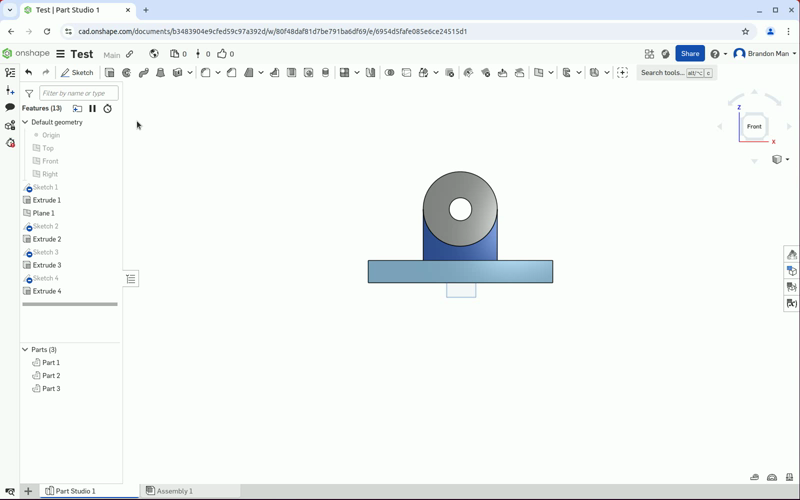
key(shift+h)
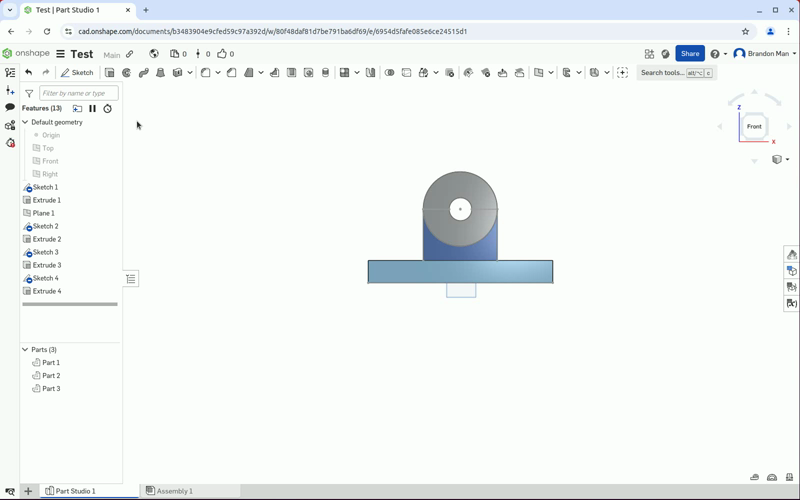
key(shift+7)
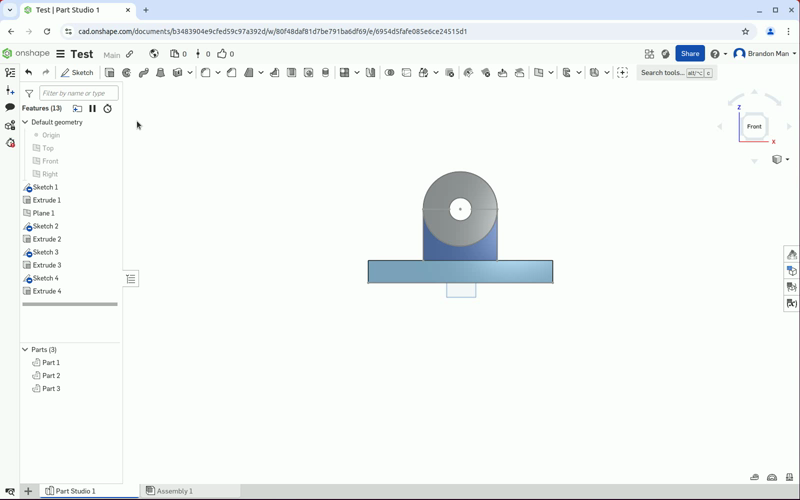
key(left, 2)
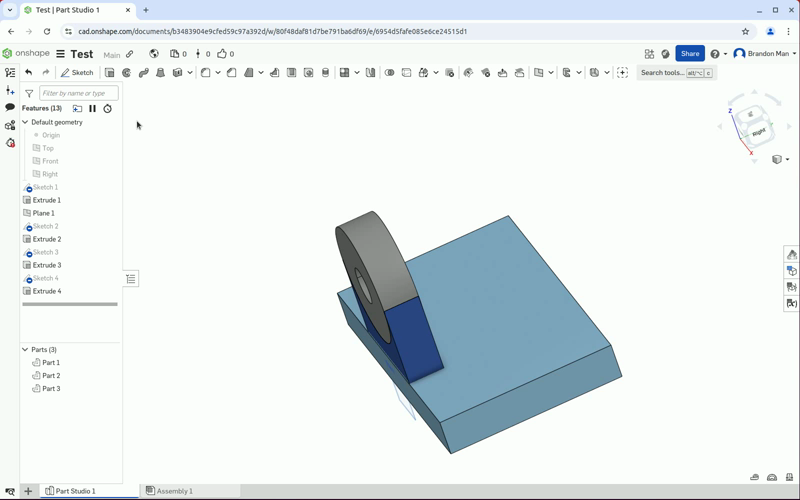
key(down, 2)
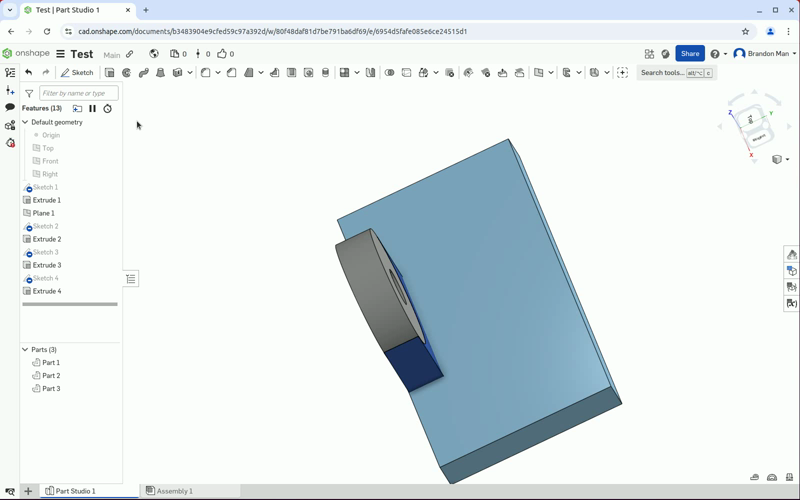
key(up, 2)
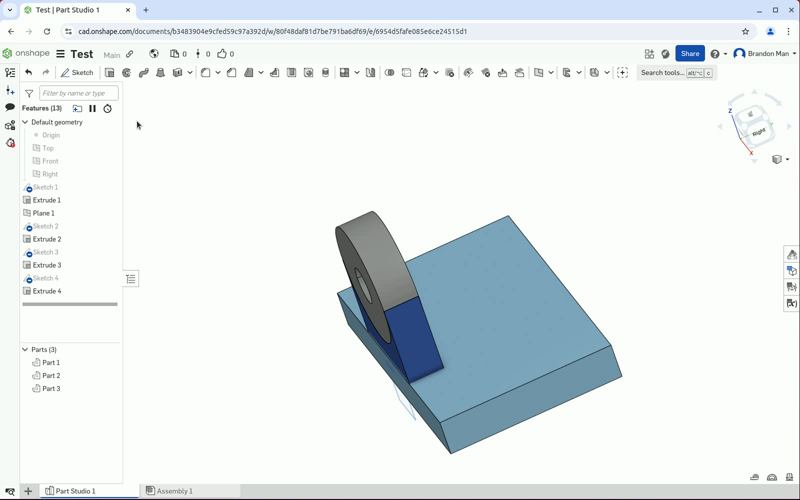
key(right, 2)
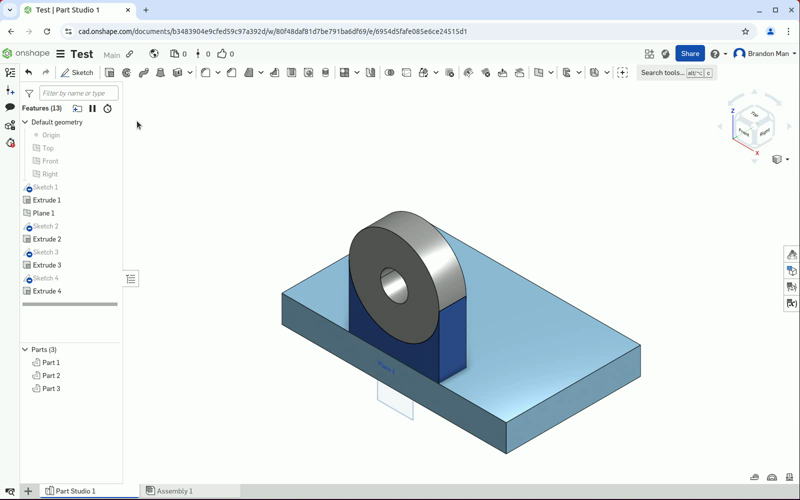
mouse_move(73, 189)
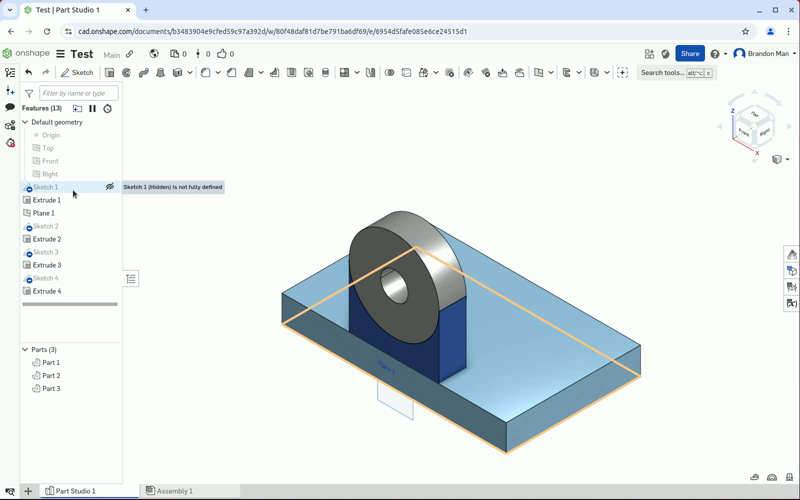
click(73, 189)